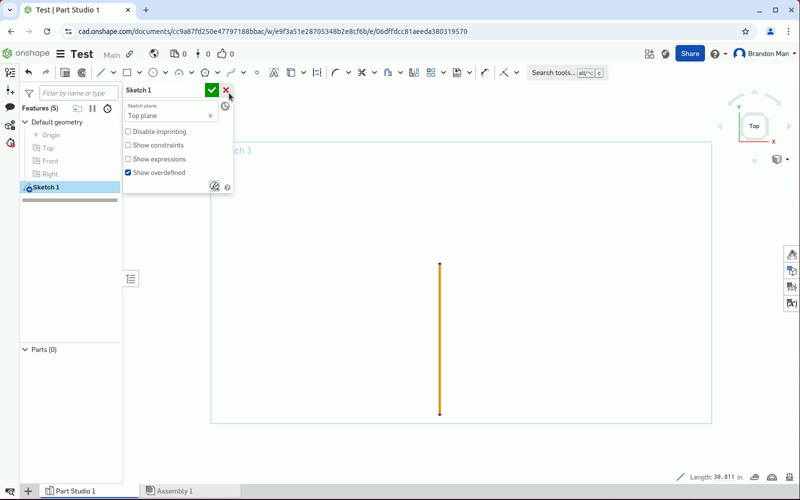
key(shift+h)
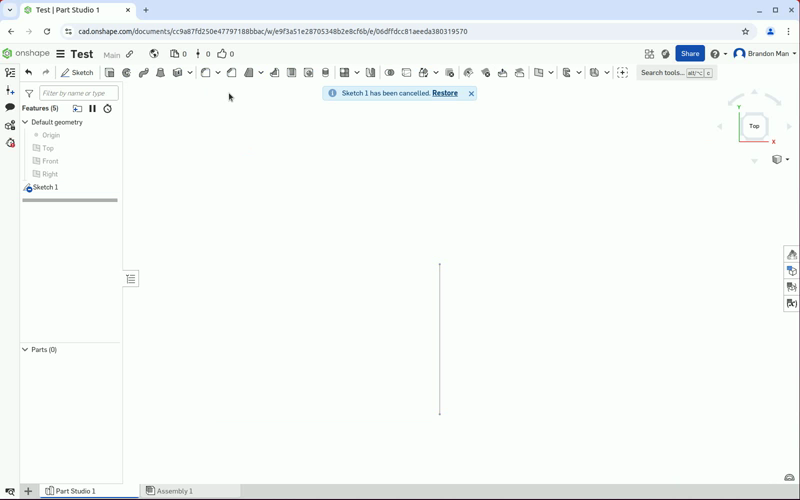
key(shift+s)
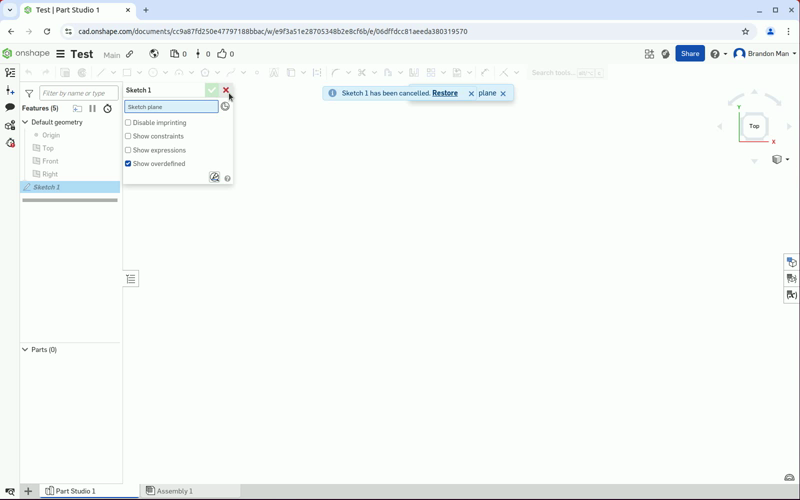
mouse_move(73, 150)
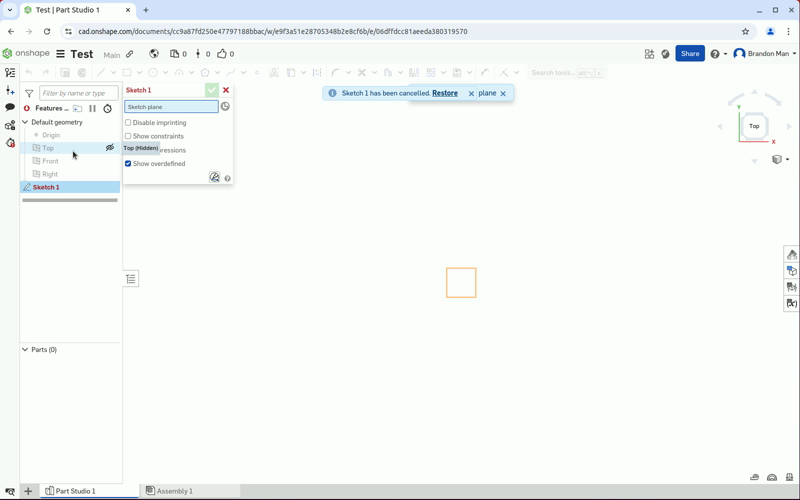
click(73, 150)
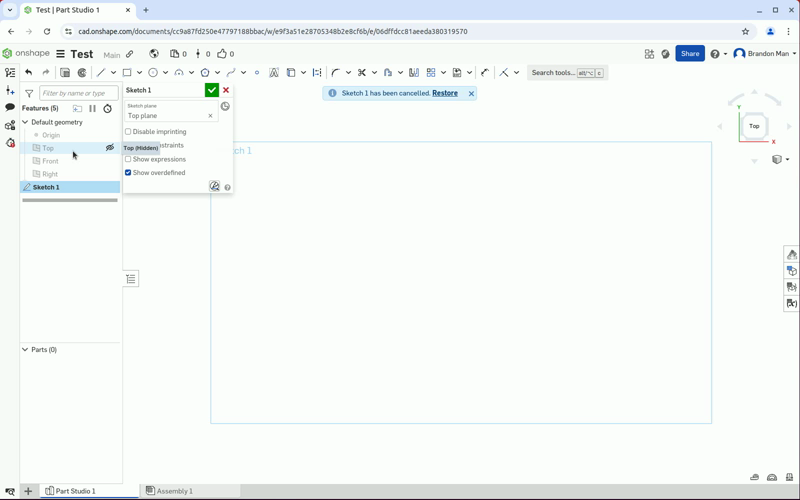
mouse_move(73, 352)
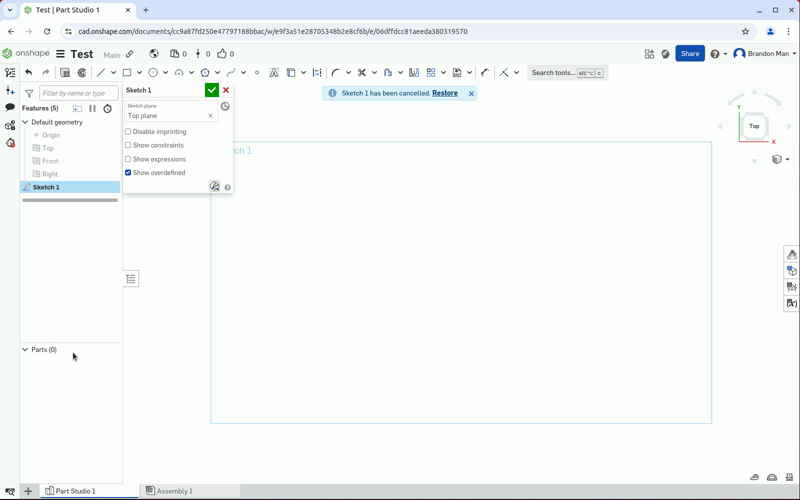
key(y)
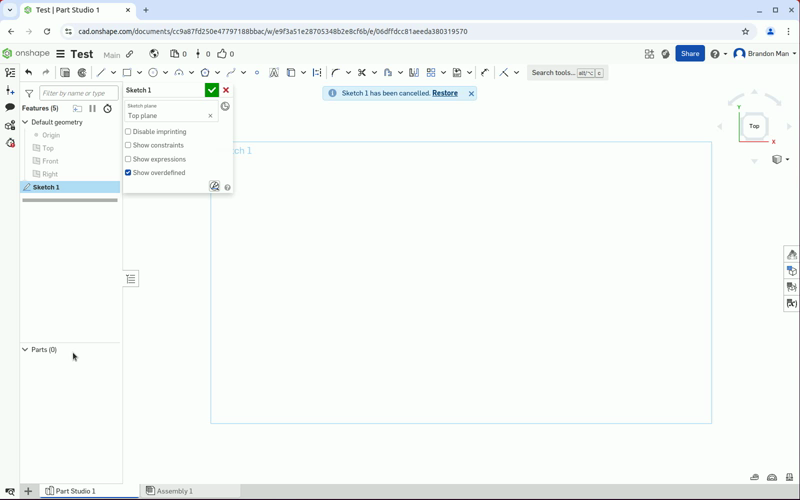
key(a)
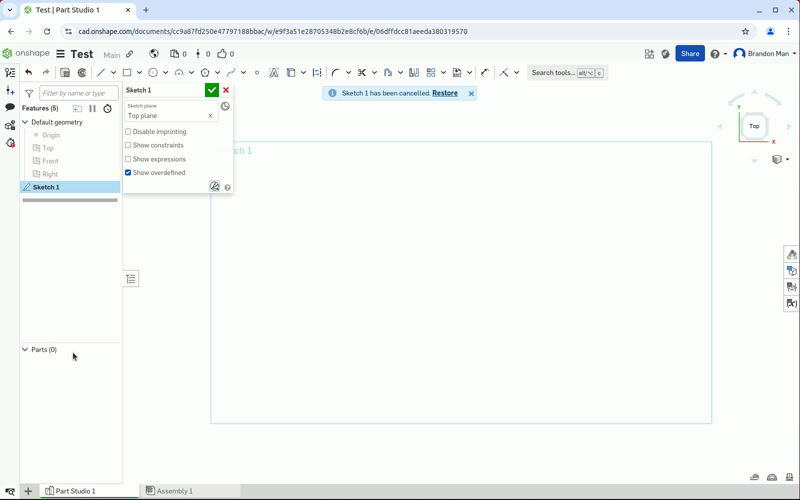
key_down(shift)
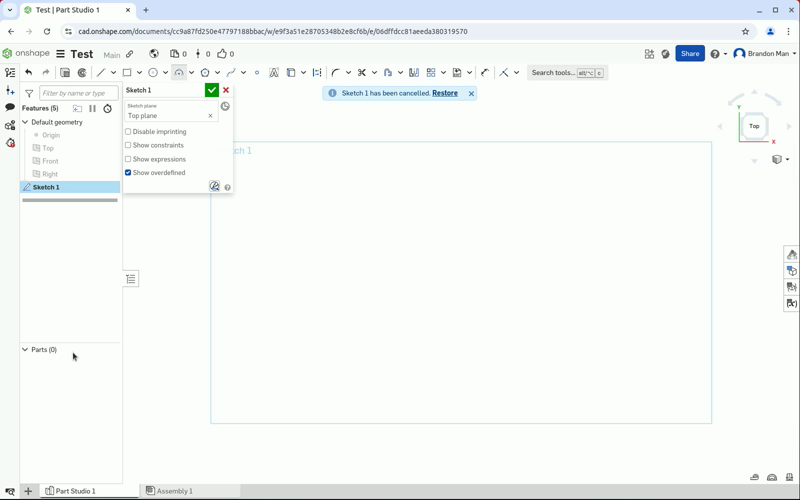
mouse_move(348, 386)
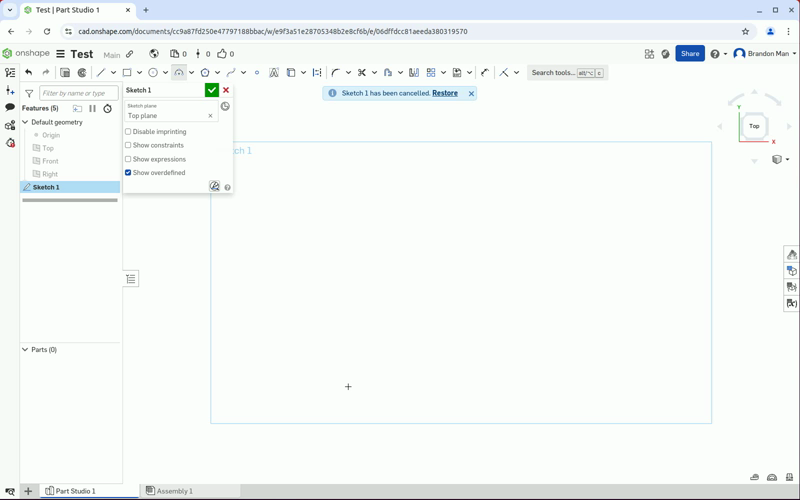
click(348, 386)
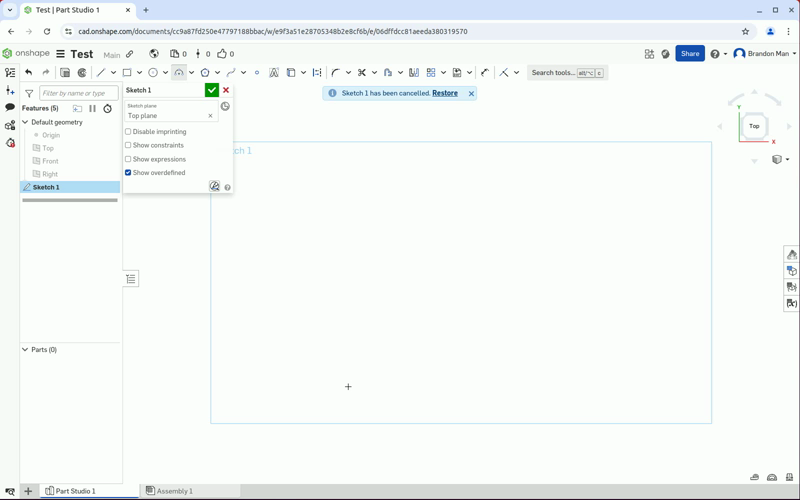
key_up(shift)
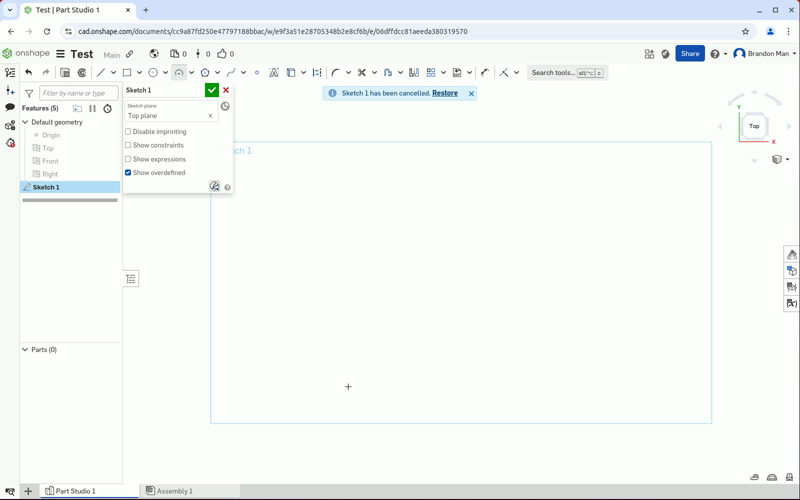
key_down(shift)
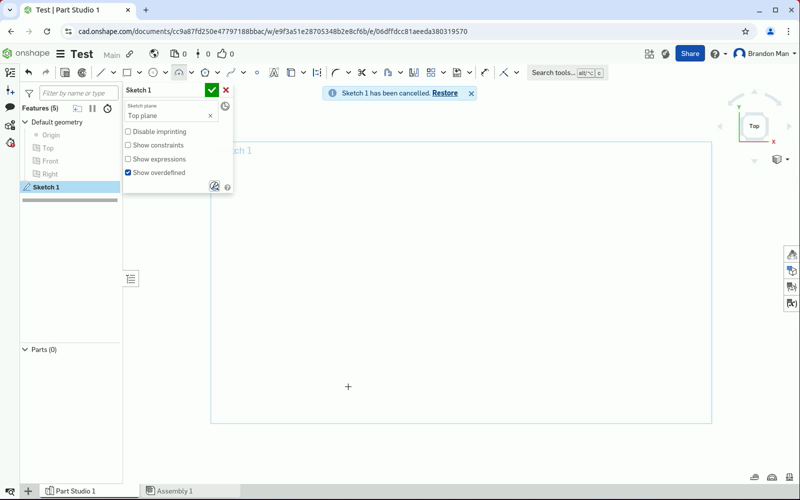
mouse_move(357, 395)
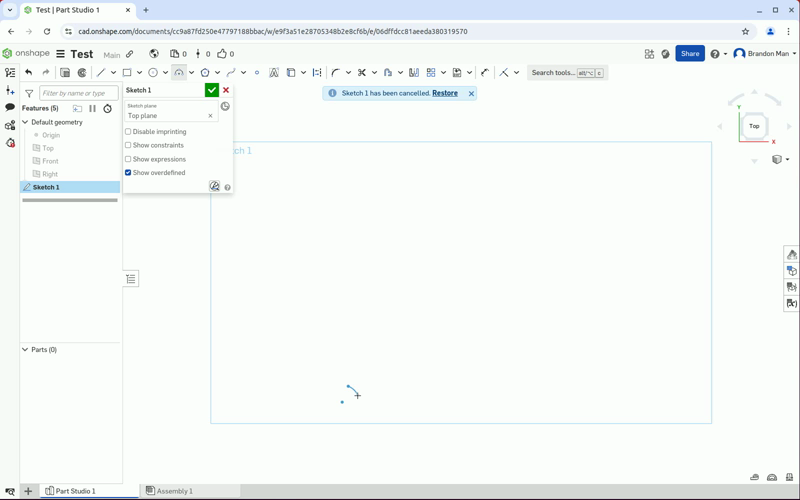
click(357, 395)
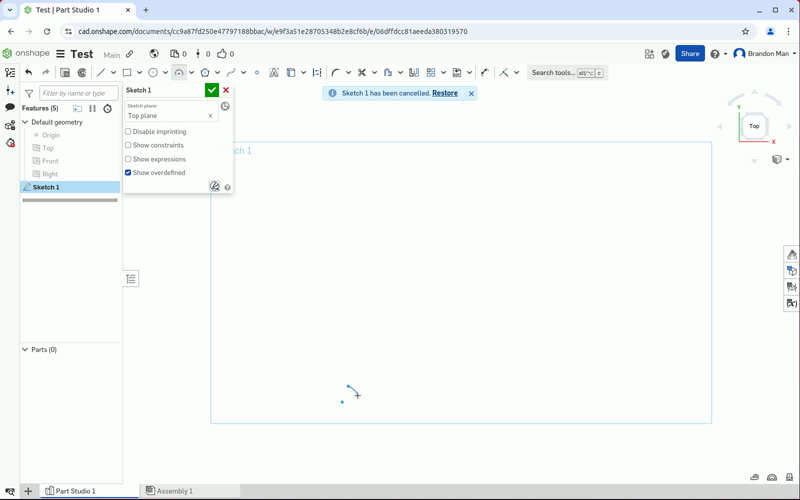
mouse_move(350, 392)
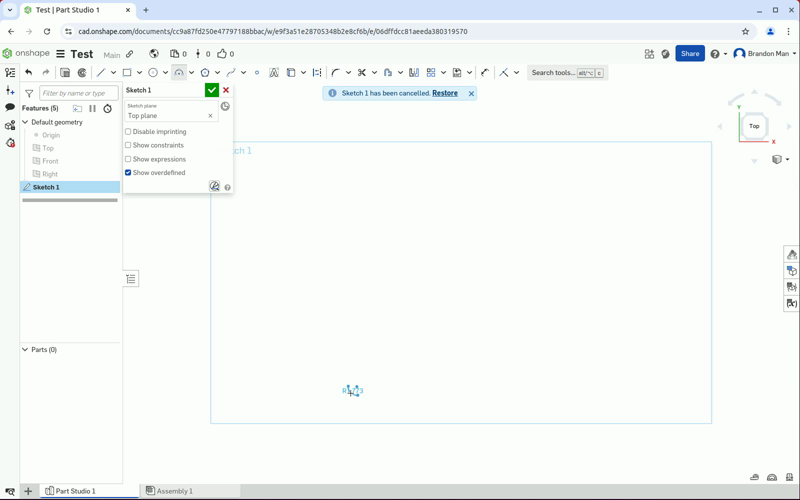
click(350, 392)
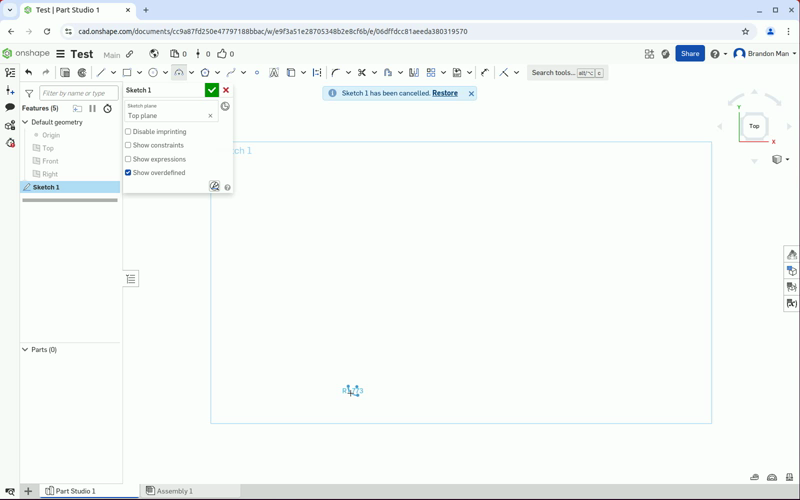
key_up(shift)
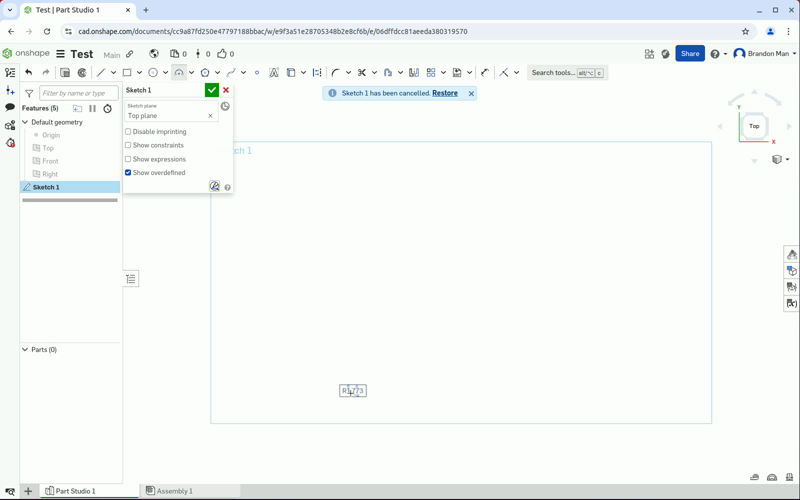
key(esc)
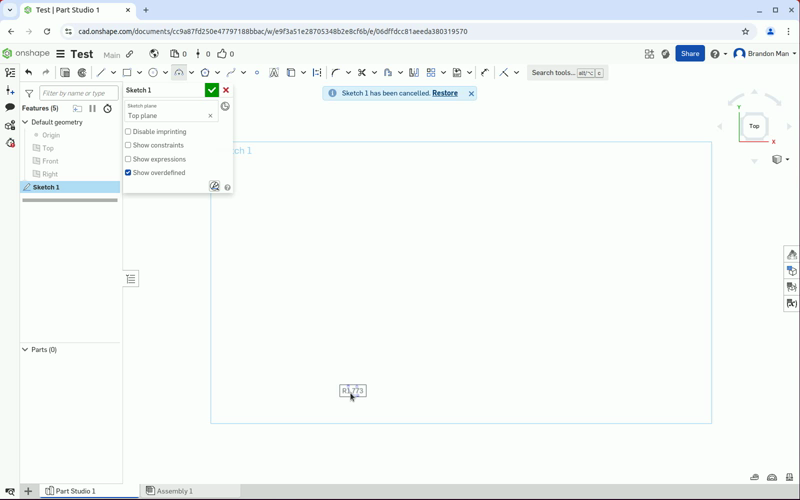
key(l)
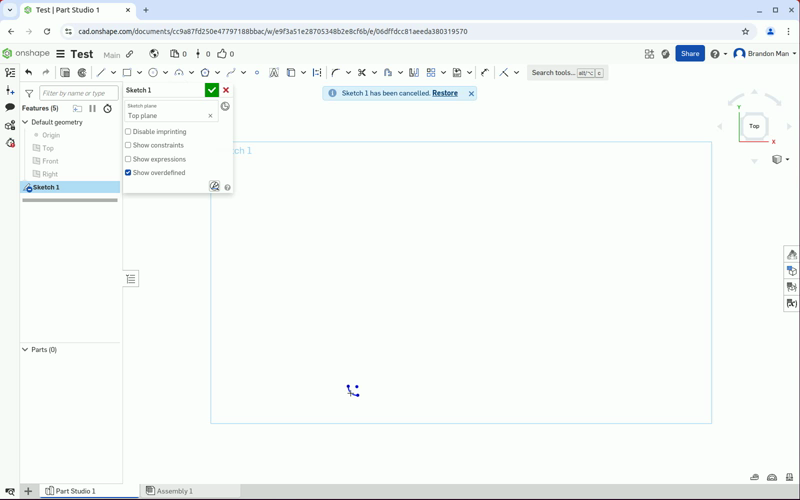
mouse_move(357, 395)
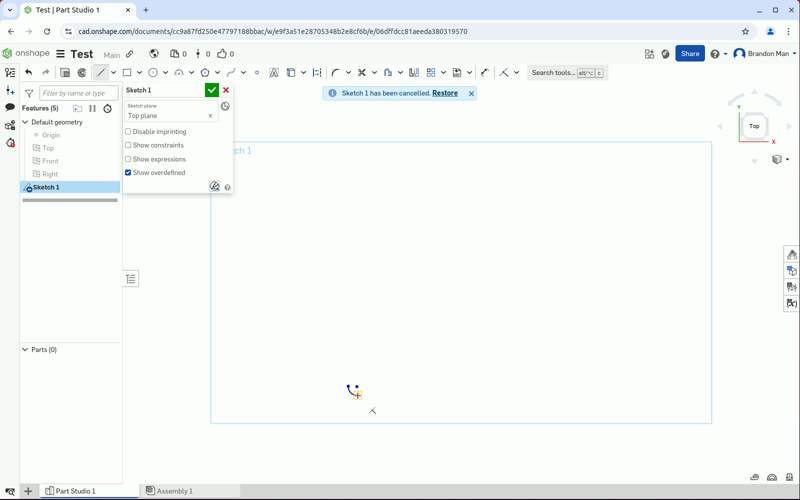
click(357, 395)
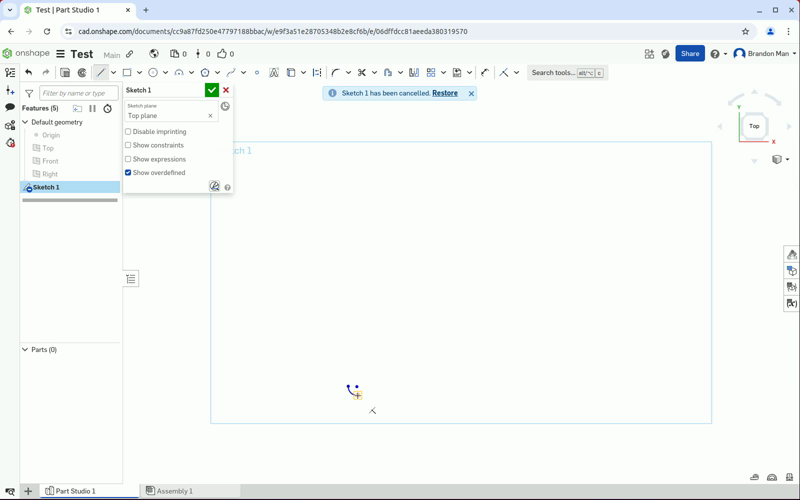
key_down(shift)
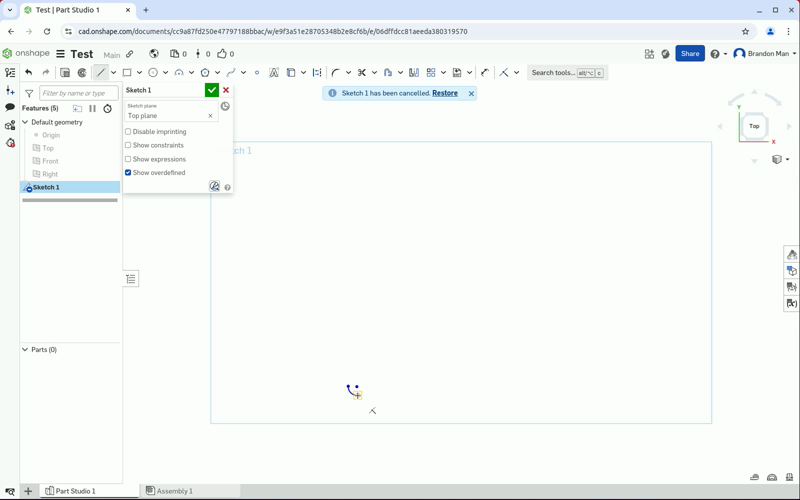
mouse_move(562, 395)
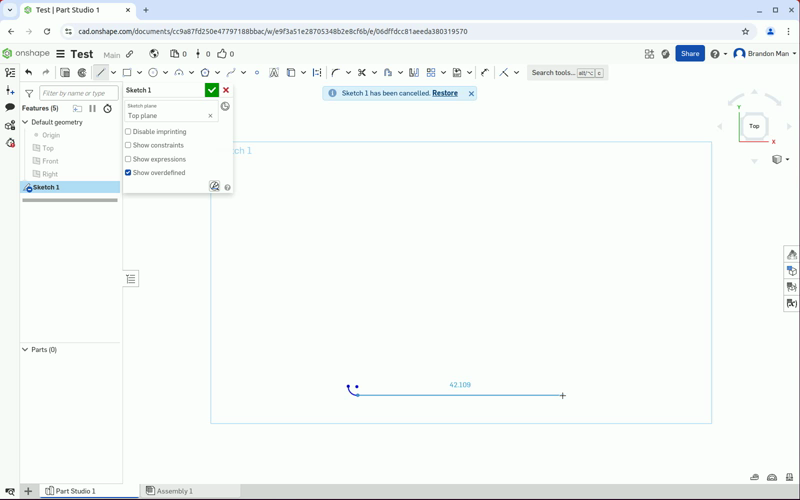
click(562, 395)
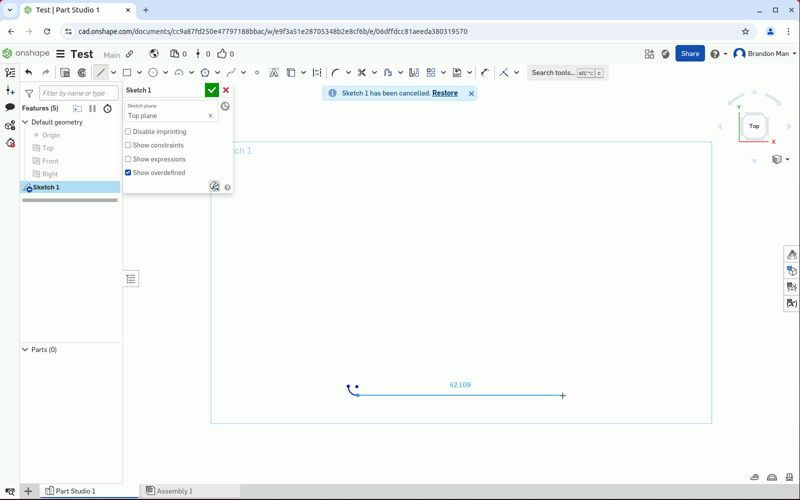
key_up(shift)
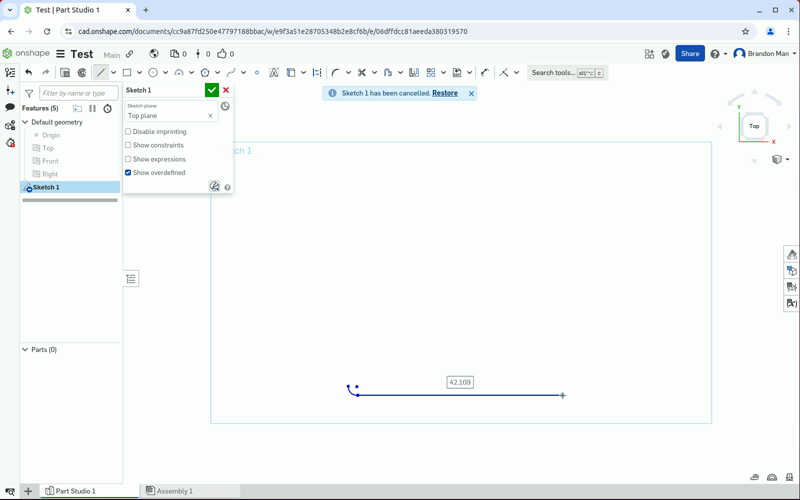
key(esc)
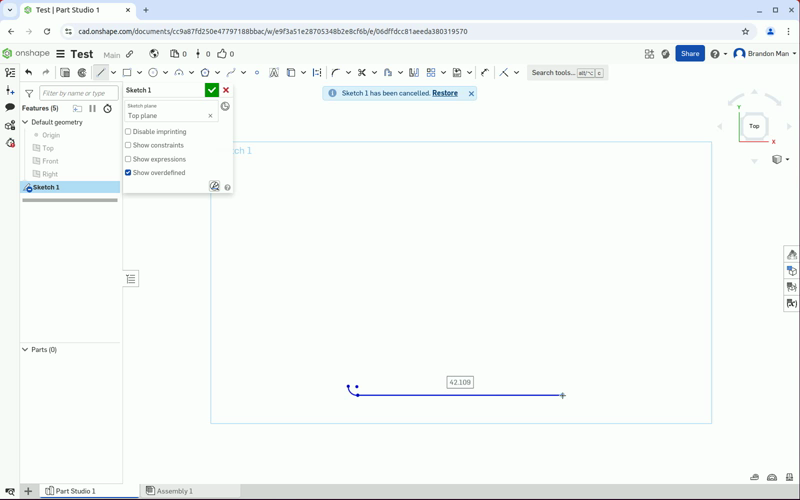
key(a)
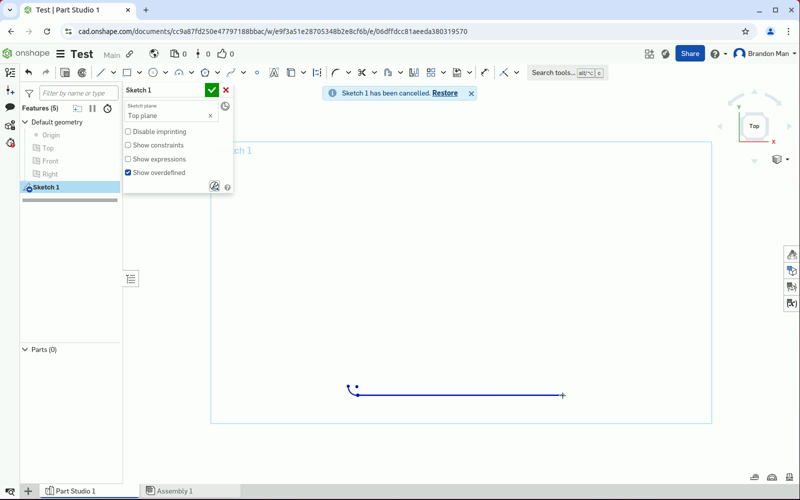
mouse_move(562, 395)
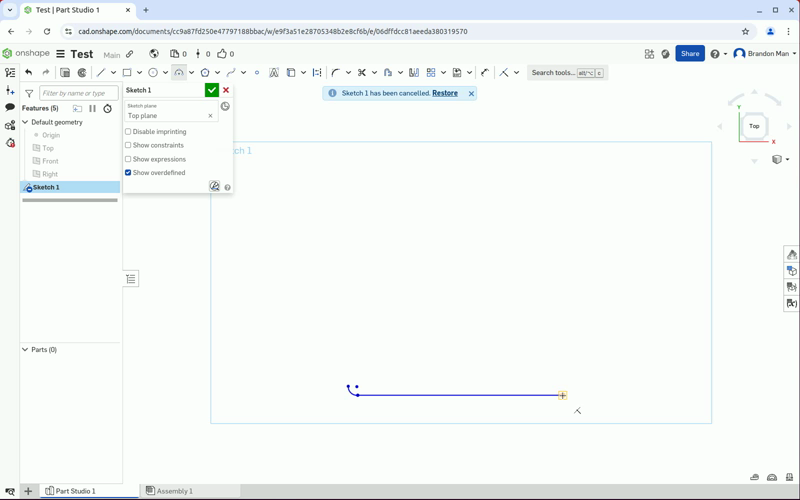
click(562, 395)
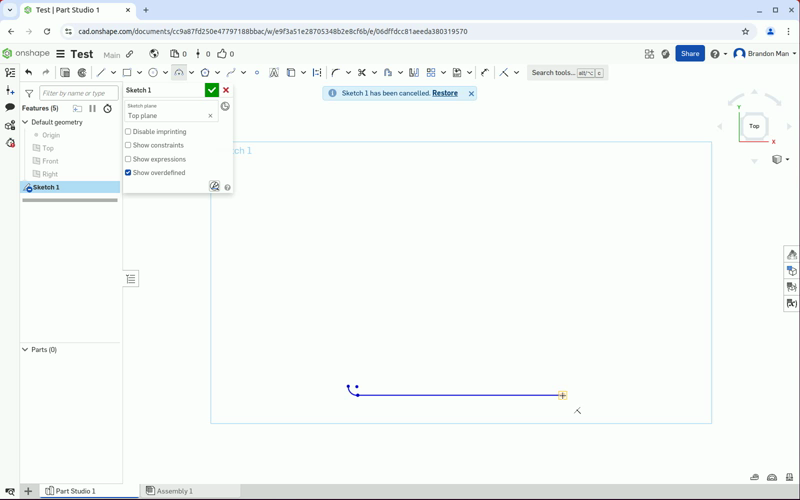
key_down(shift)
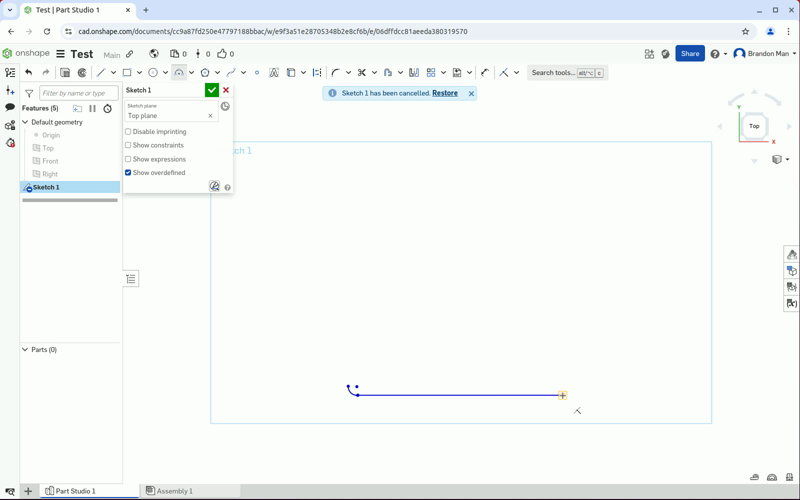
mouse_move(572, 386)
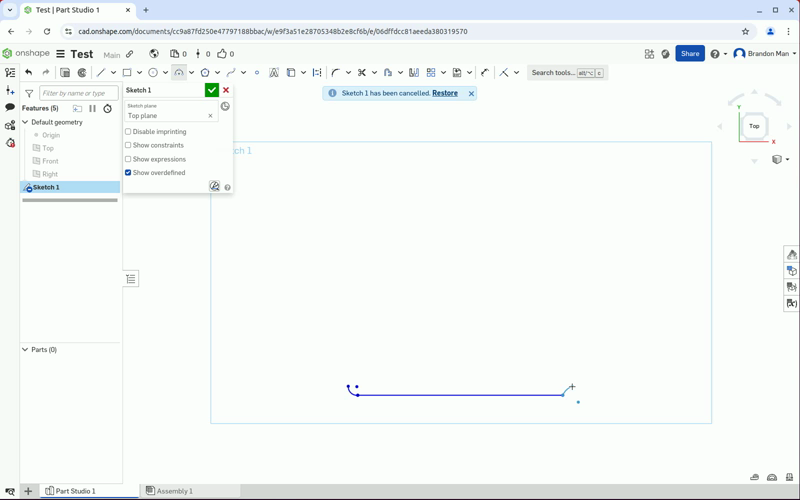
click(572, 386)
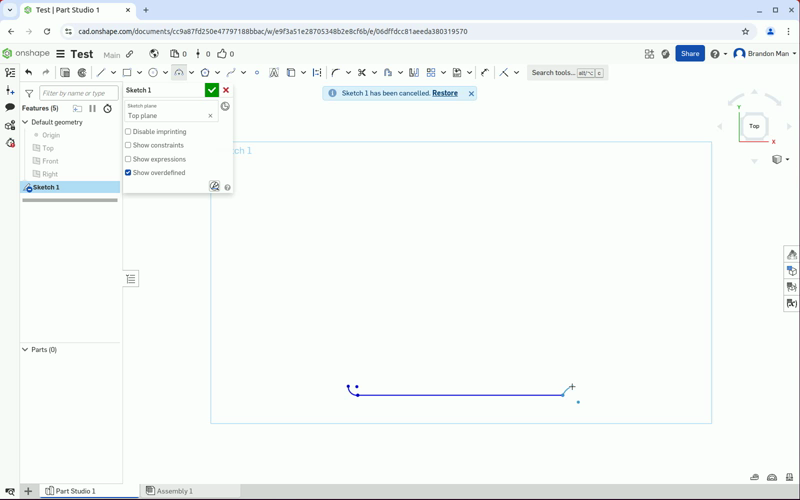
mouse_move(569, 392)
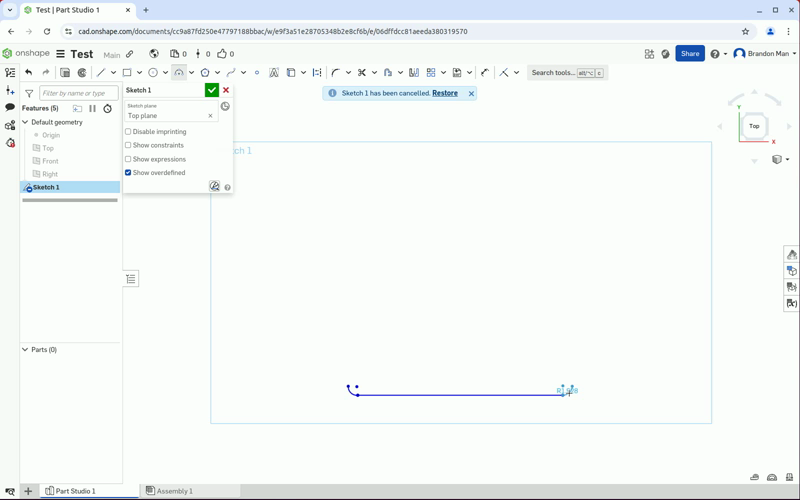
click(569, 392)
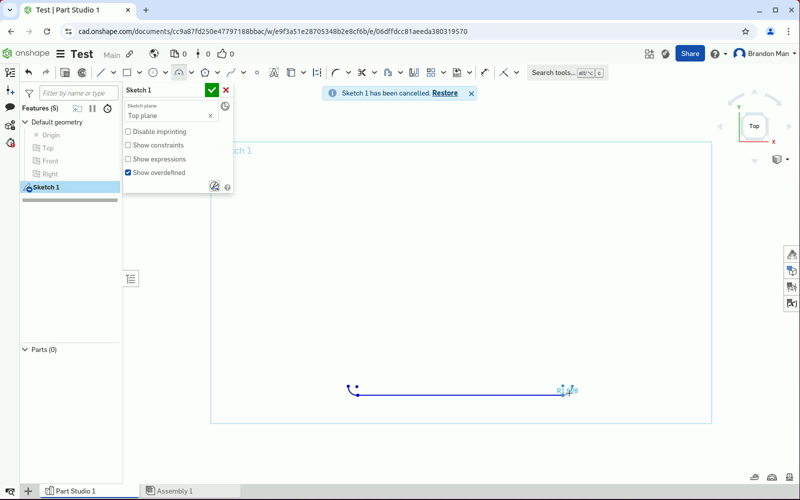
key_up(shift)
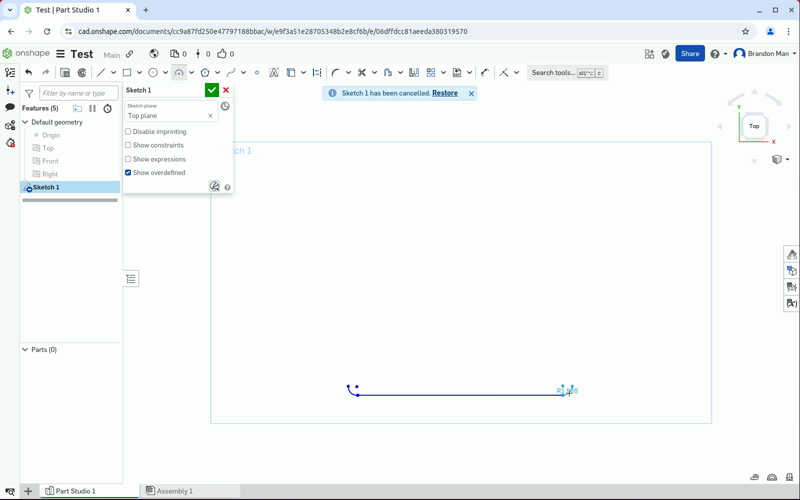
key(esc)
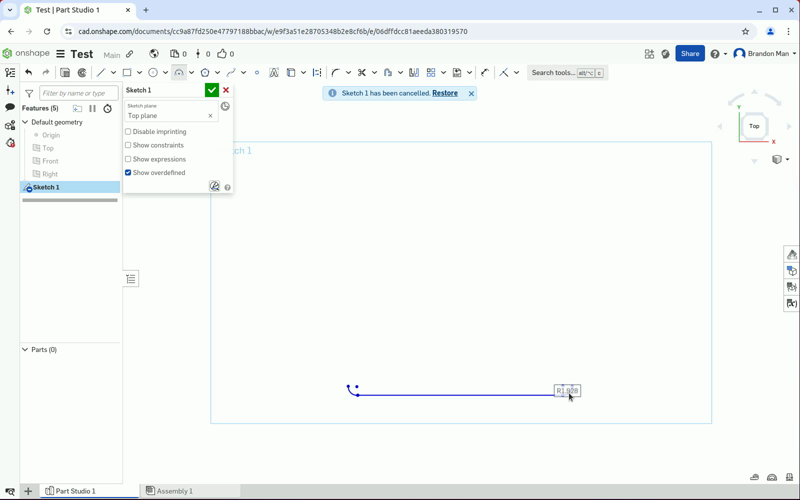
key(l)
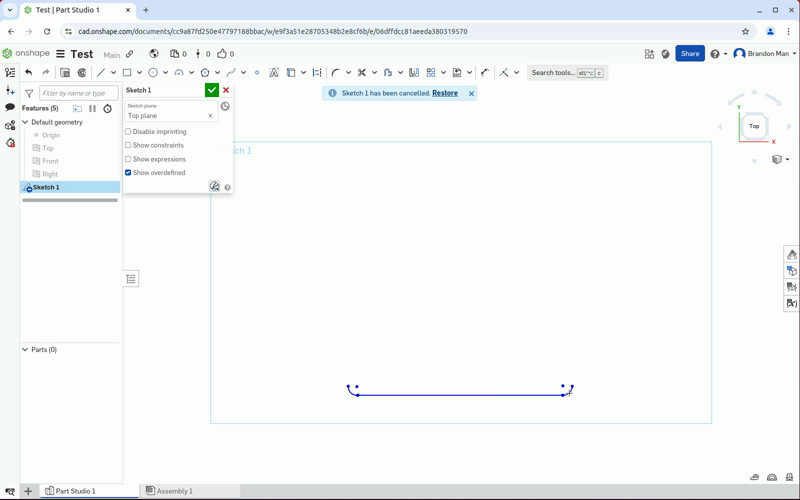
mouse_move(572, 386)
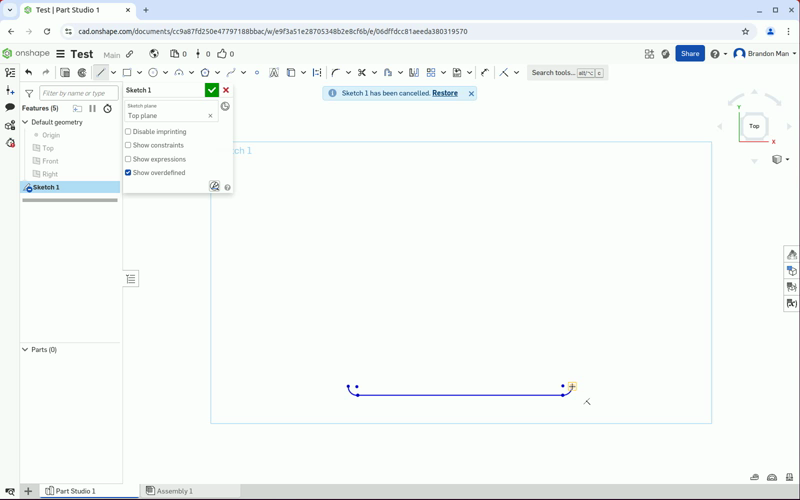
click(572, 386)
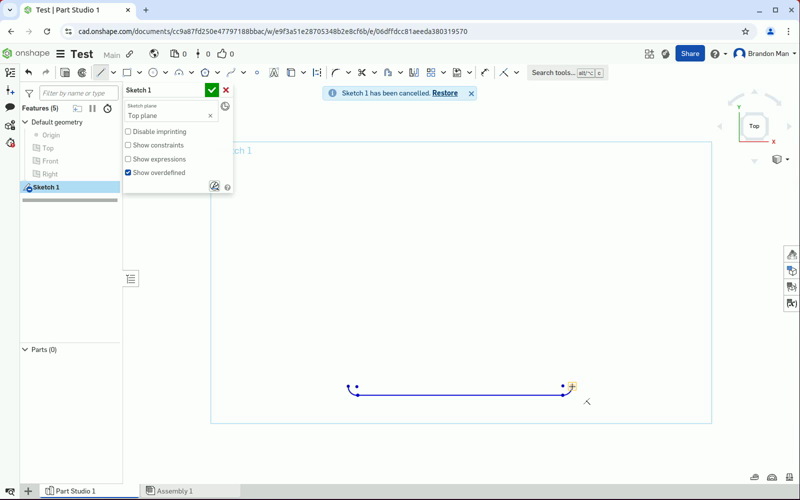
key_down(shift)
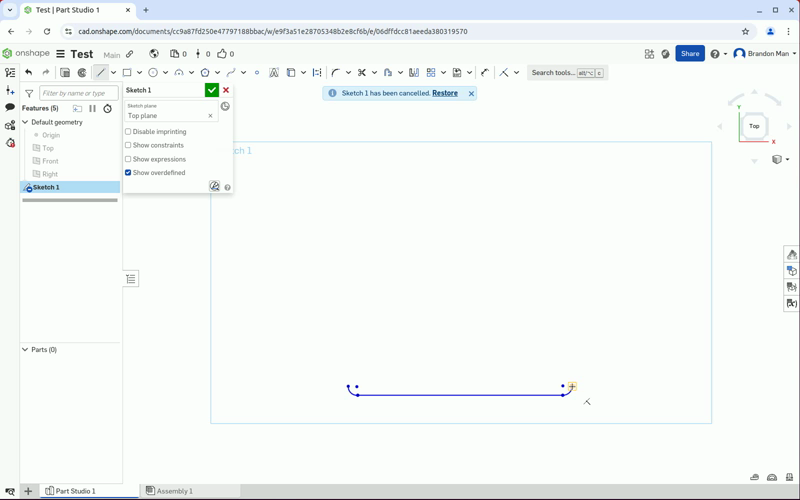
mouse_move(572, 181)
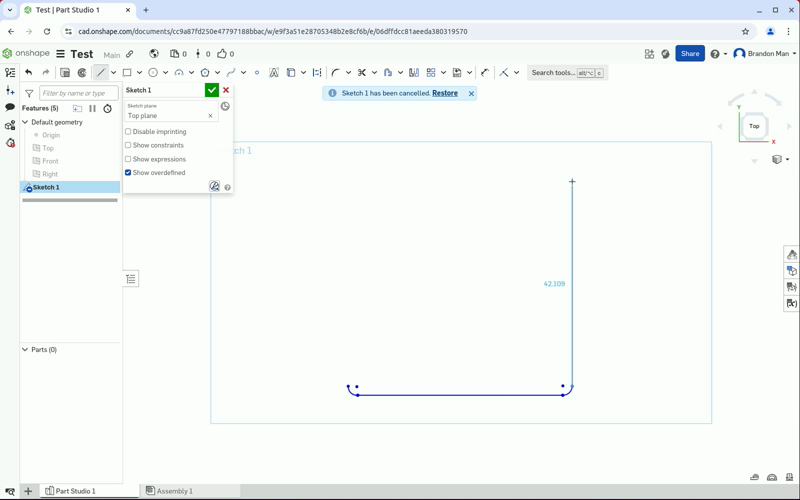
click(572, 181)
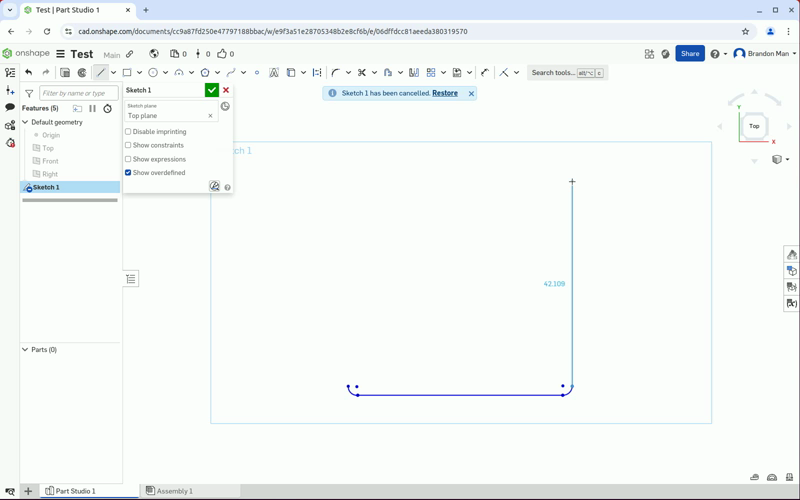
key_up(shift)
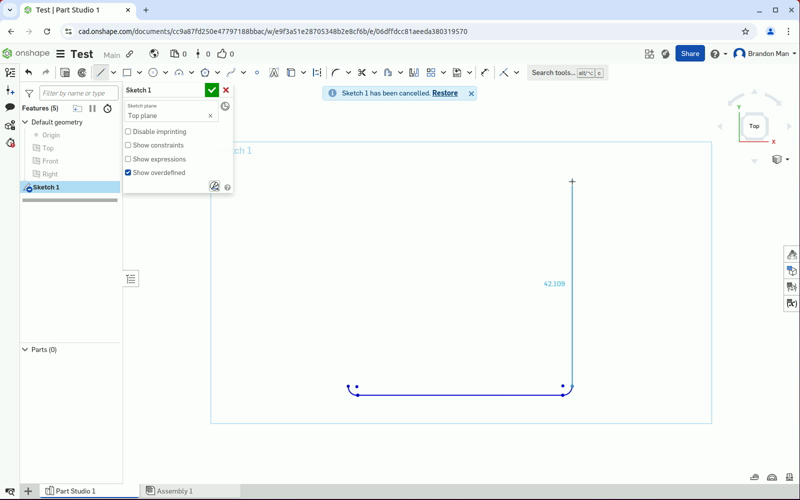
key(esc)
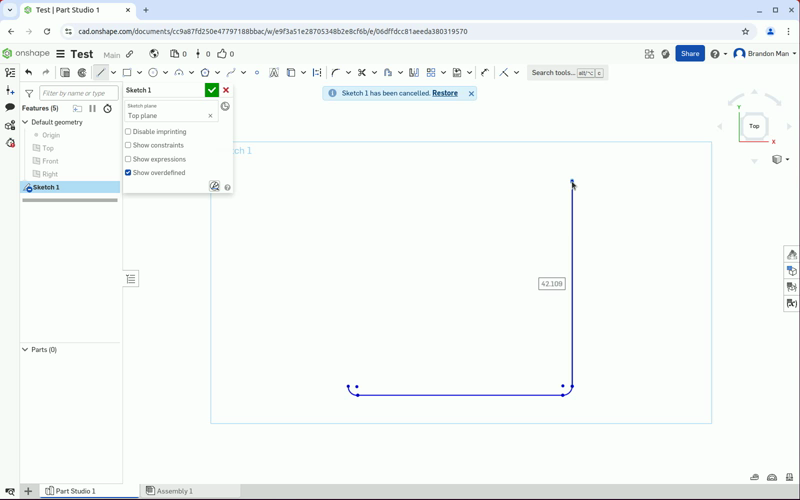
key(a)
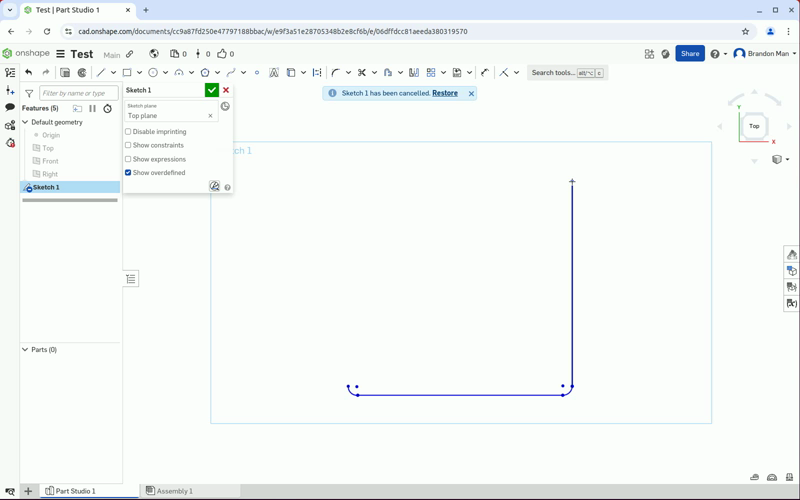
mouse_move(572, 181)
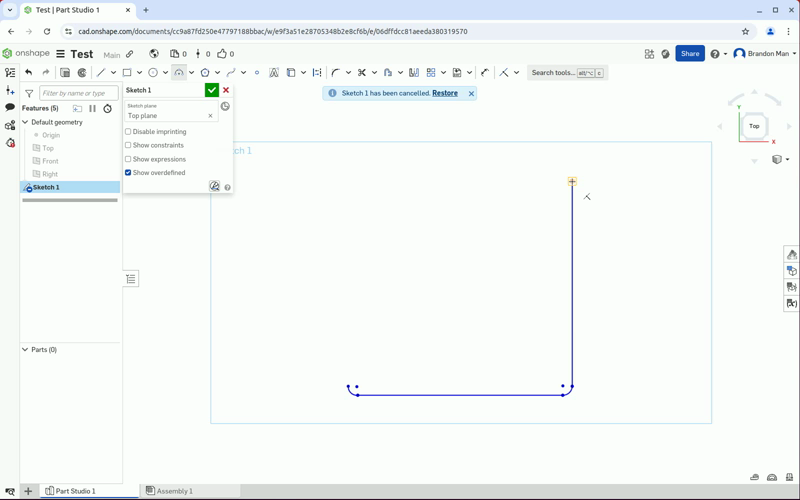
click(572, 181)
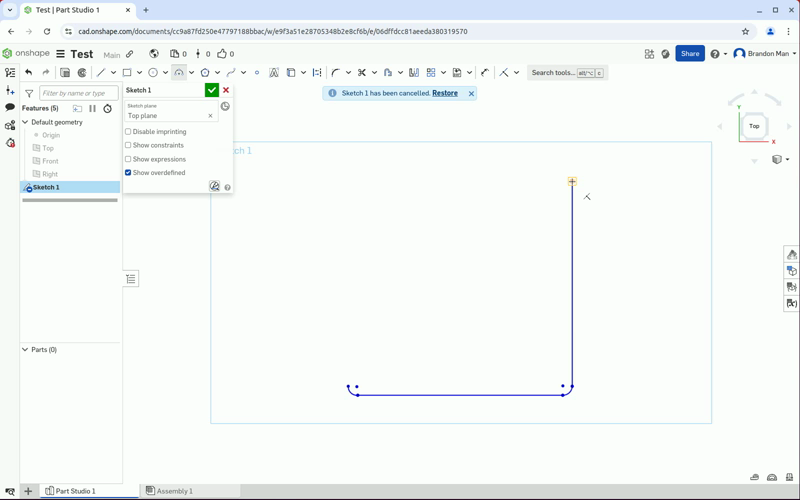
key_down(shift)
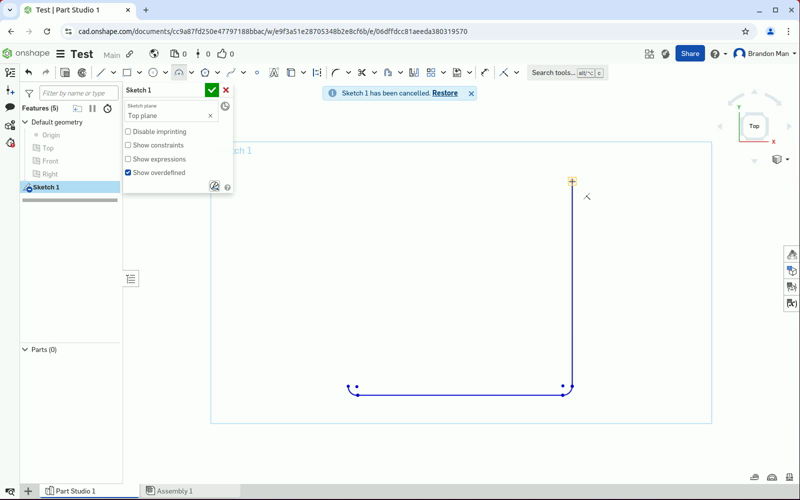
mouse_move(562, 171)
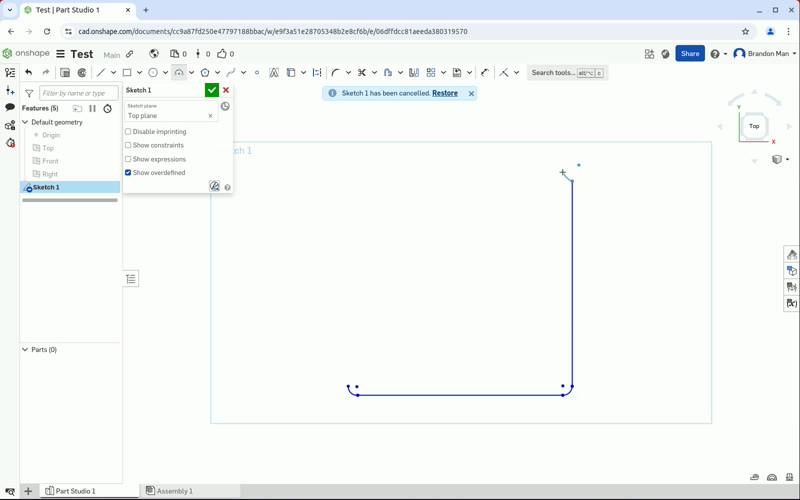
click(562, 171)
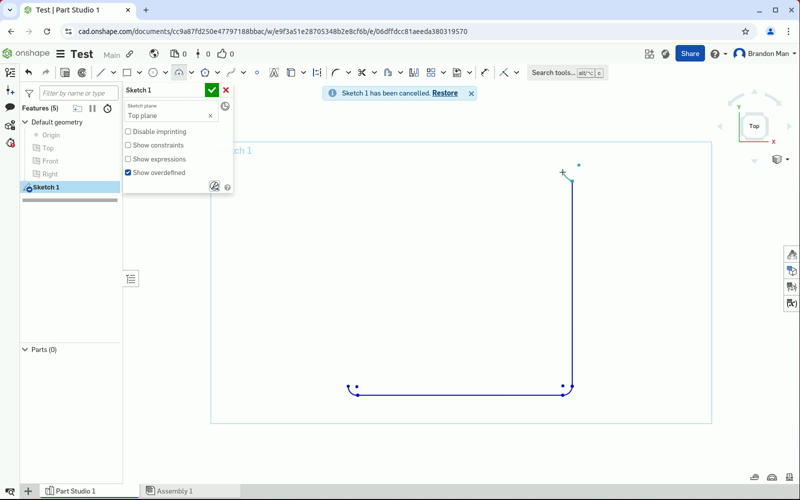
mouse_move(569, 174)
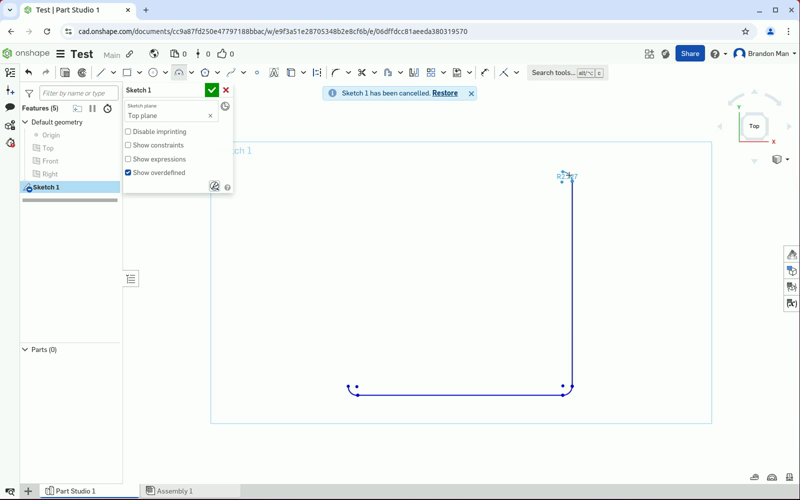
click(569, 174)
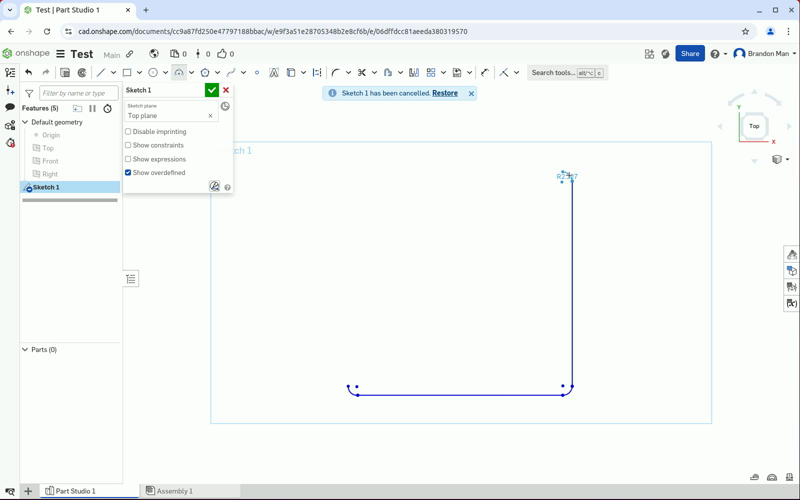
key_up(shift)
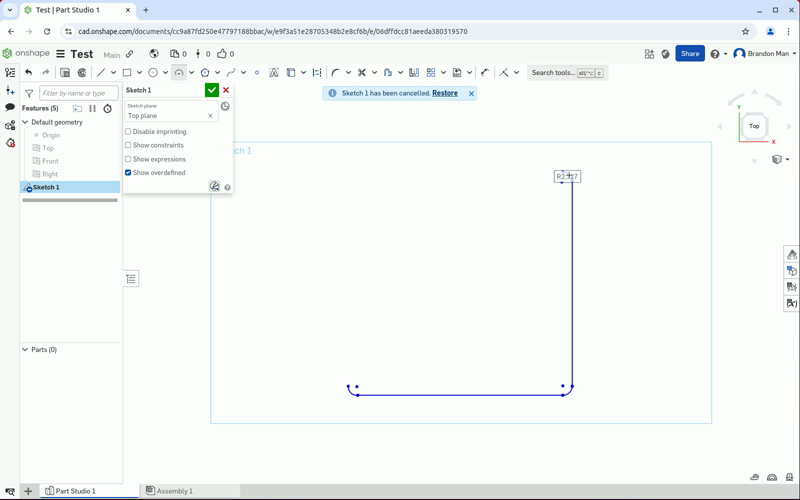
key(esc)
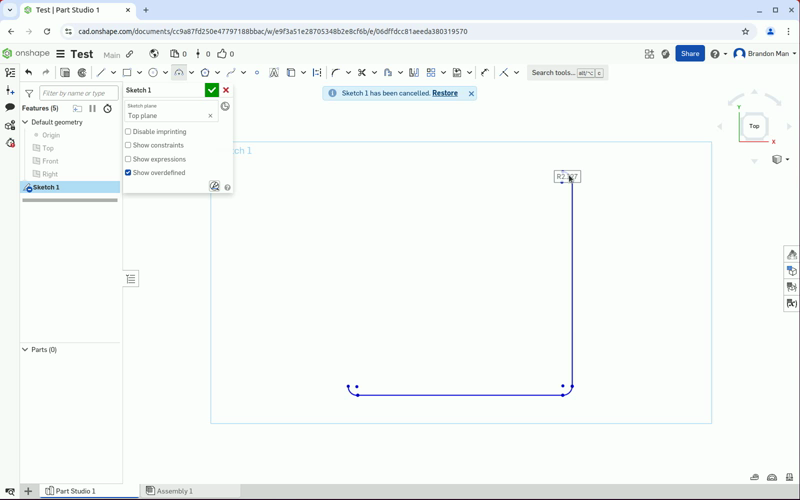
key(l)
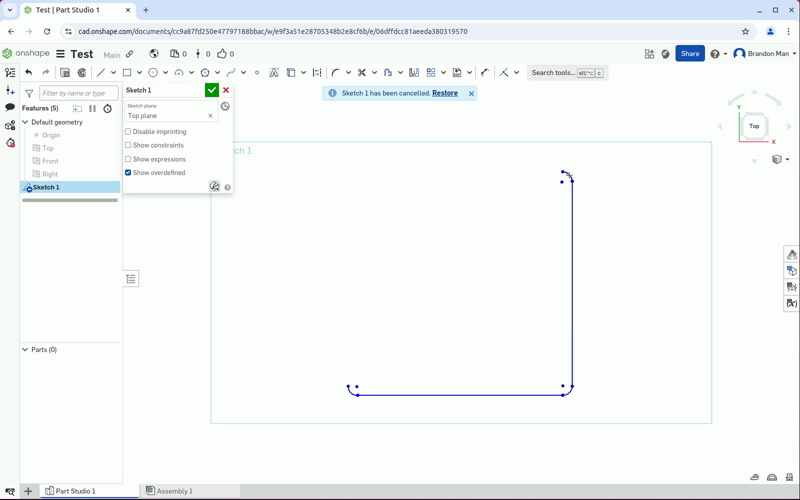
mouse_move(562, 171)
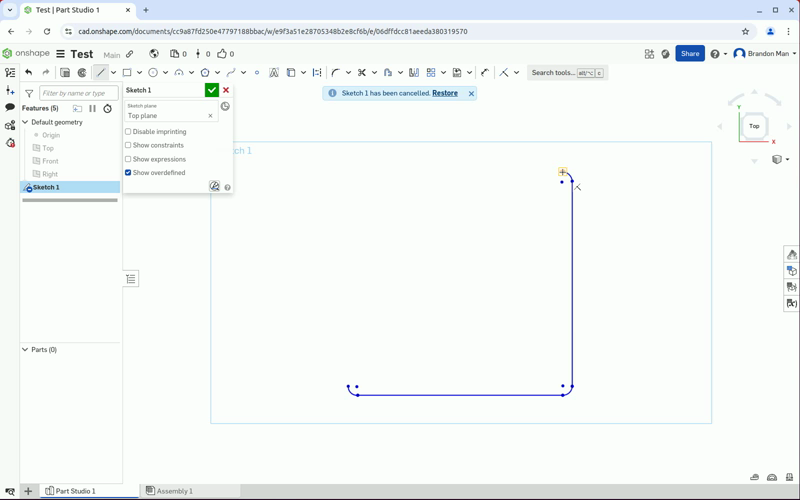
click(562, 171)
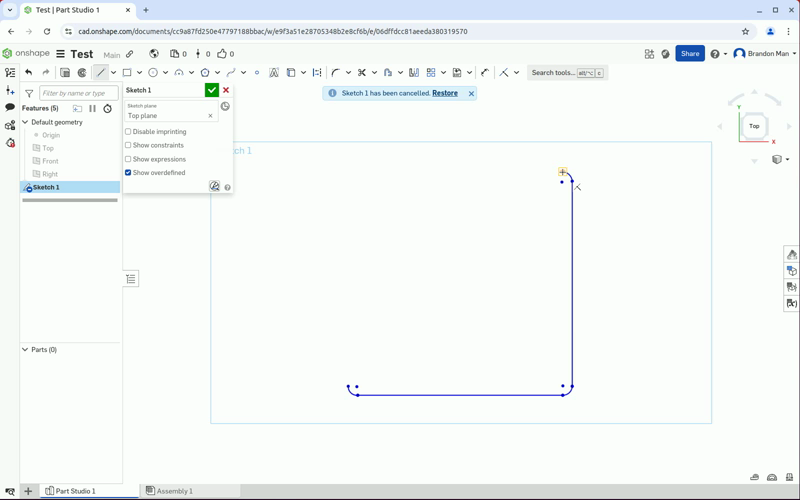
key_down(shift)
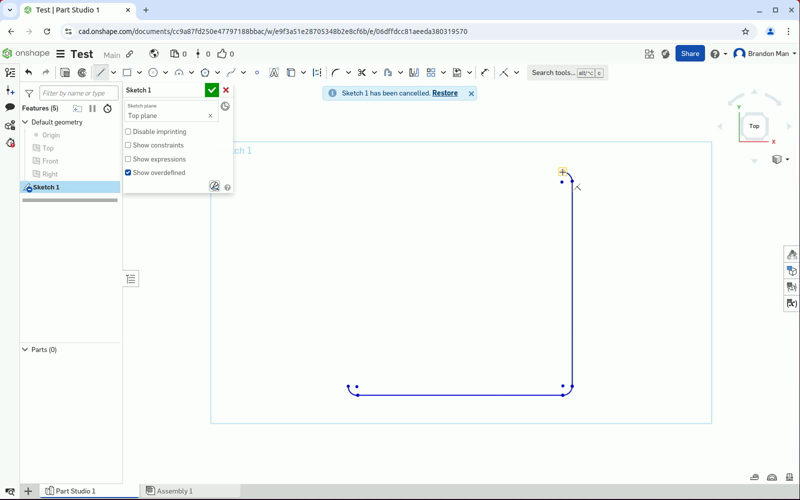
mouse_move(357, 171)
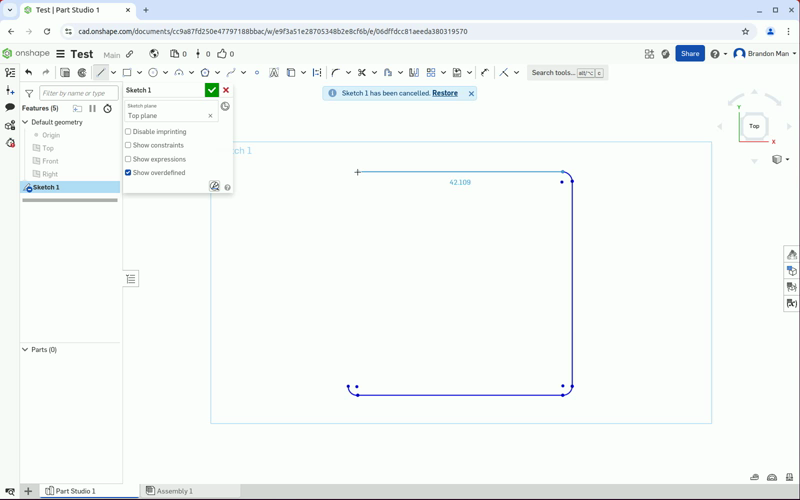
click(357, 171)
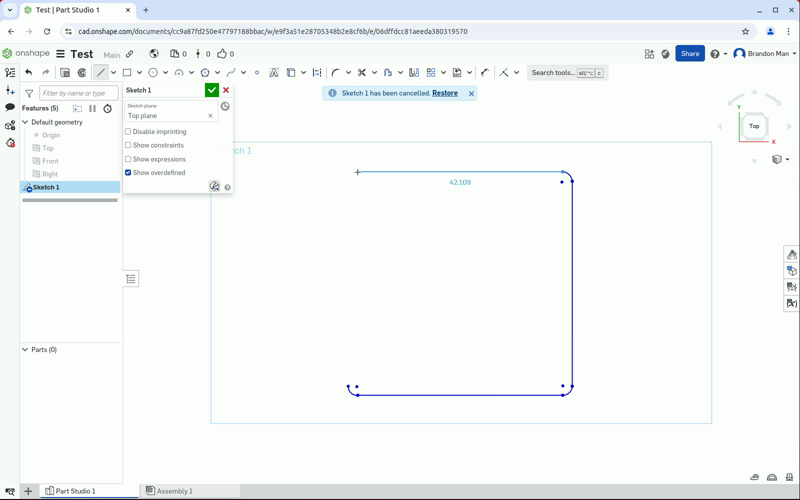
key_up(shift)
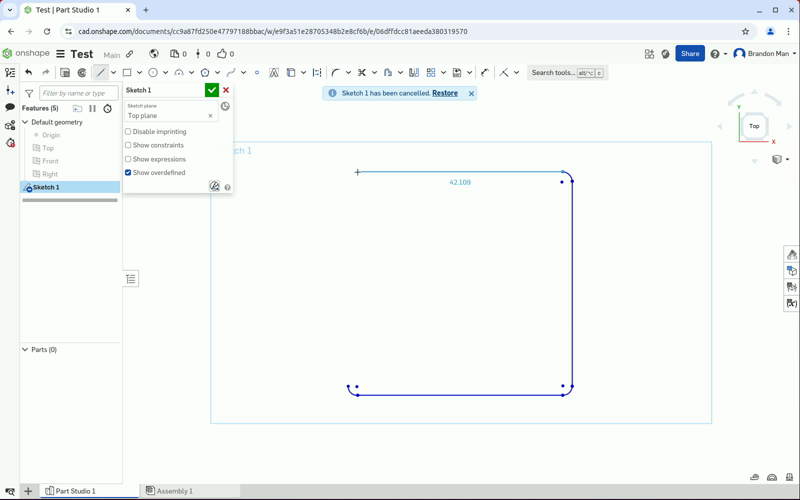
key(esc)
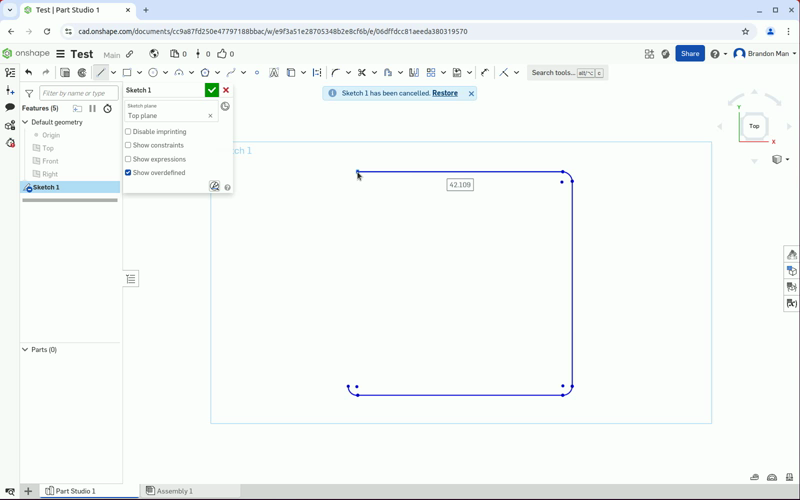
key(a)
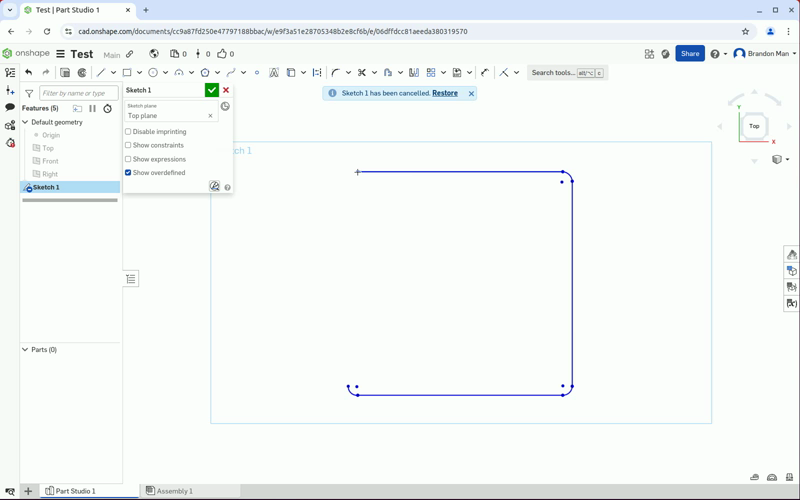
mouse_move(357, 171)
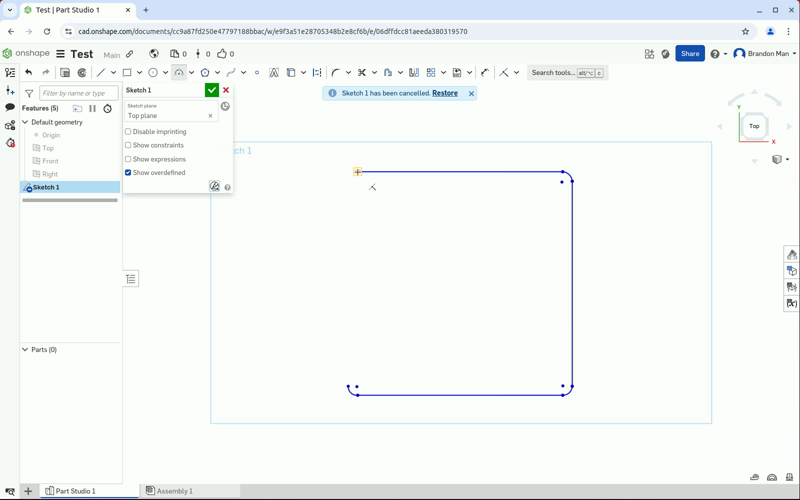
click(357, 171)
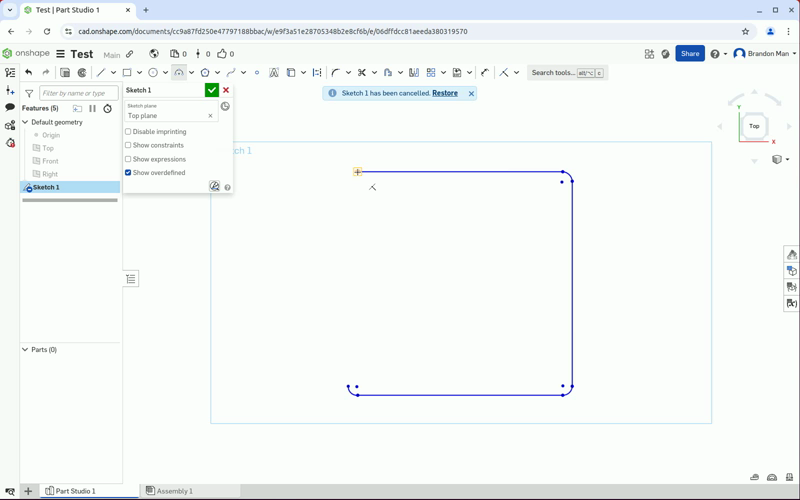
key_down(shift)
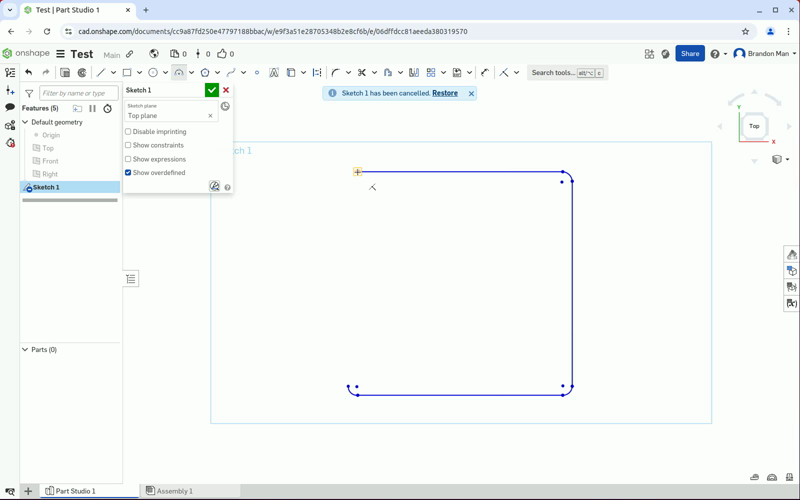
mouse_move(348, 181)
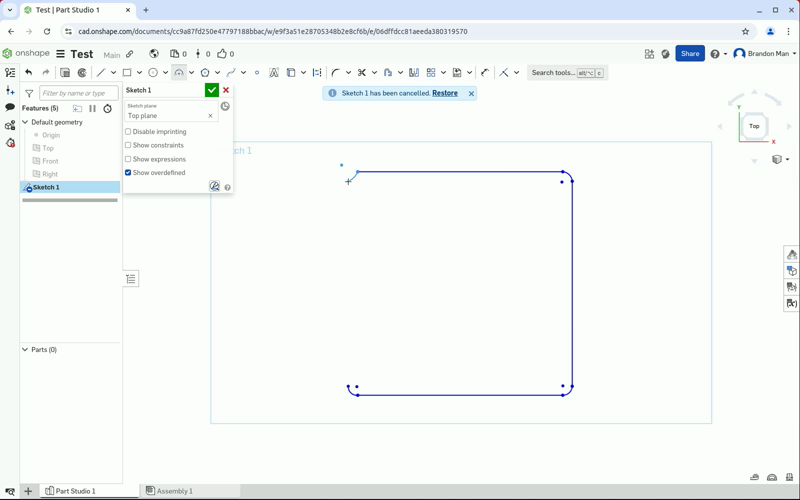
click(348, 181)
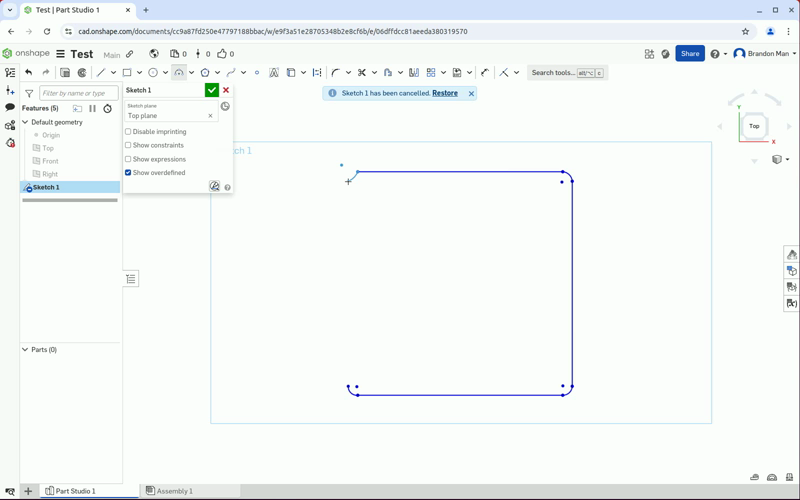
mouse_move(350, 174)
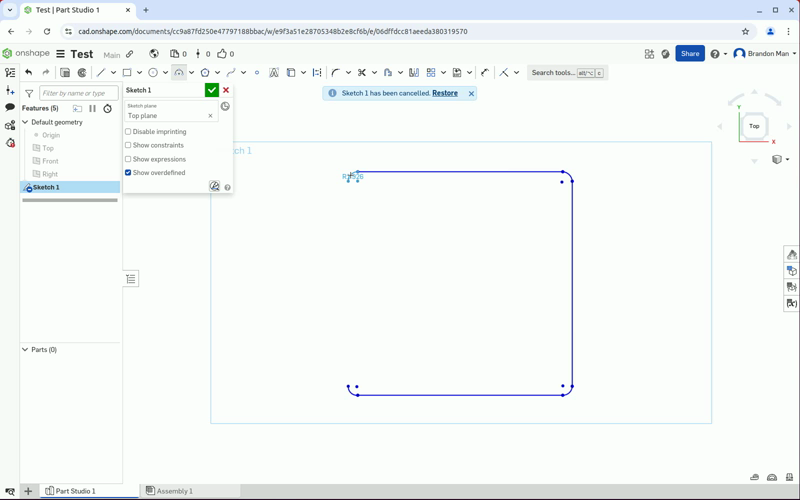
click(350, 174)
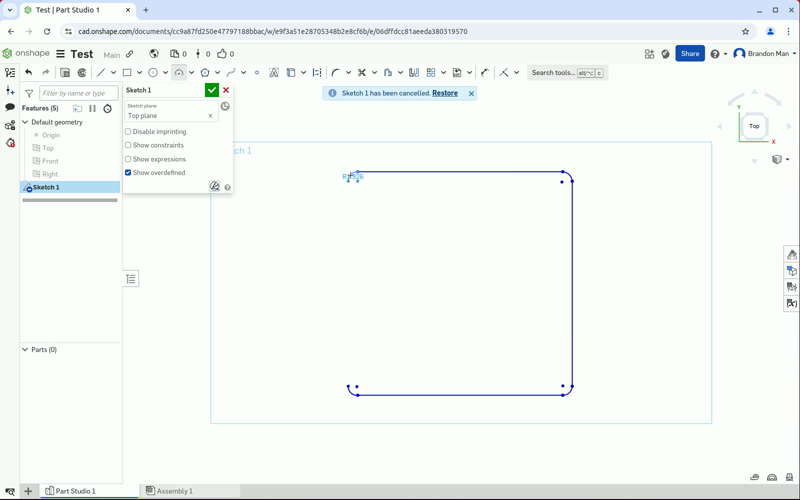
key_up(shift)
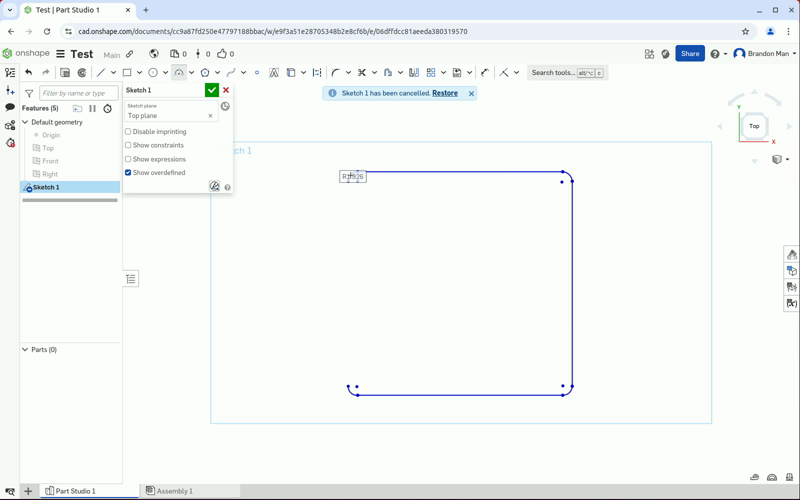
key(esc)
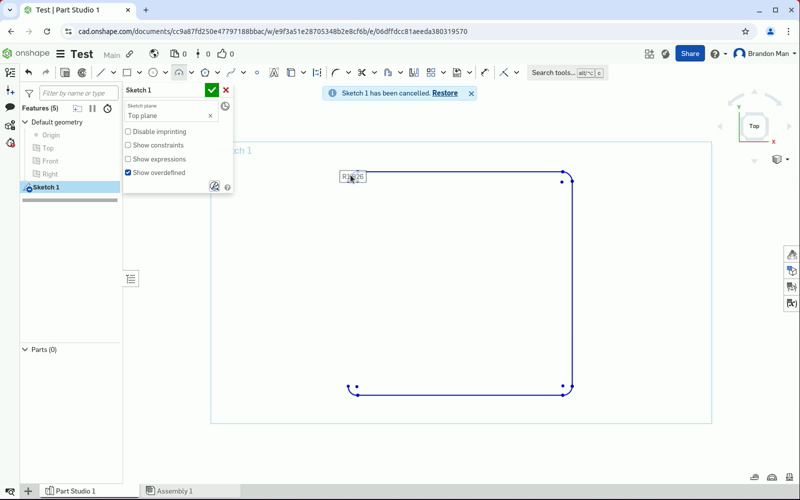
key(l)
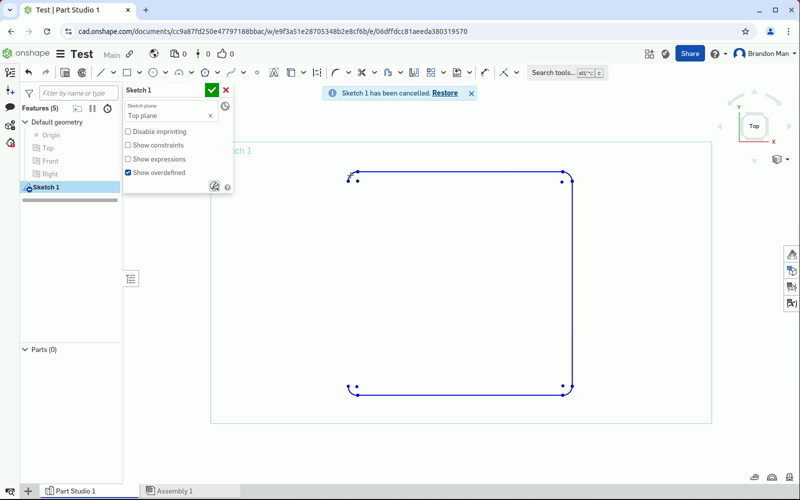
mouse_move(348, 181)
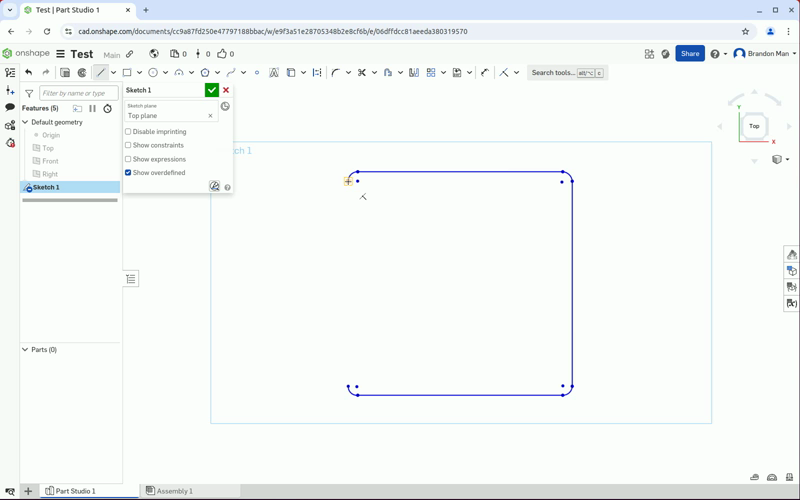
click(348, 181)
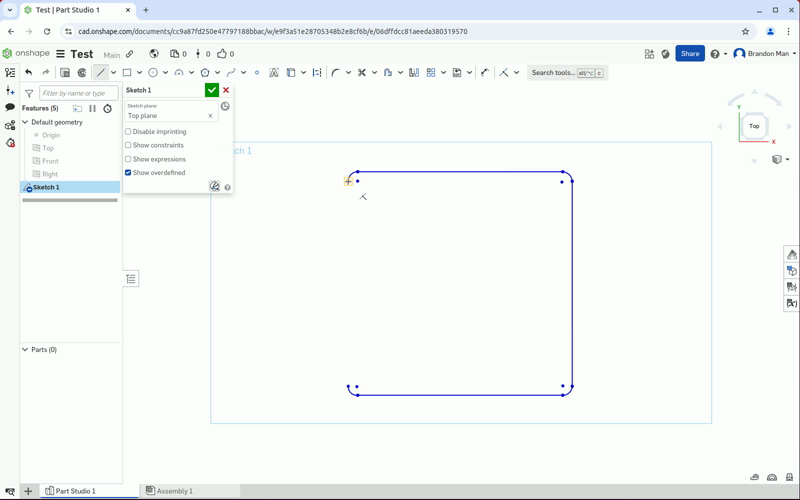
key_down(shift)
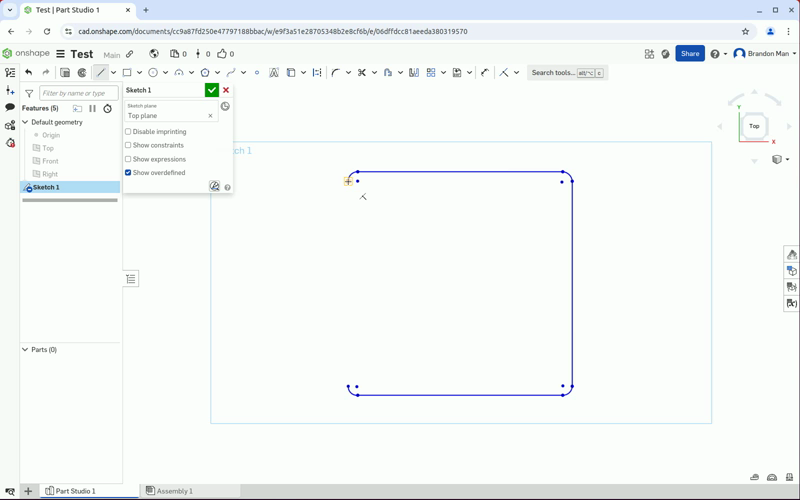
mouse_move(348, 386)
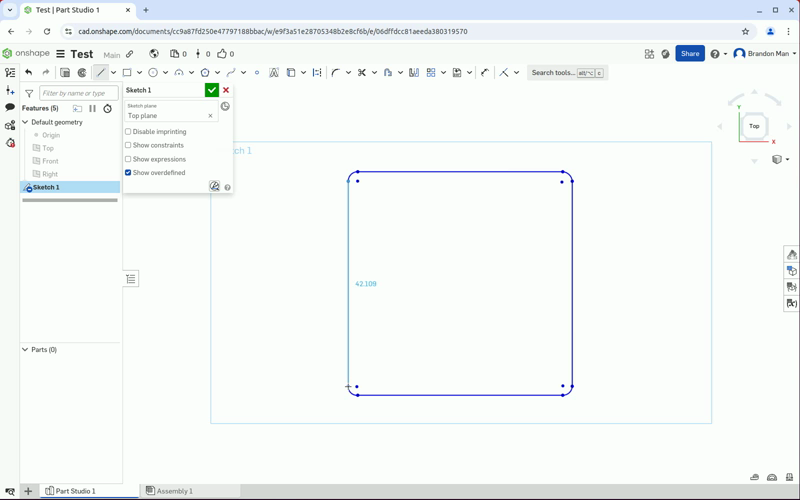
key_up(shift)
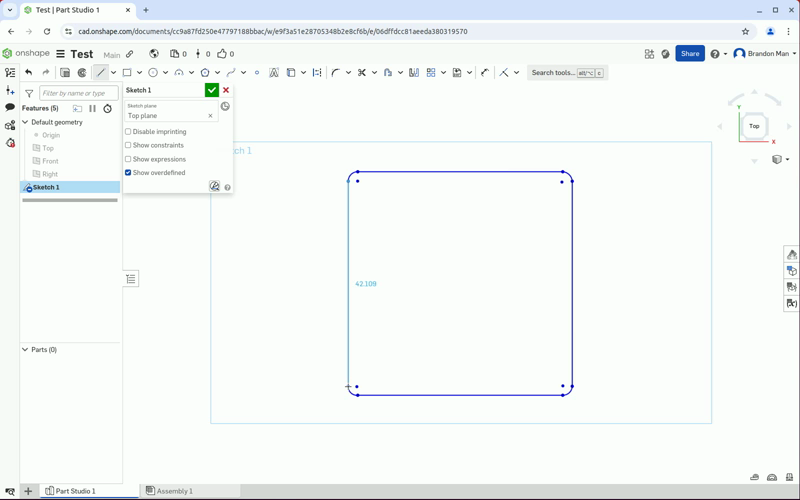
click(348, 386)
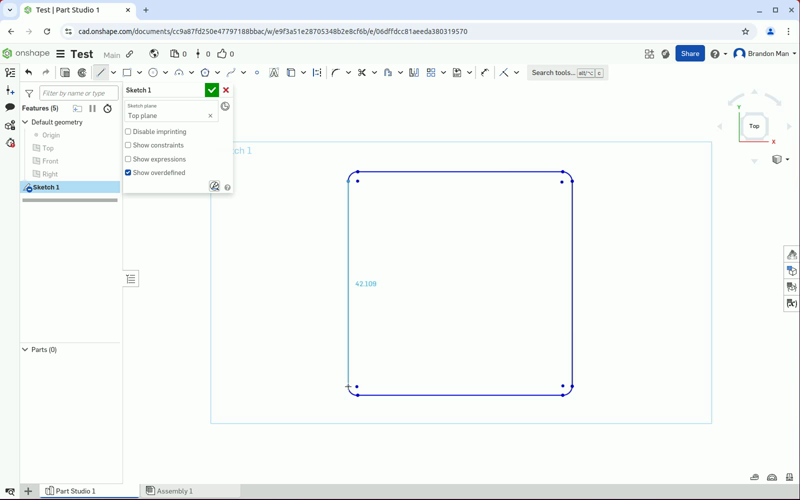
key(esc)
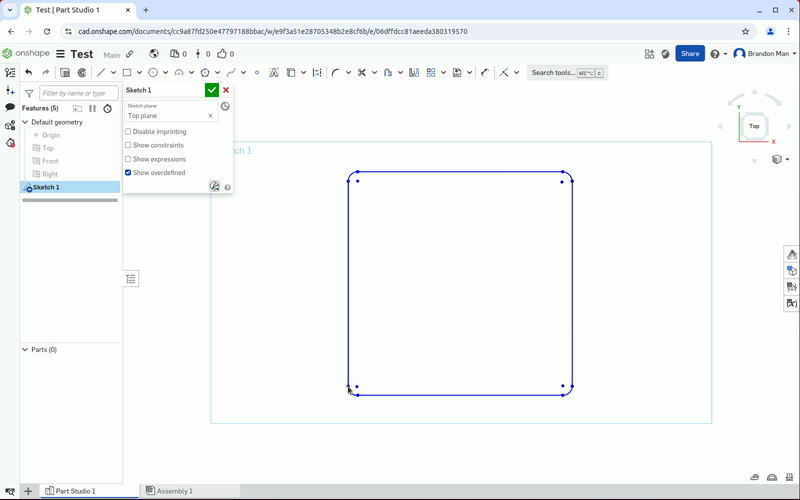
mouse_move(449, 238)
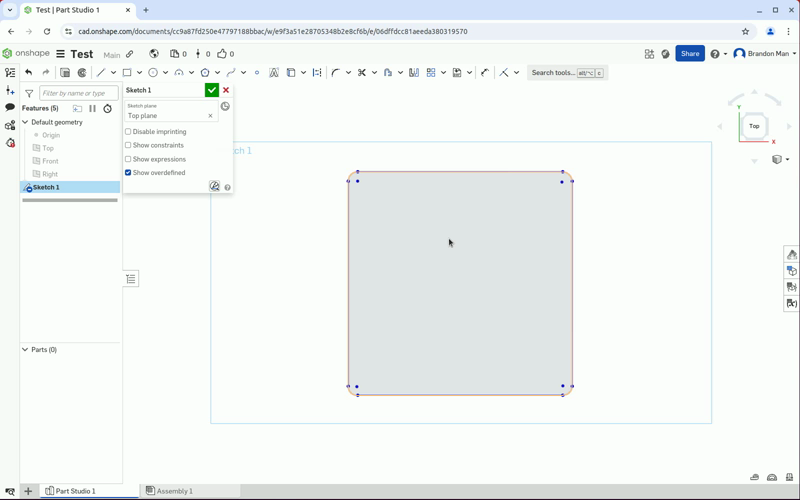
click(449, 238)
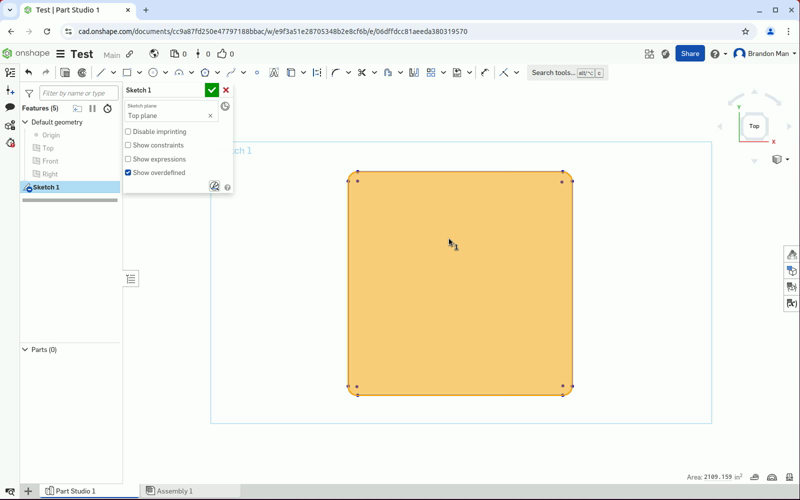
mouse_move(73, 352)
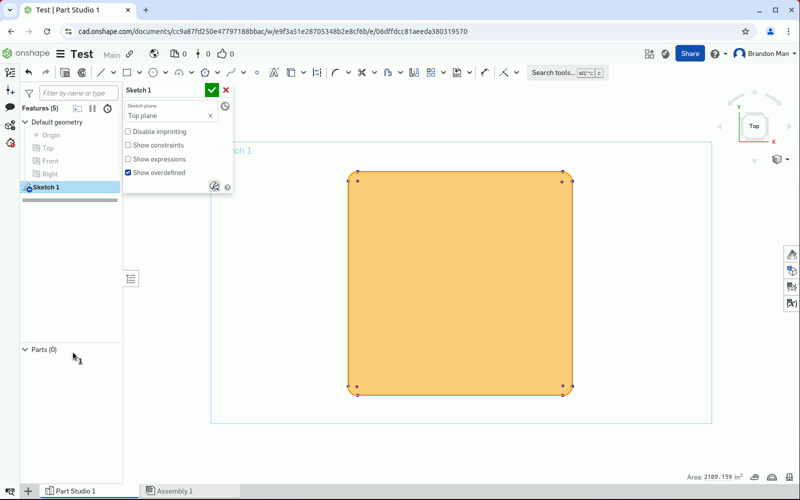
key(shift+y)
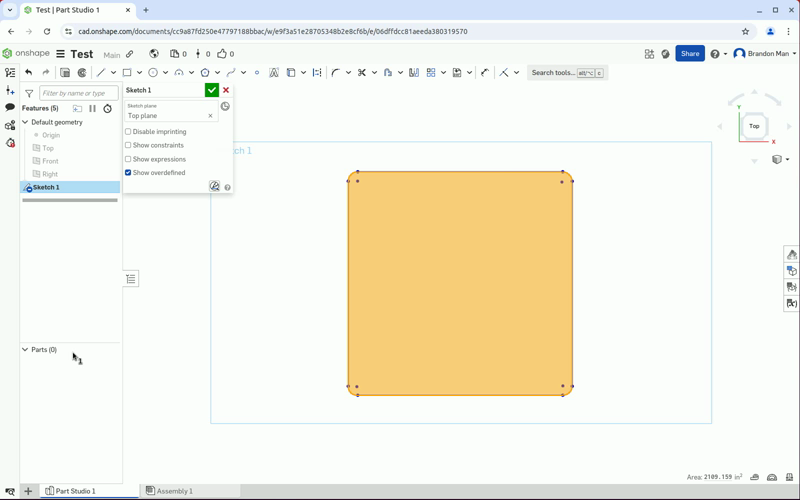
key(shift+e)
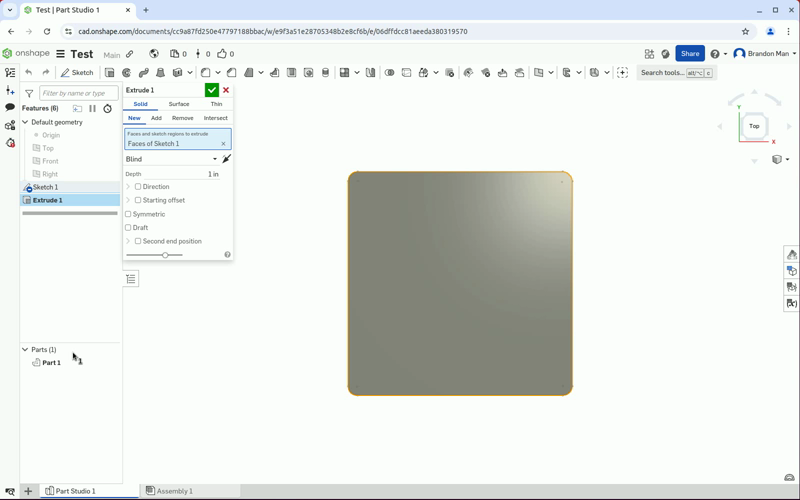
mouse_move(143, 106)
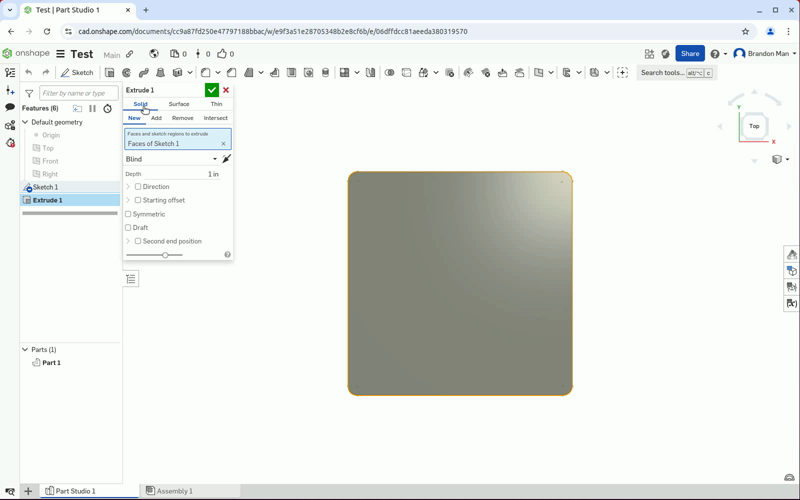
click(143, 106)
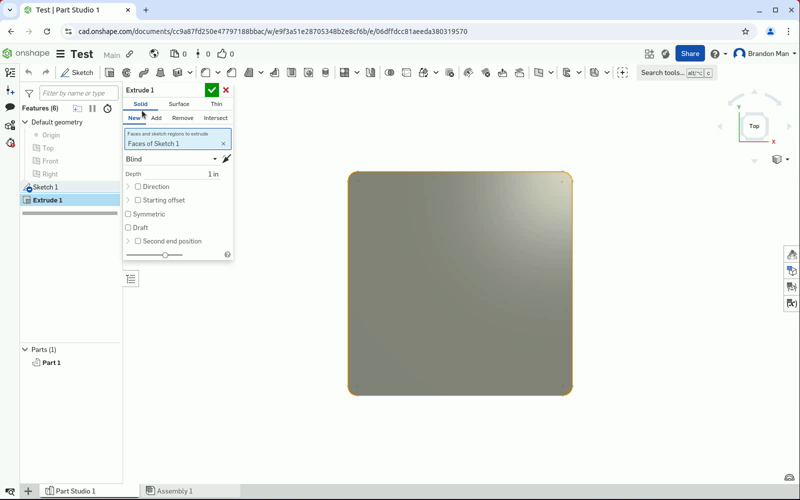
mouse_move(137, 120)
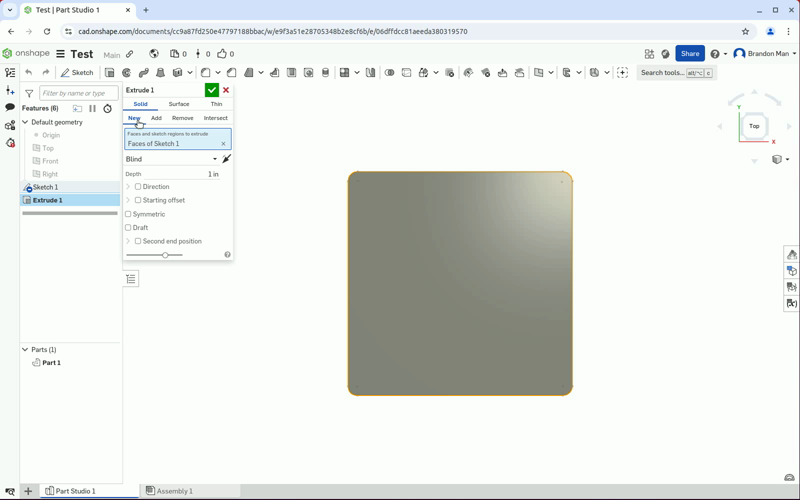
click(137, 120)
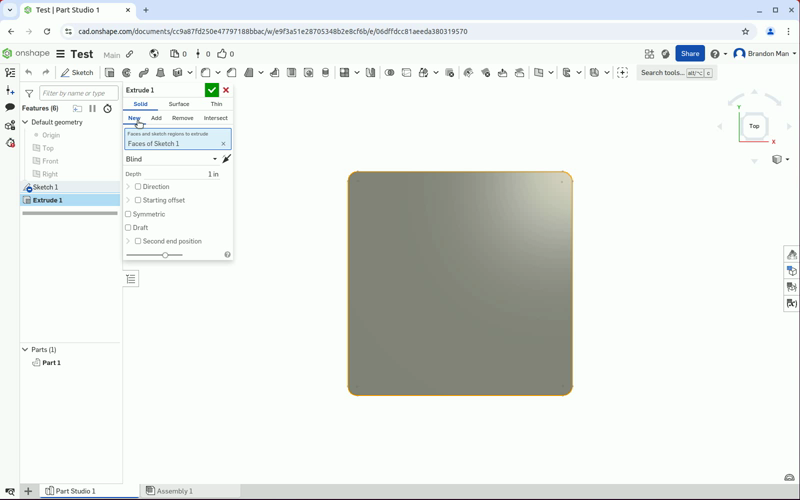
key(tab, 4)
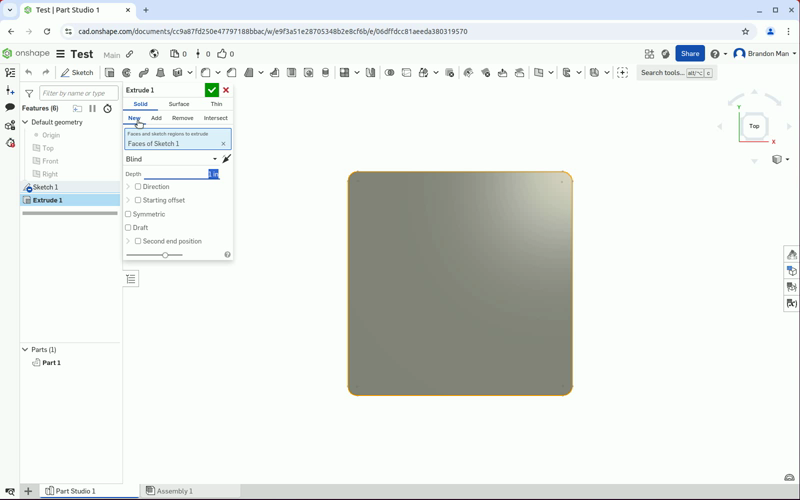
text(-2.166)
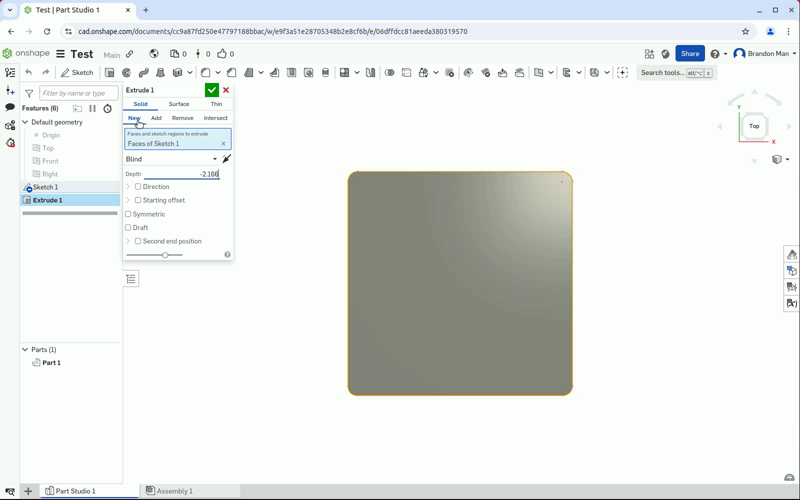
key(enter)
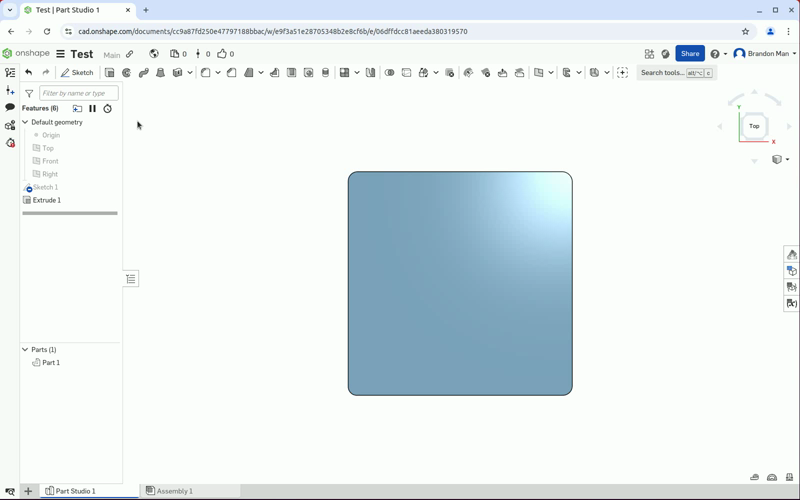
key(shift+h)
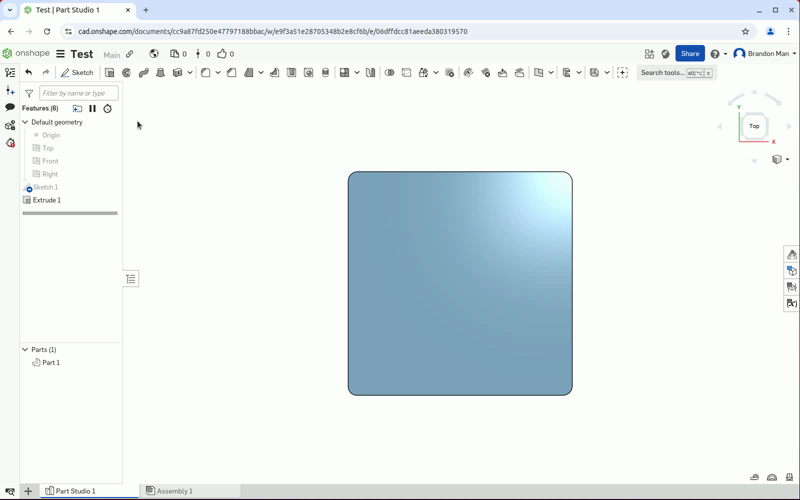
key(shift+h)
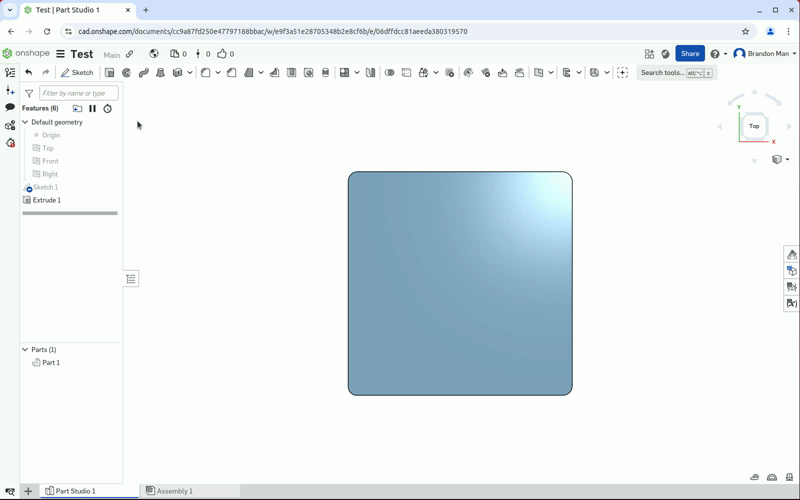
mouse_move(73, 189)
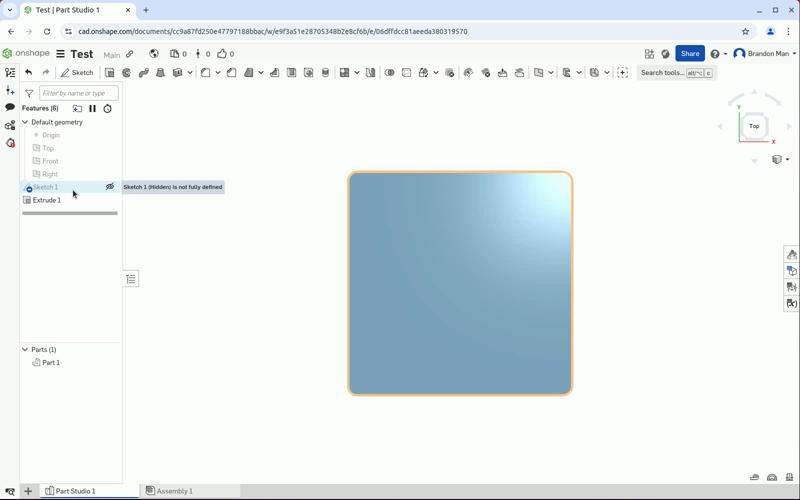
click(73, 189)
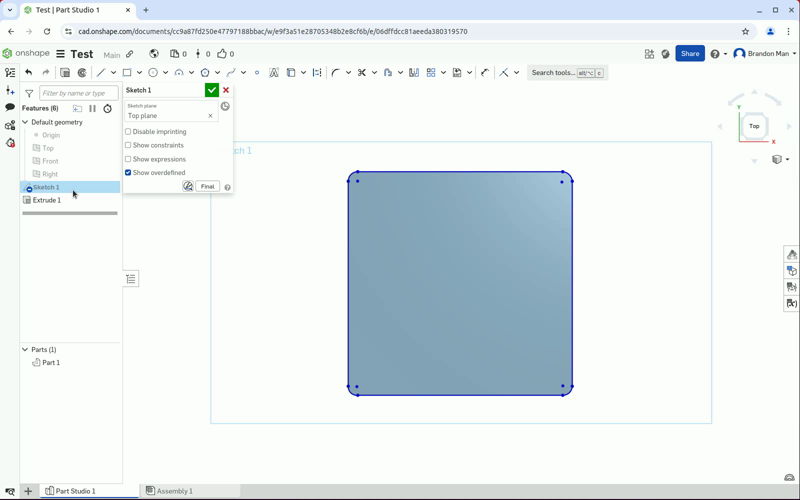
mouse_move(229, 92)
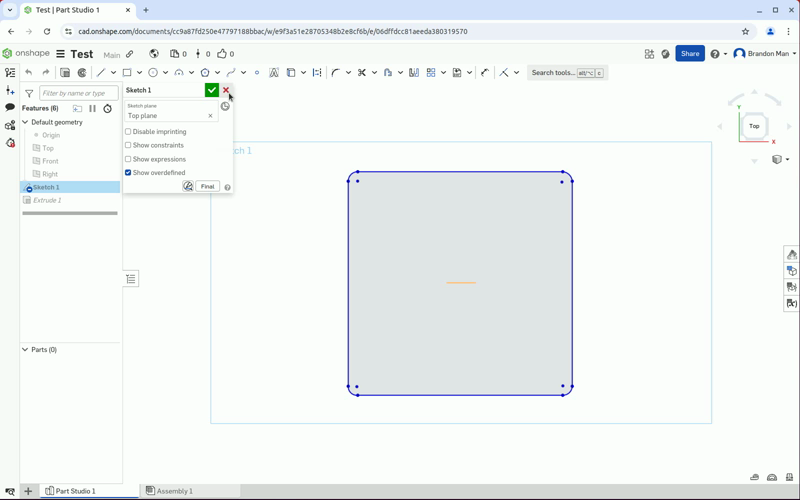
click(229, 92)
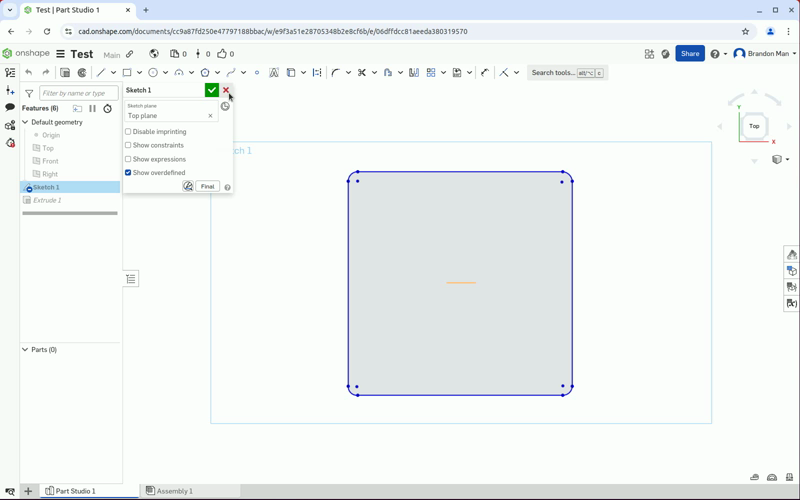
key(shift+s)
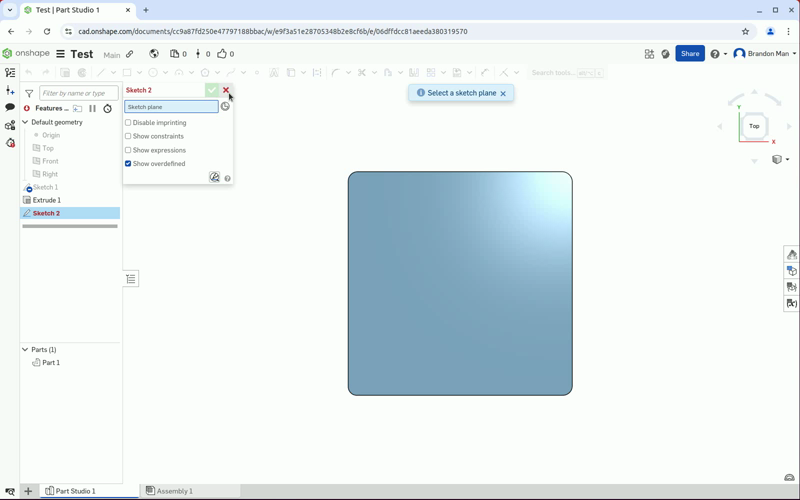
mouse_move(73, 150)
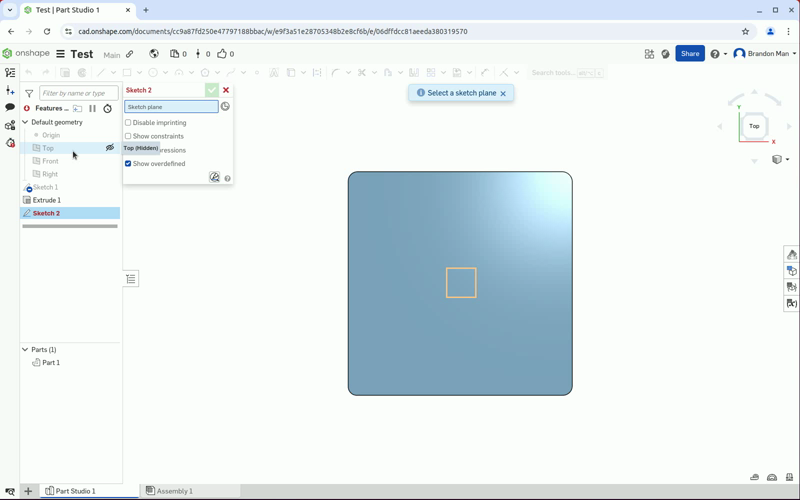
click(73, 150)
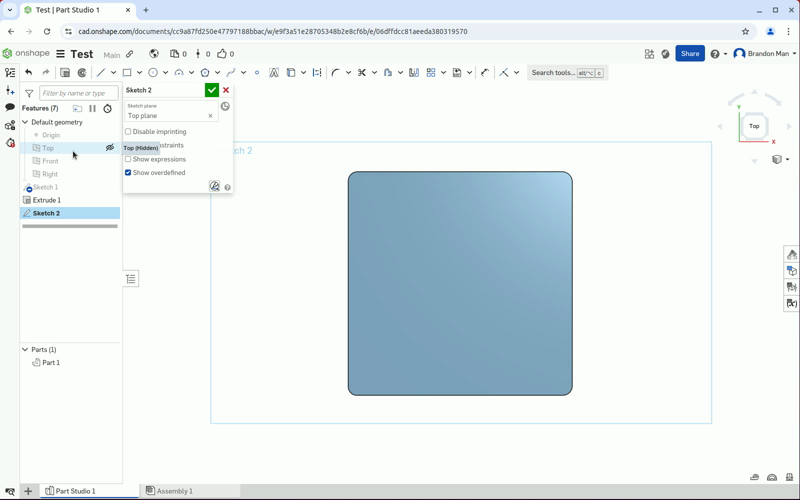
mouse_move(73, 352)
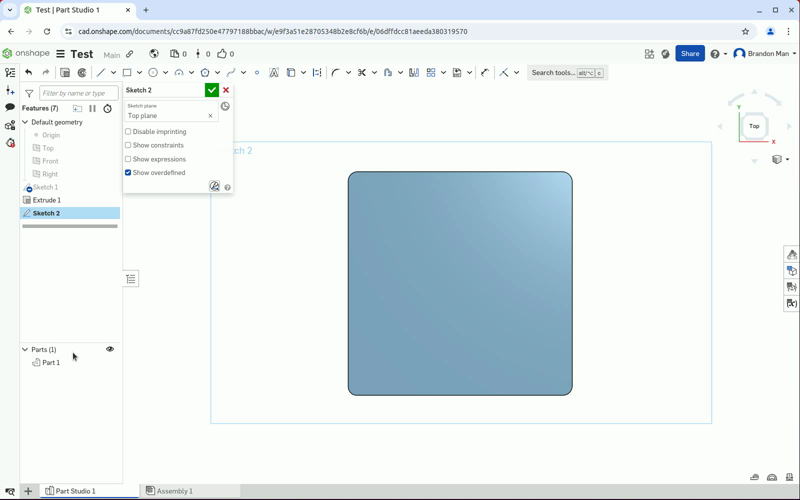
key(y)
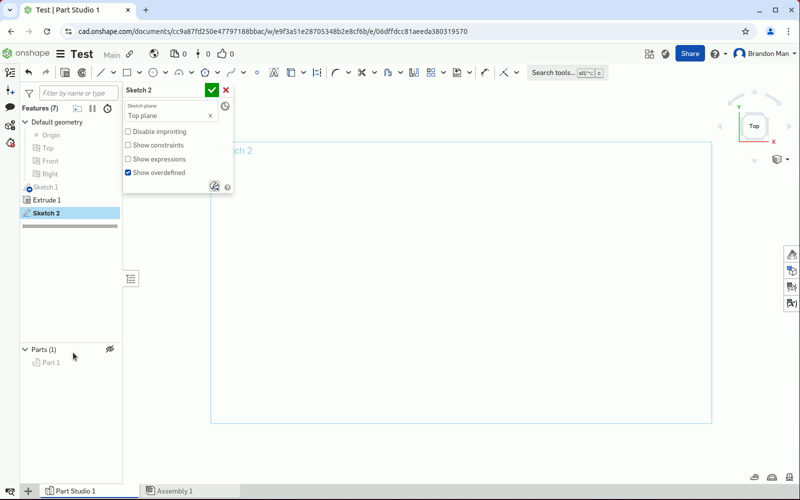
key(a)
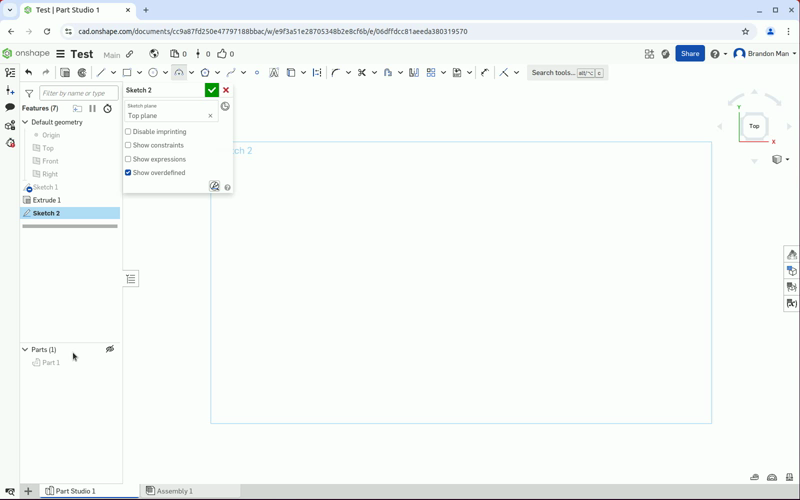
key_down(shift)
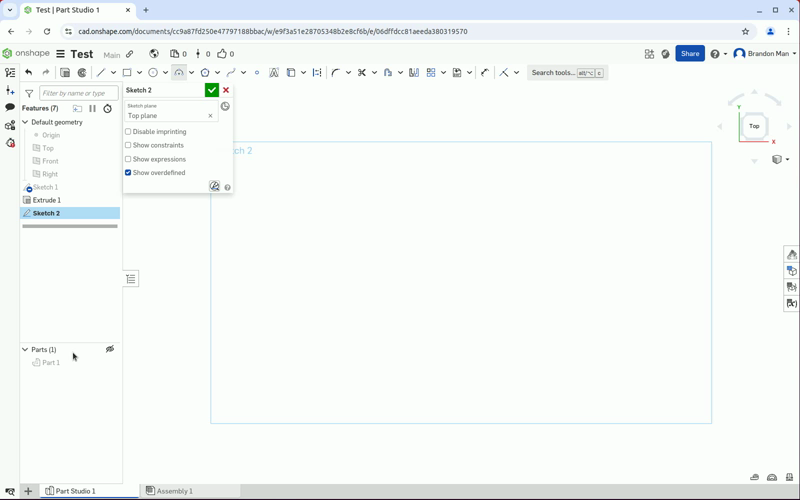
mouse_move(414, 324)
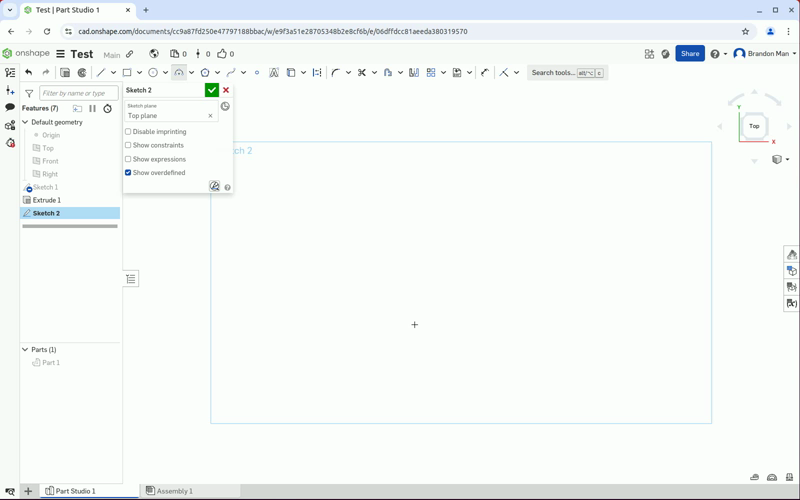
click(414, 324)
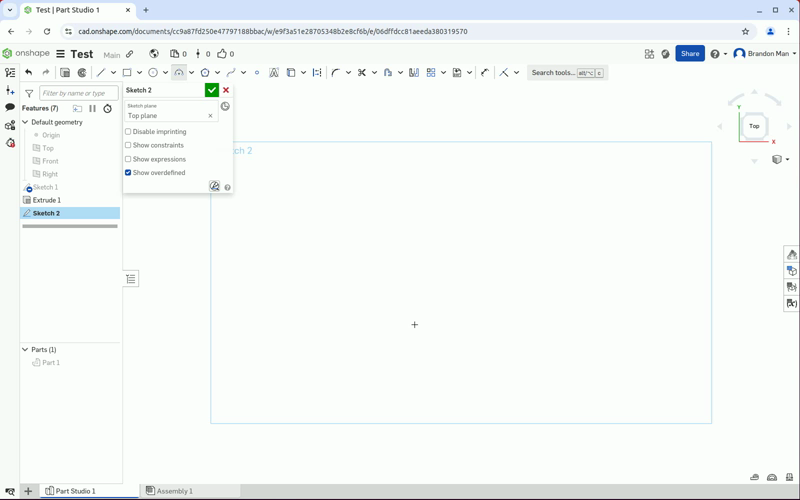
key_up(shift)
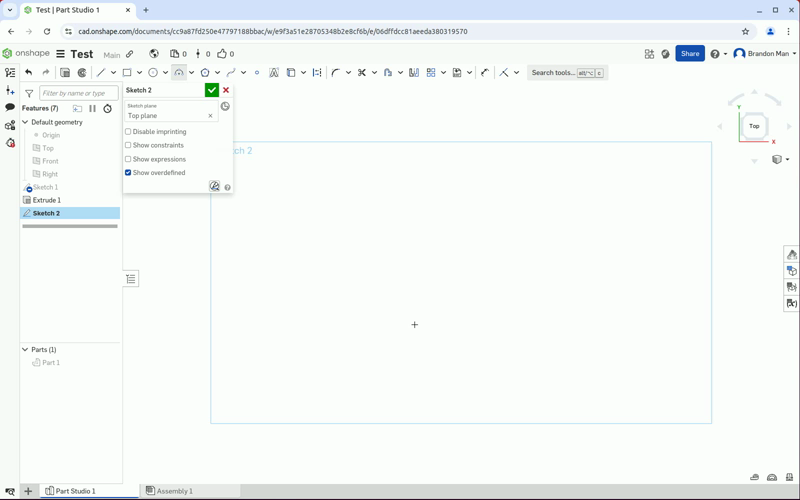
key_down(shift)
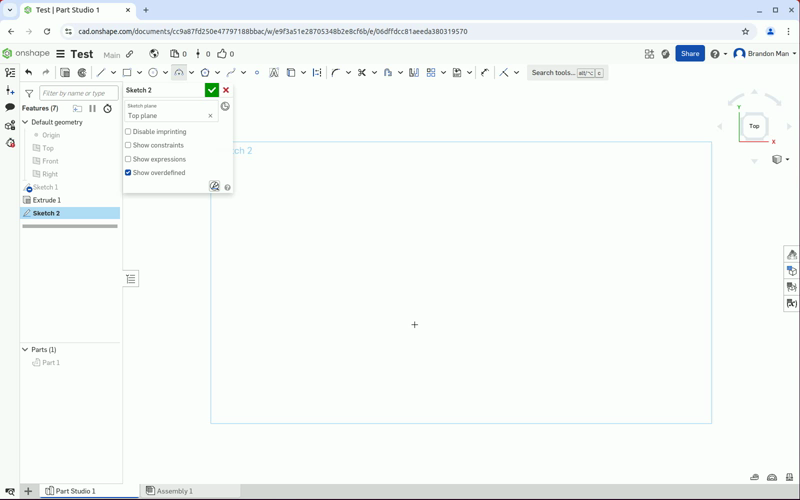
mouse_move(420, 329)
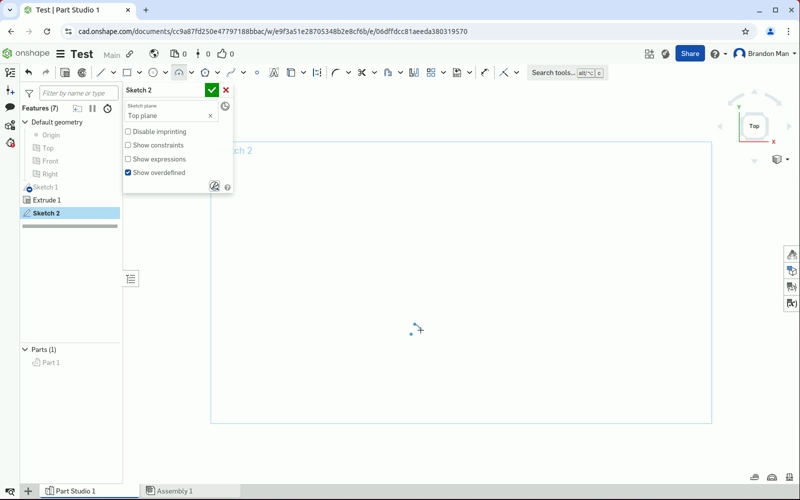
click(420, 329)
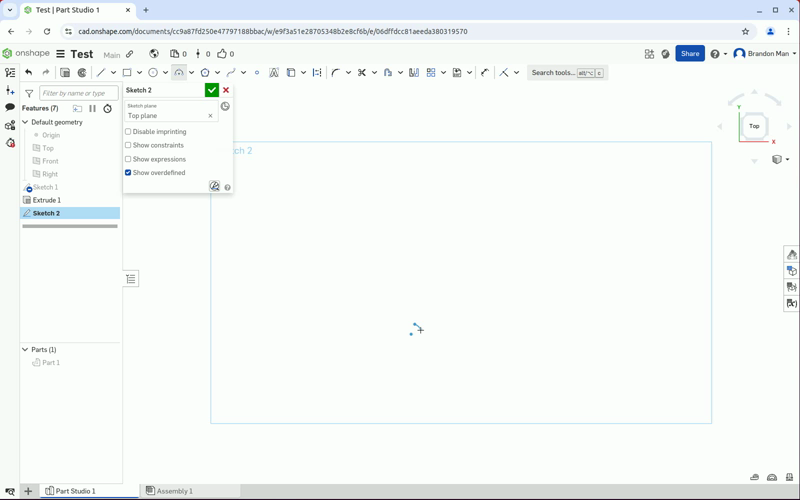
mouse_move(416, 327)
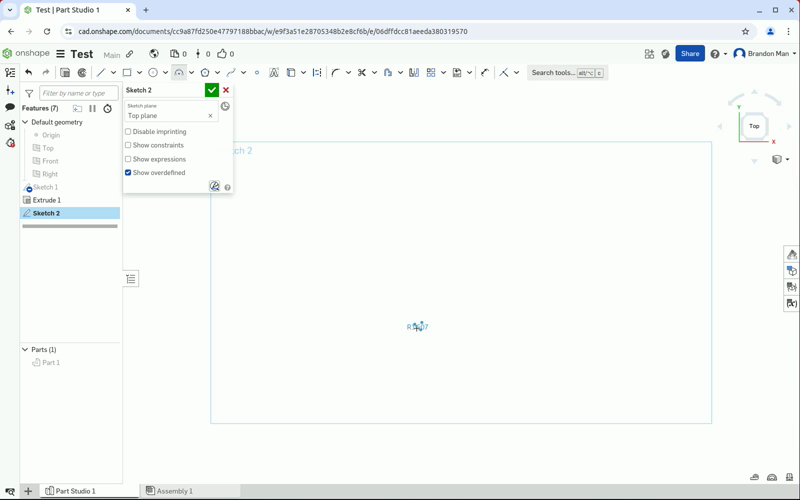
click(416, 327)
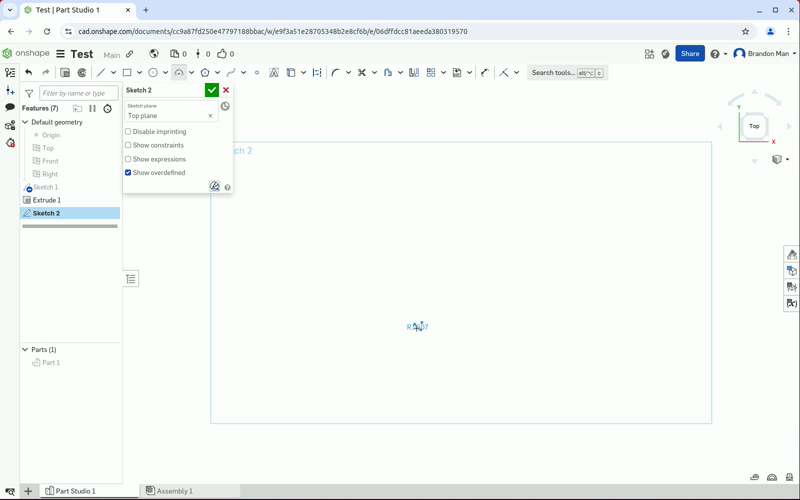
key_up(shift)
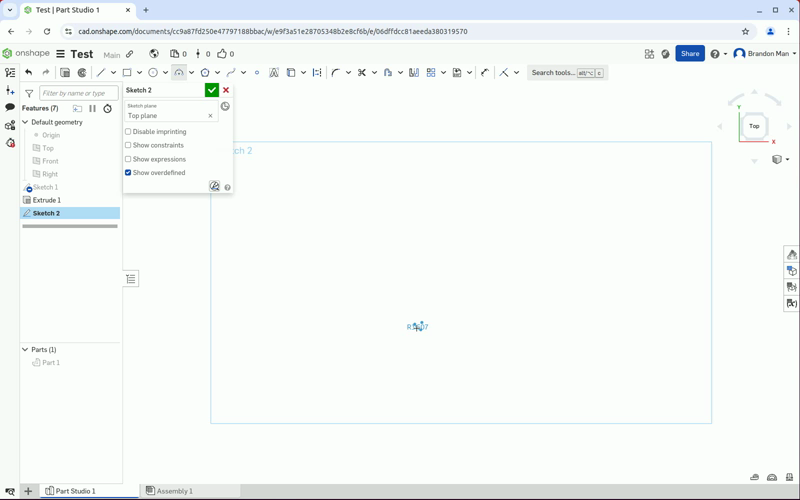
key(esc)
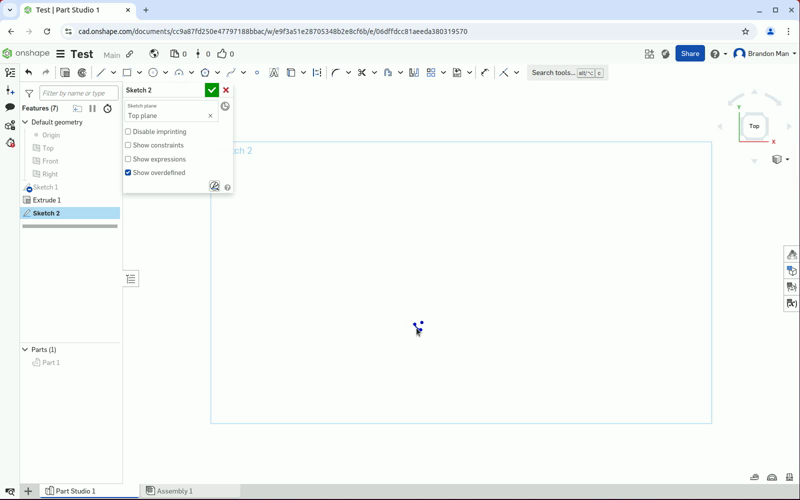
key(l)
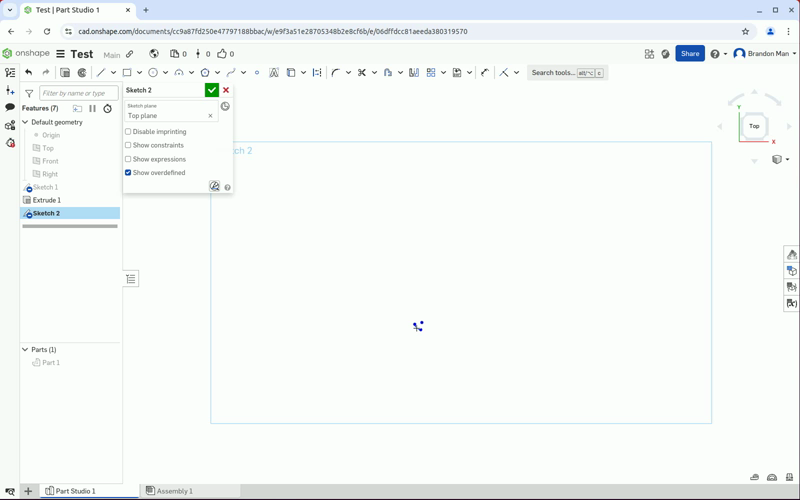
mouse_move(420, 329)
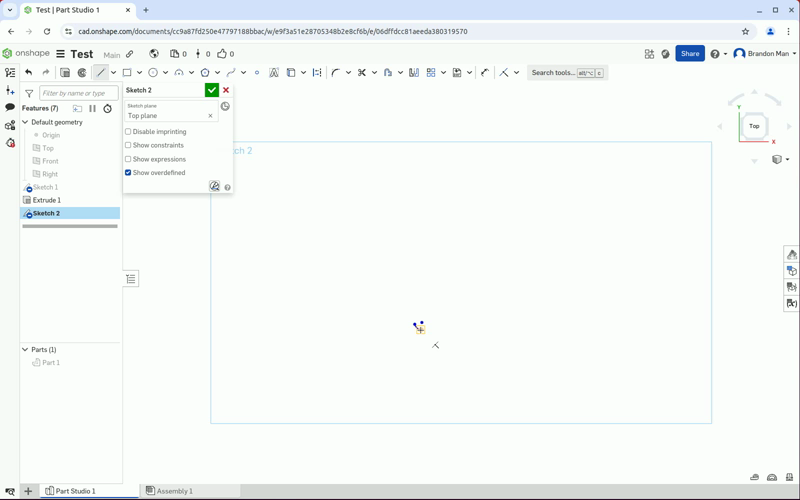
click(420, 329)
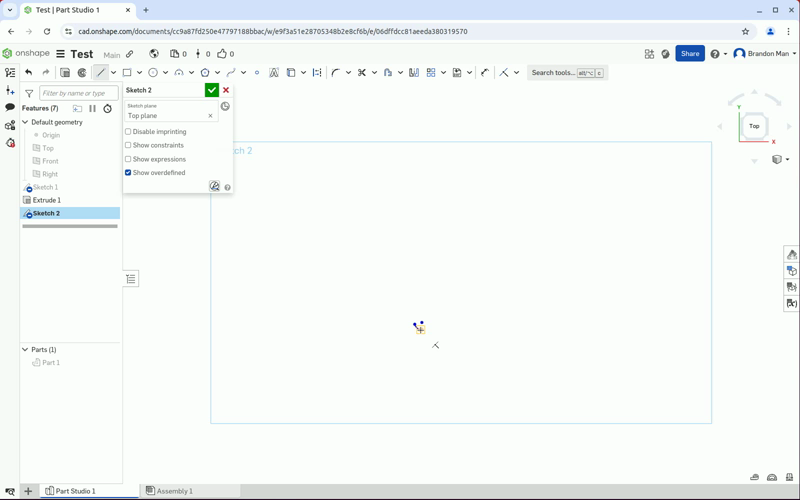
key_down(shift)
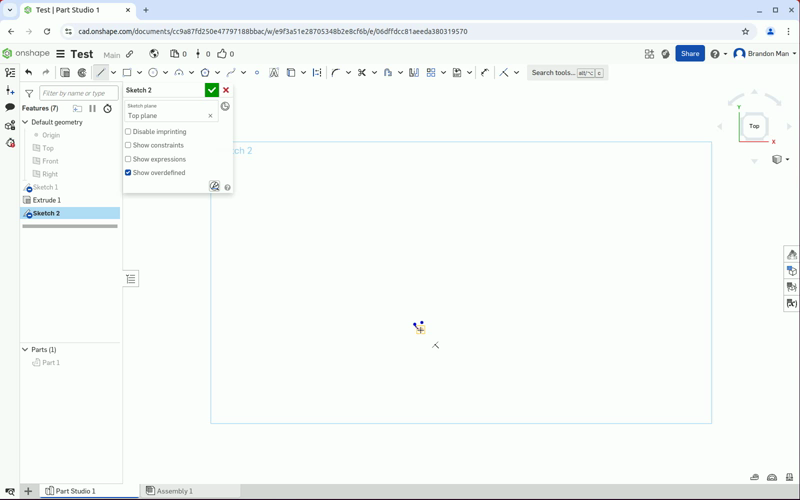
mouse_move(501, 329)
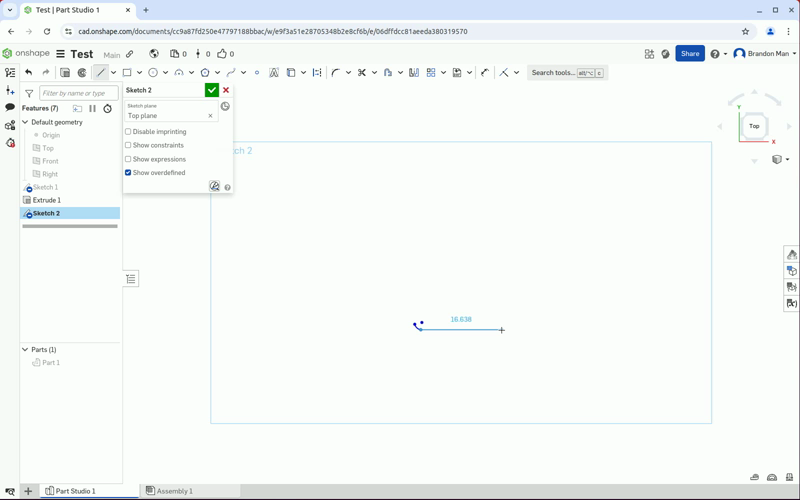
click(501, 329)
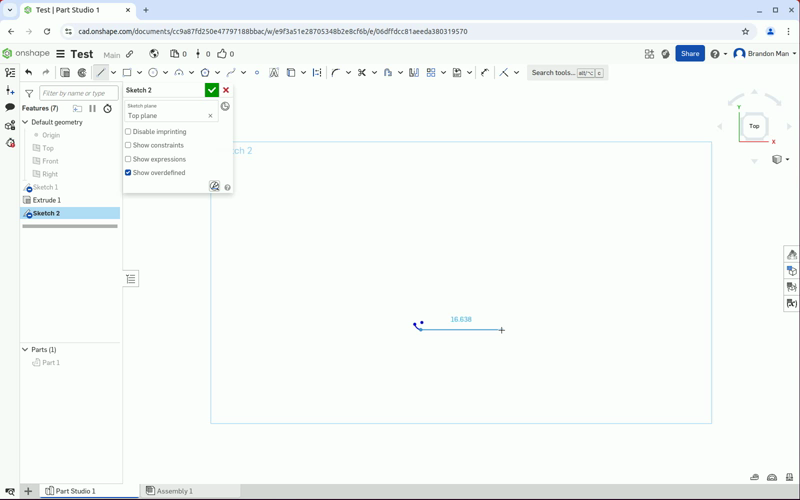
key_up(shift)
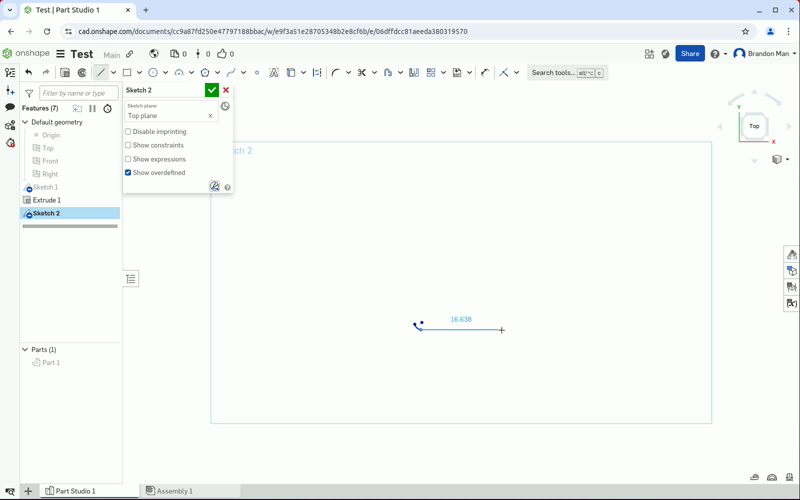
key(esc)
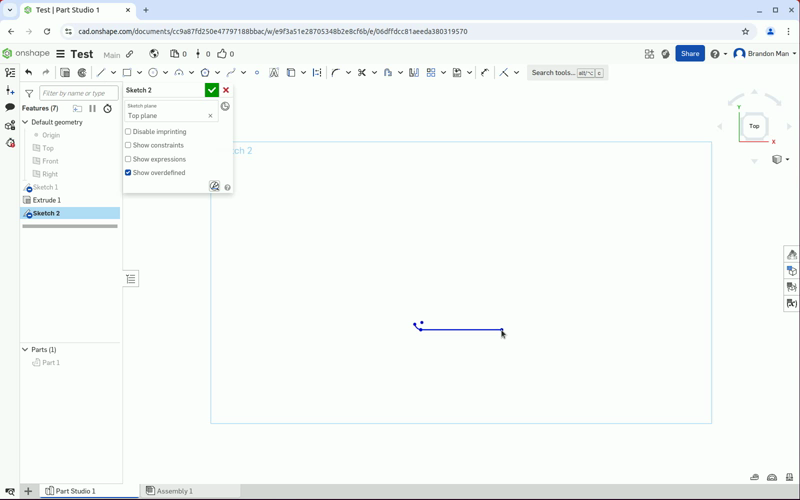
key(a)
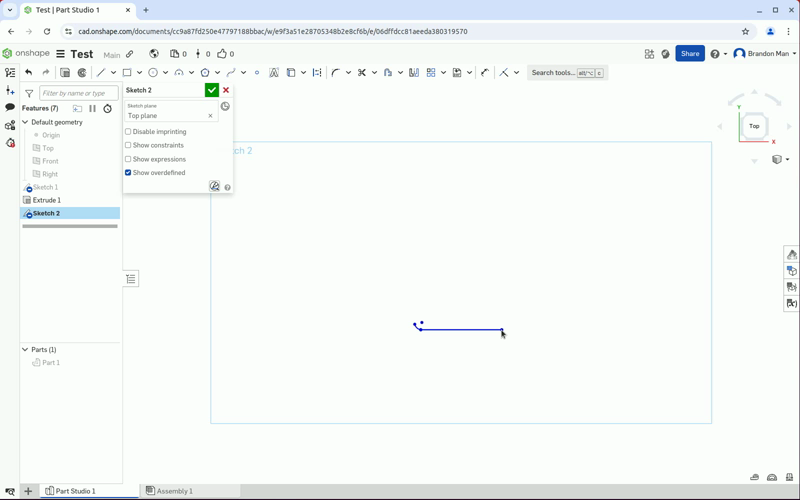
mouse_move(501, 329)
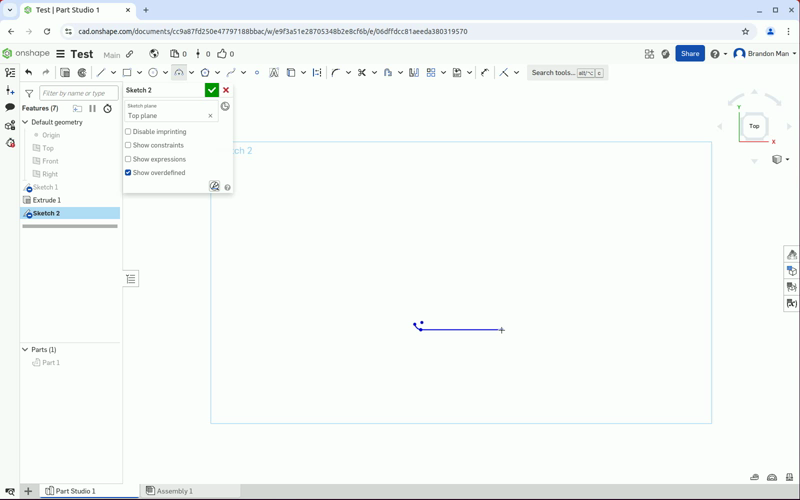
click(501, 329)
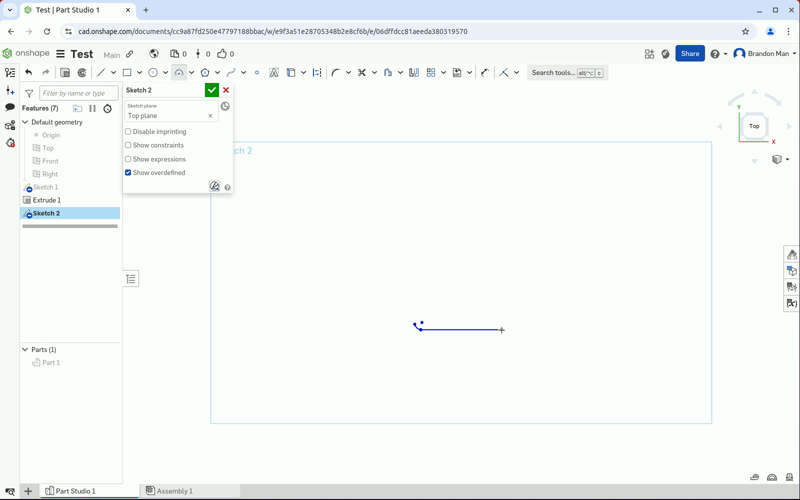
key_down(shift)
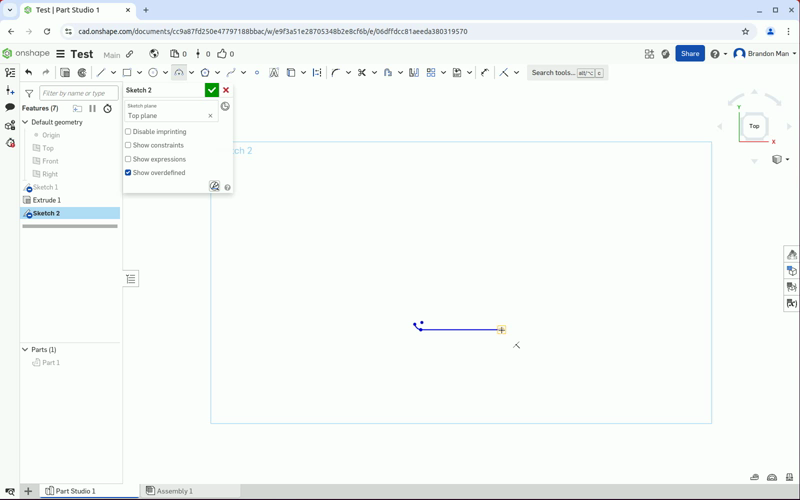
mouse_move(507, 324)
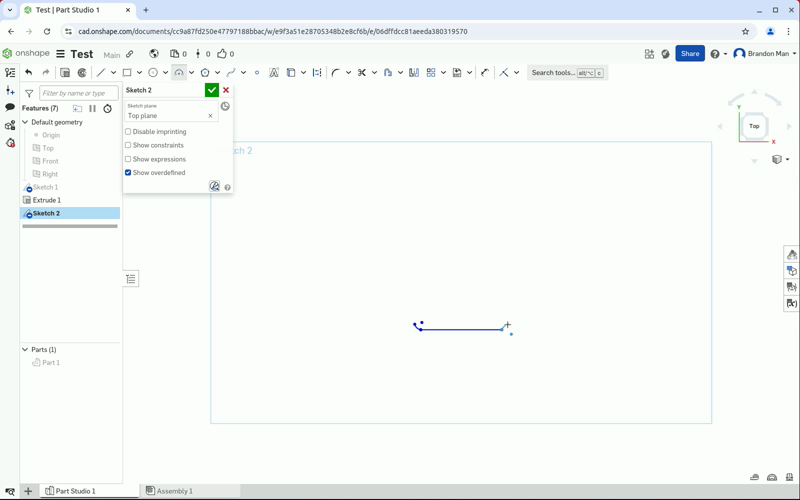
click(507, 324)
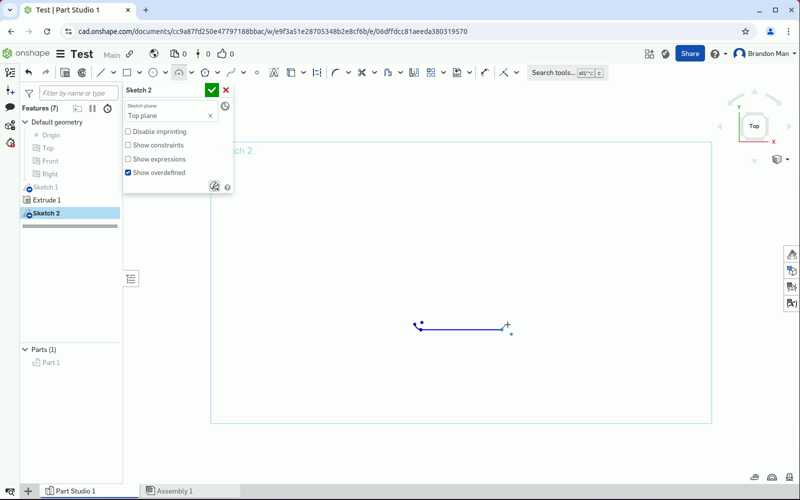
mouse_move(506, 327)
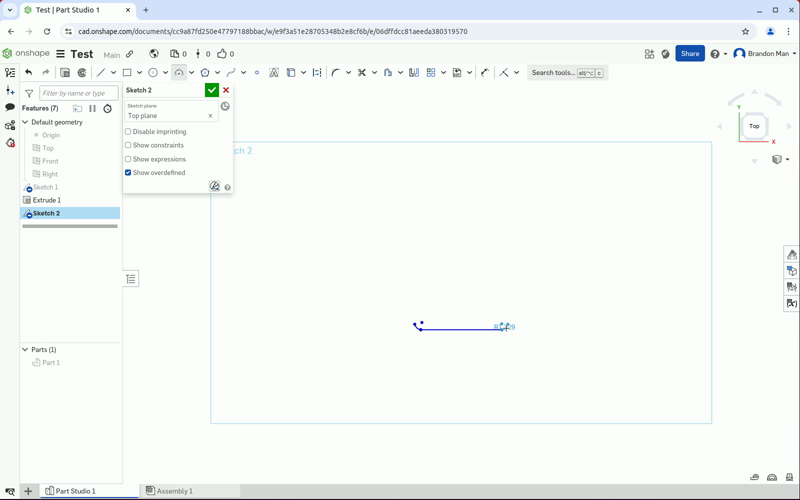
click(506, 327)
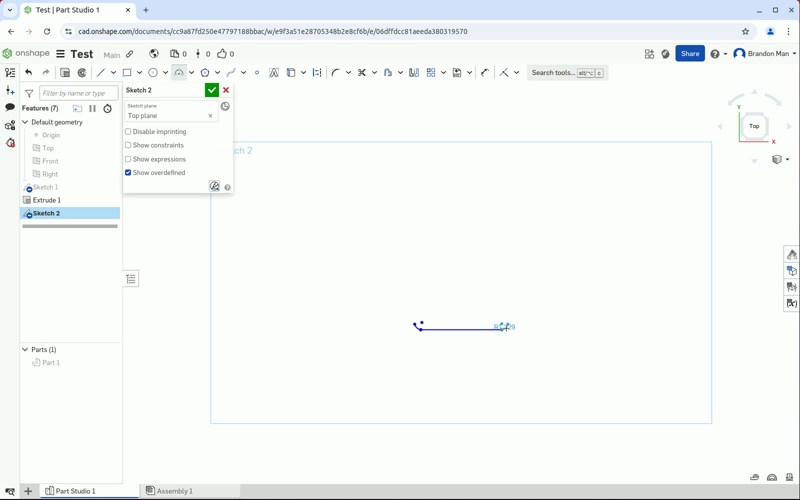
key_up(shift)
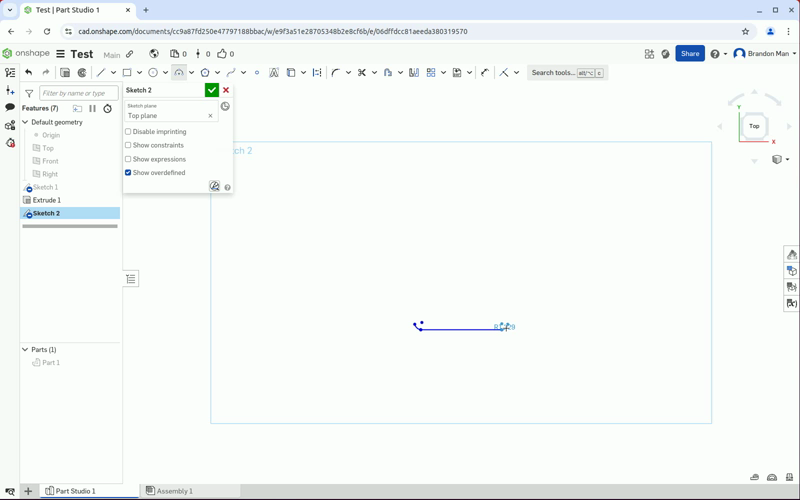
key(esc)
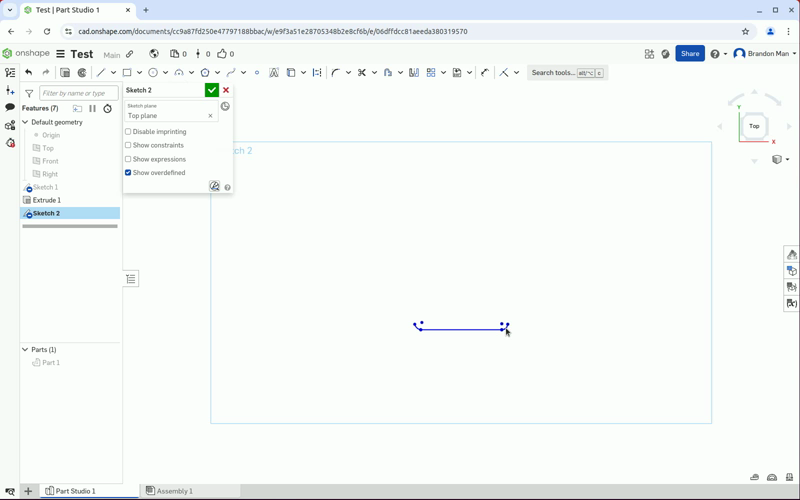
key(l)
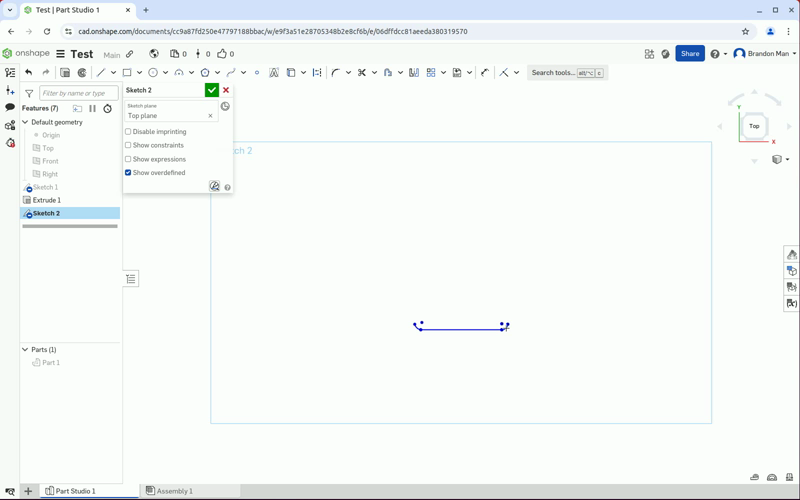
mouse_move(507, 324)
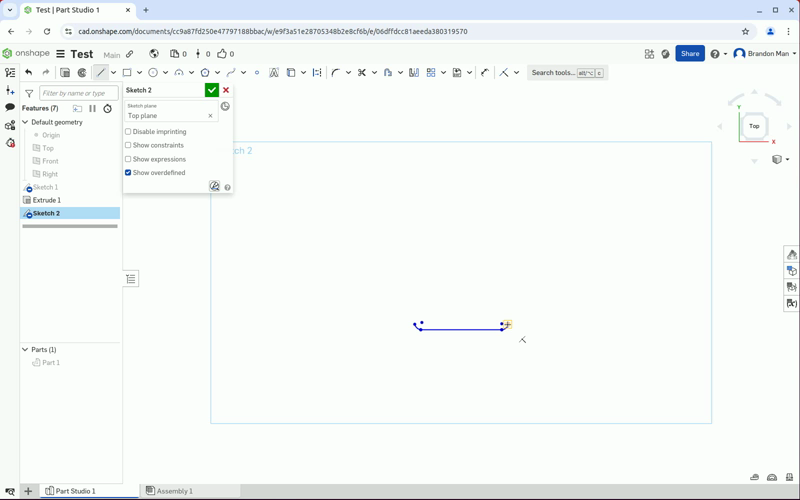
scroll(6)
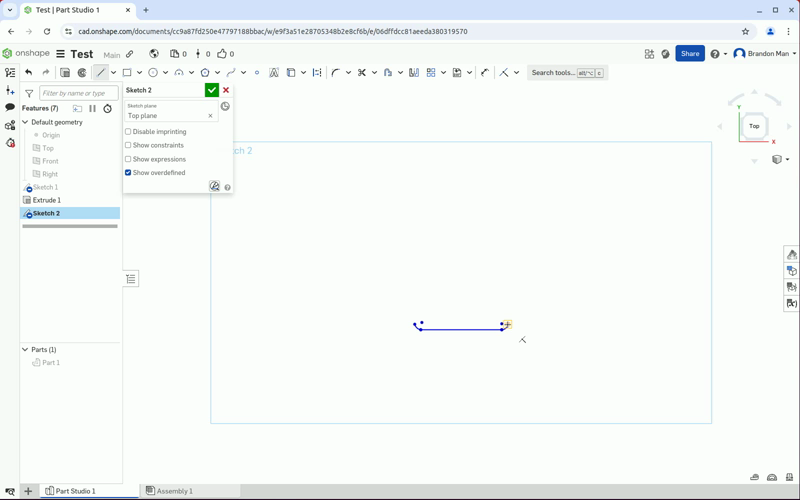
scroll(6)
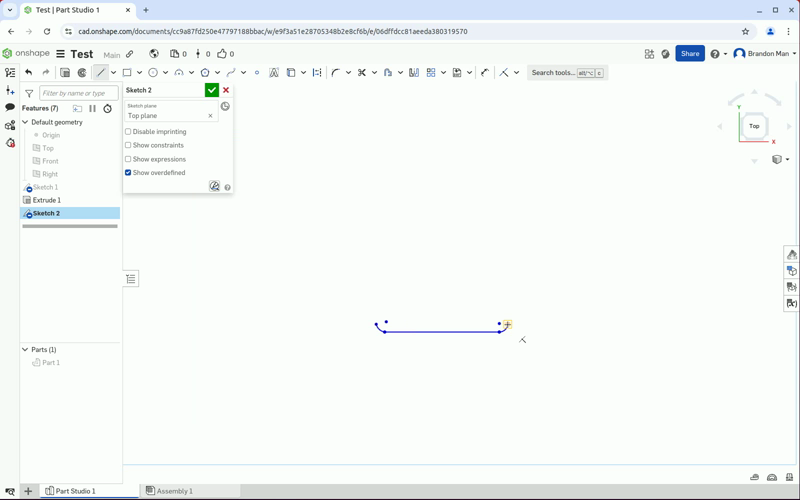
scroll(6)
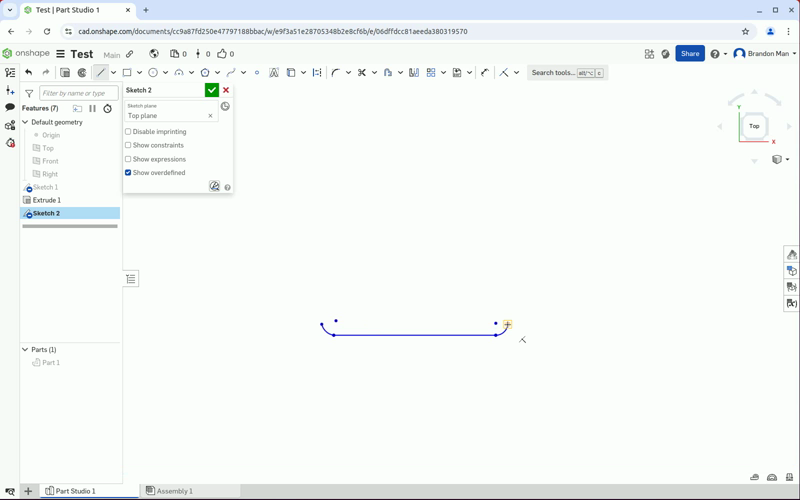
scroll(6)
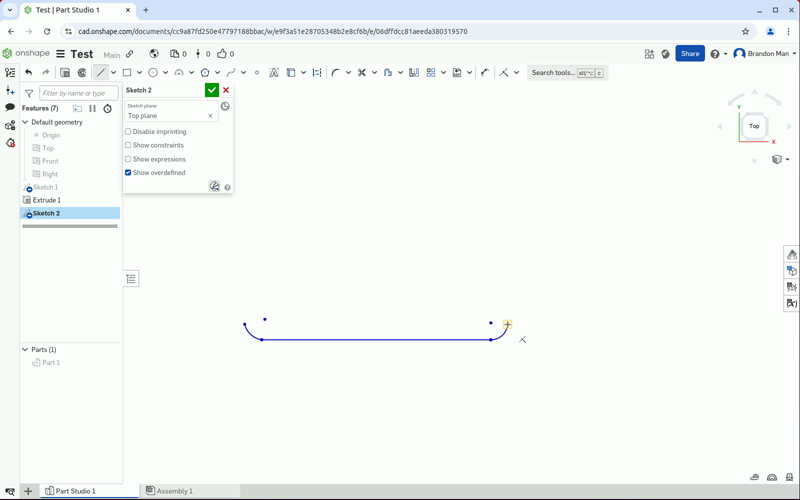
scroll(6)
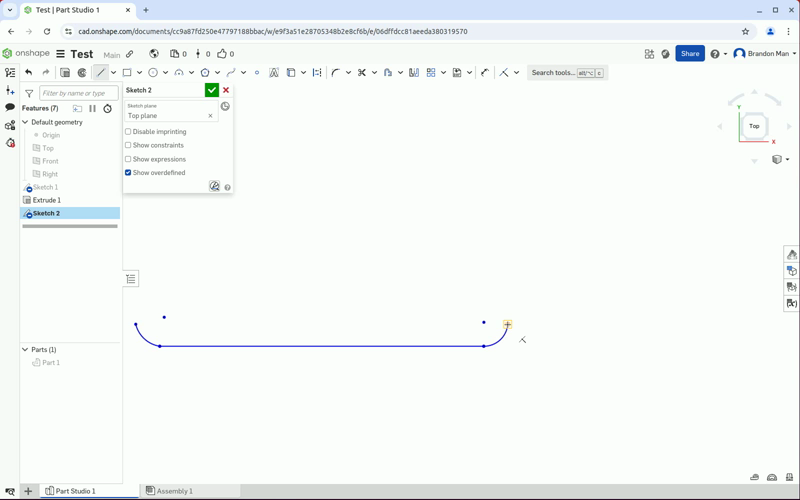
scroll(6)
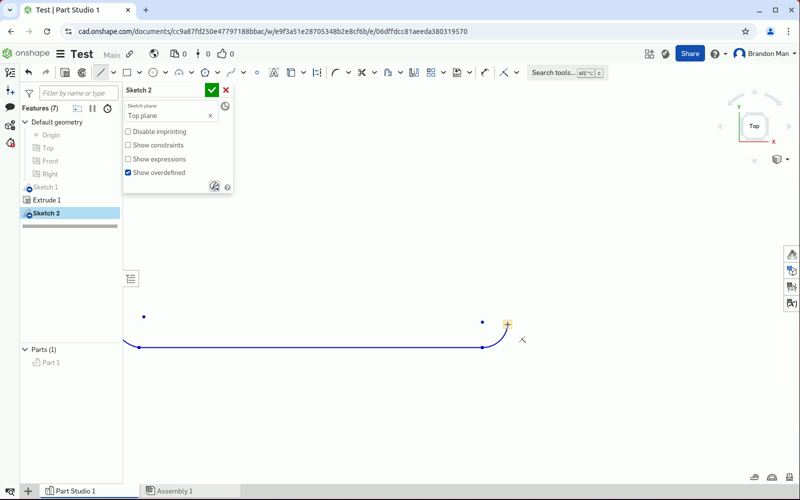
scroll(6)
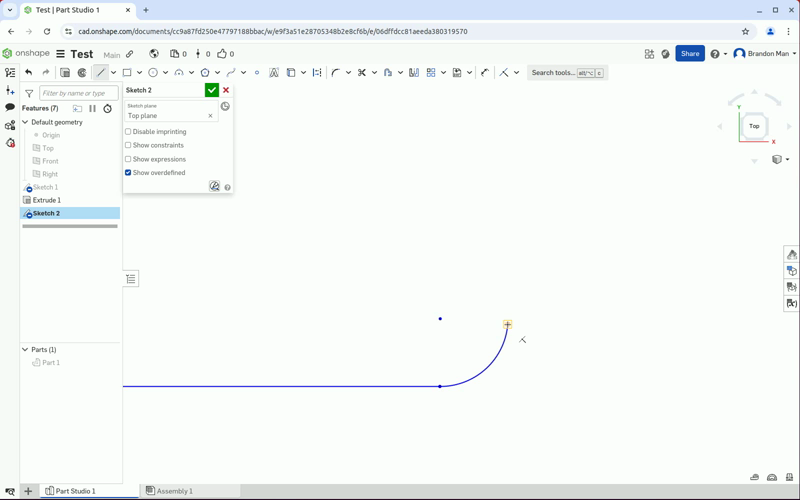
click(507, 324)
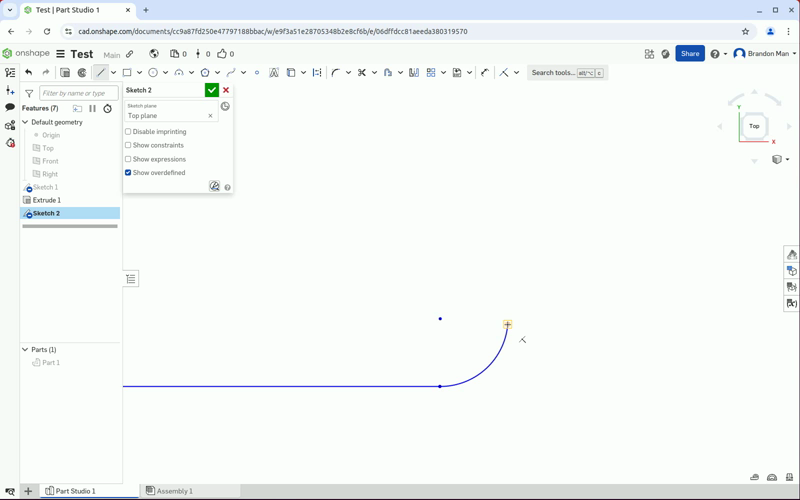
scroll(-6)
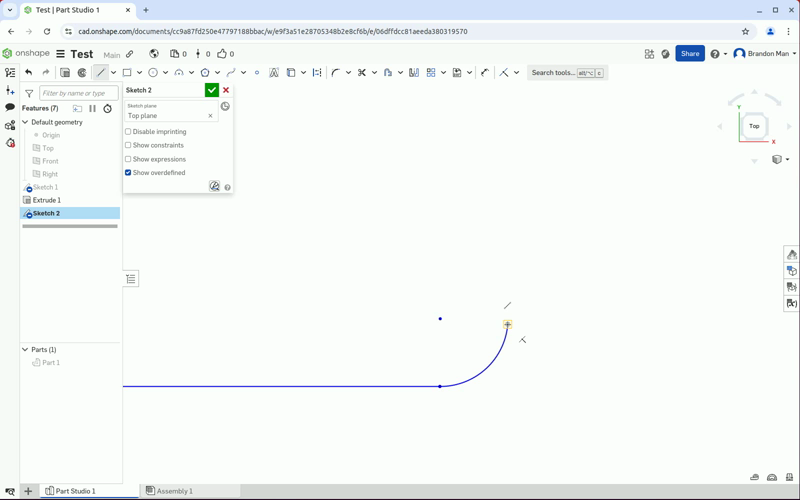
scroll(-6)
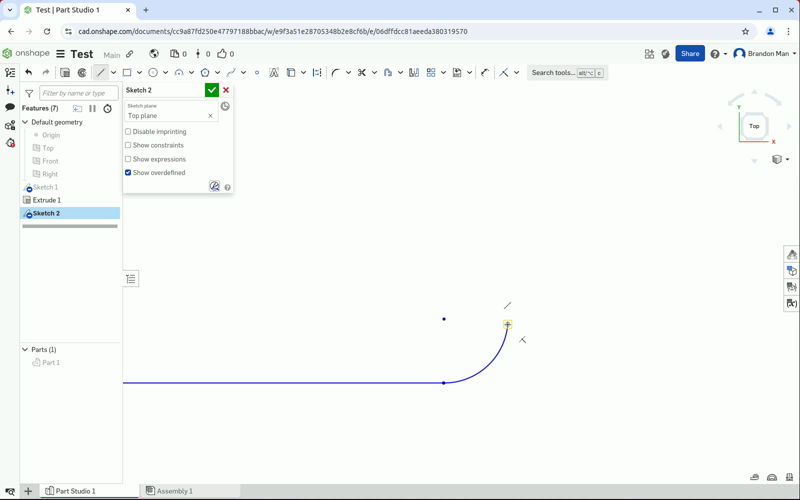
scroll(-6)
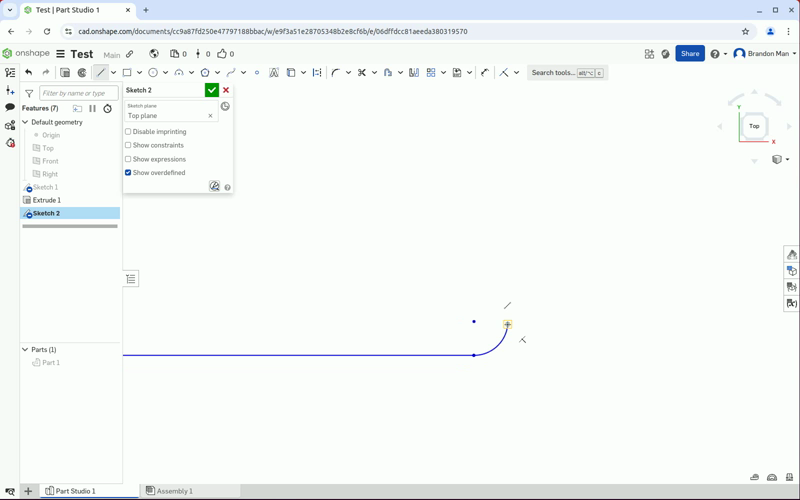
scroll(-6)
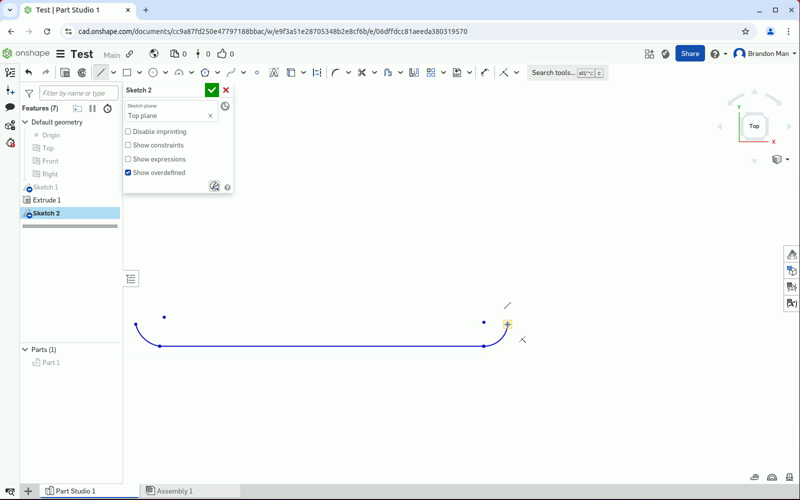
scroll(-6)
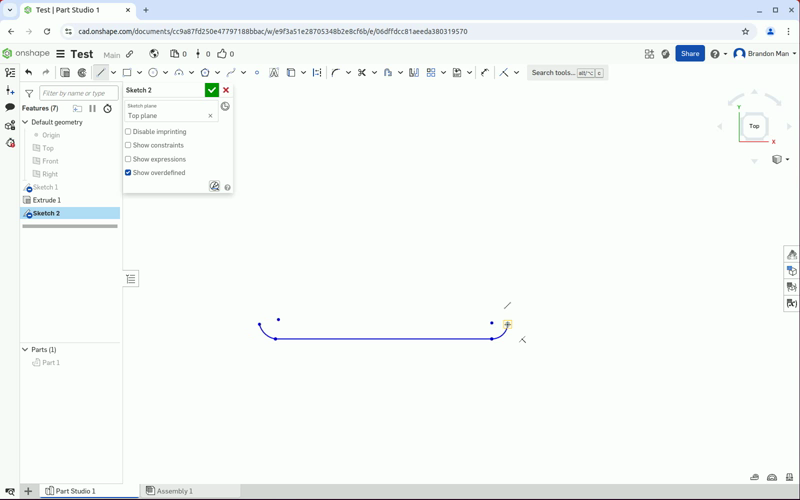
scroll(-6)
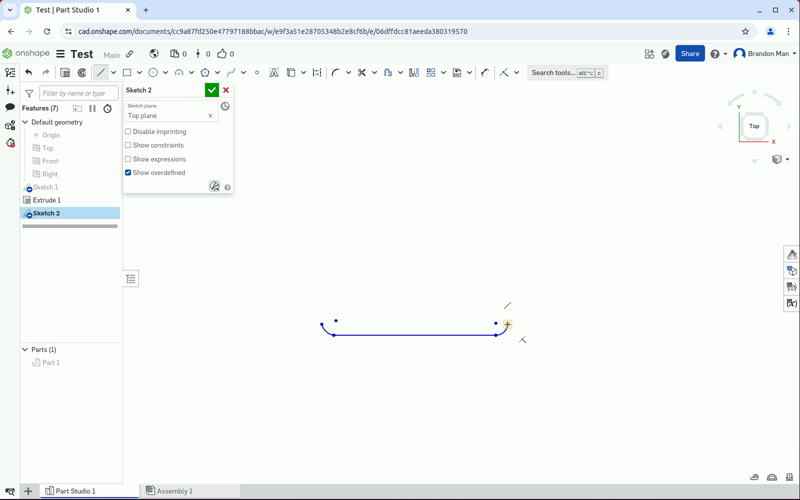
scroll(-6)
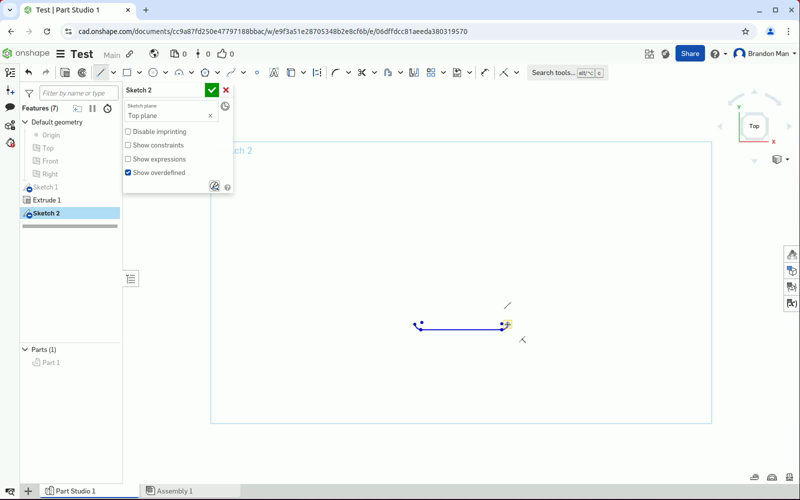
key_down(shift)
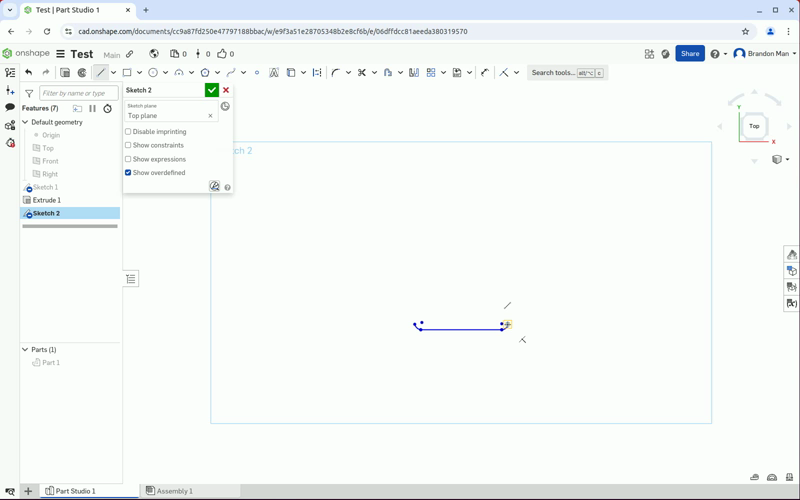
mouse_move(507, 241)
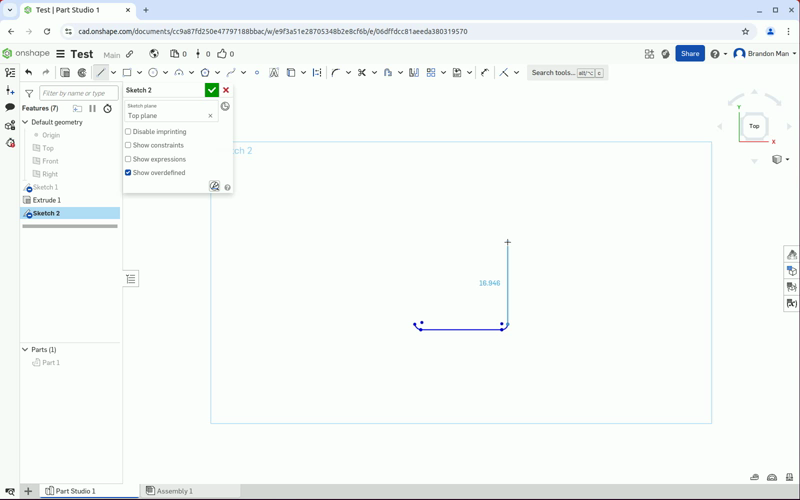
click(507, 241)
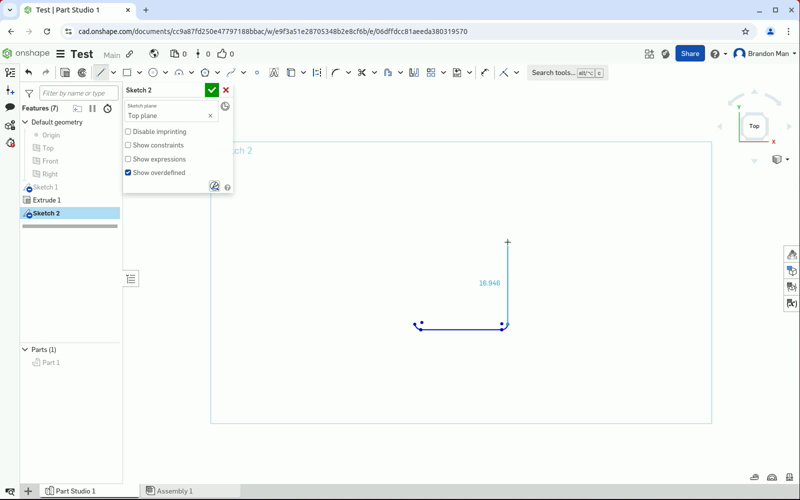
key_up(shift)
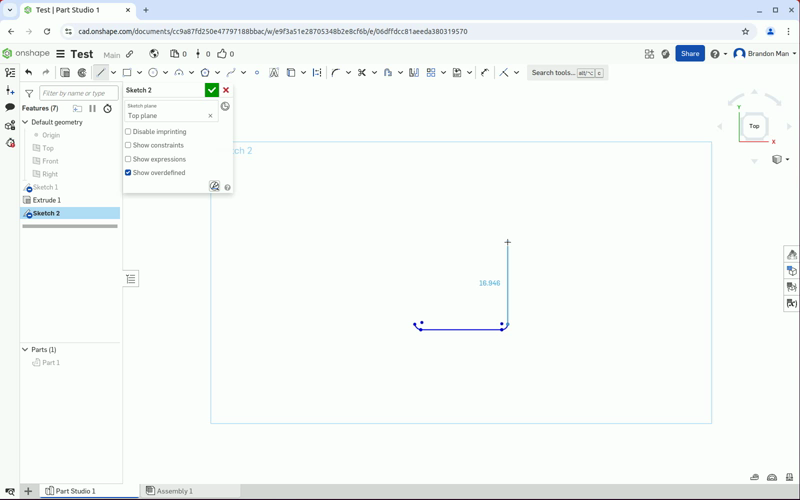
key(esc)
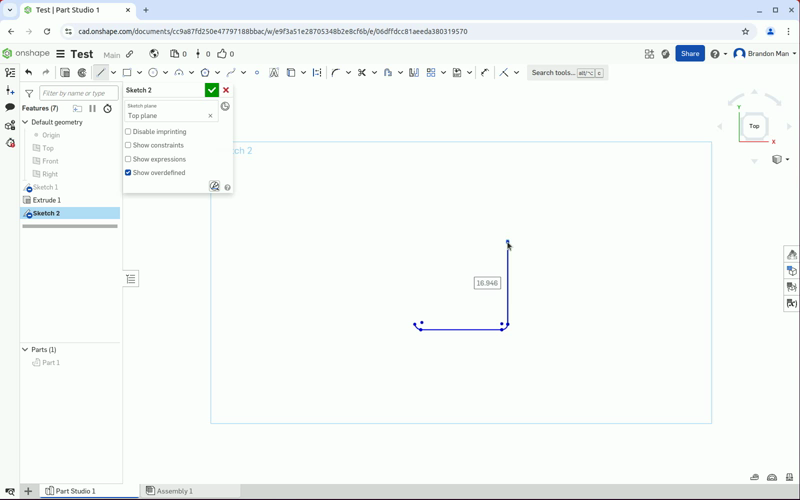
key(a)
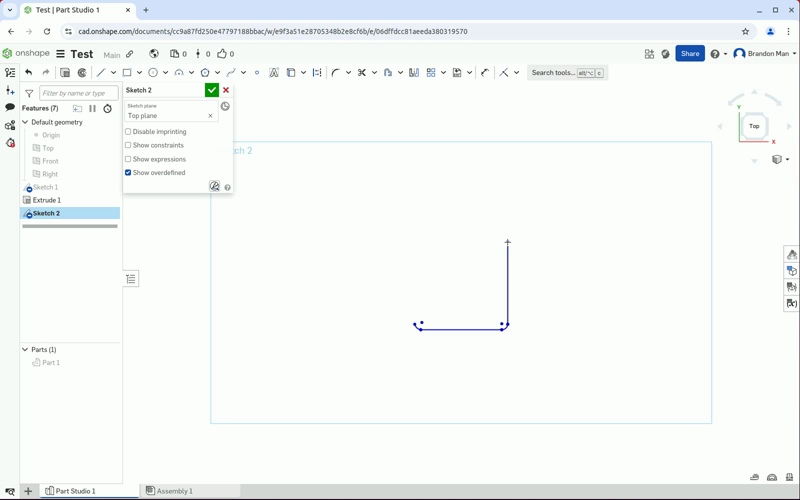
mouse_move(507, 241)
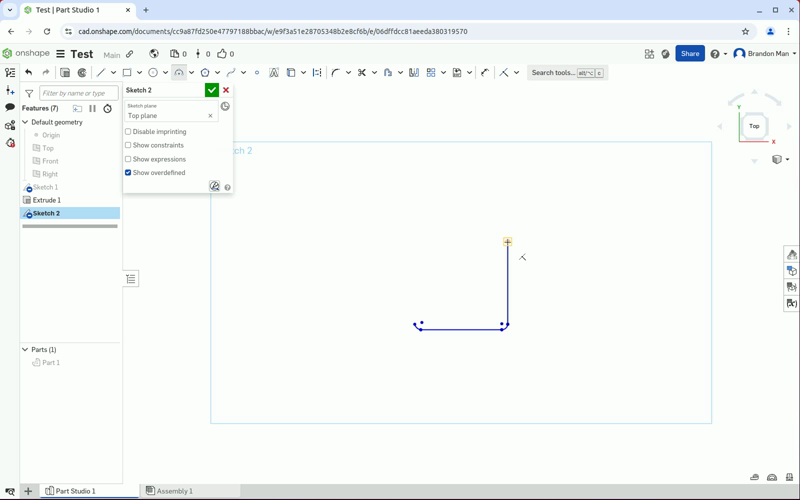
click(507, 241)
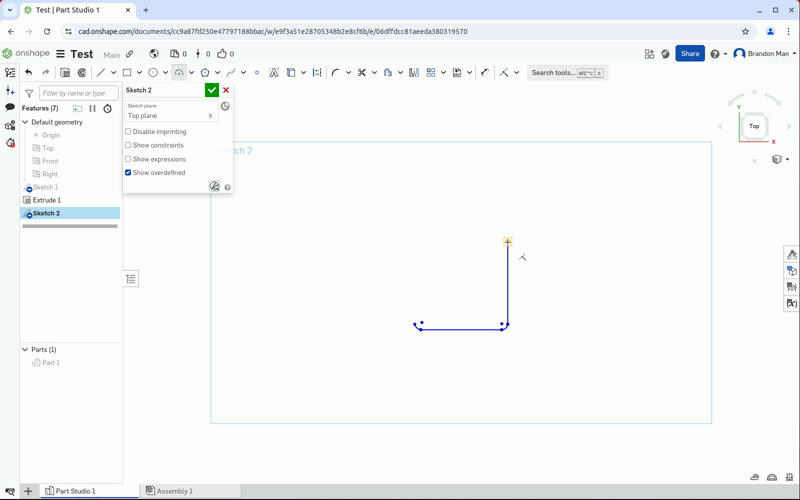
key_down(shift)
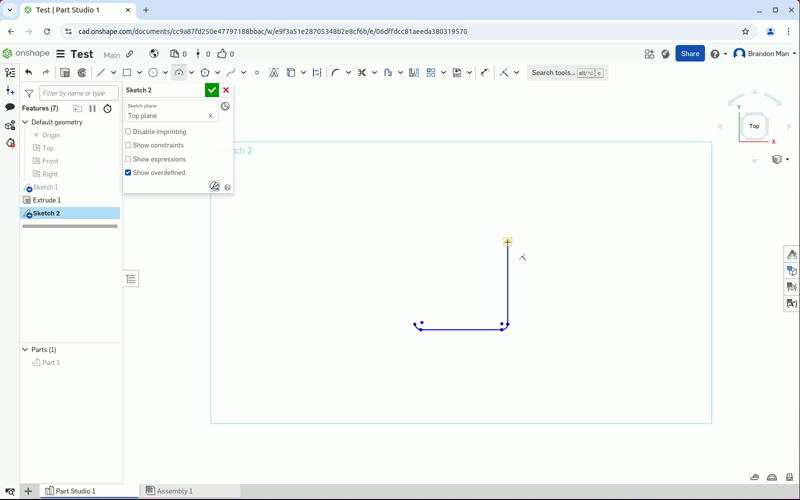
mouse_move(501, 237)
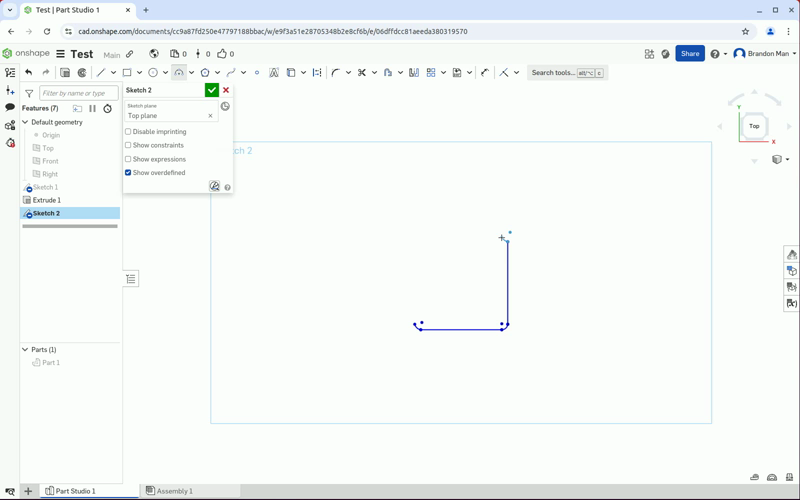
click(501, 237)
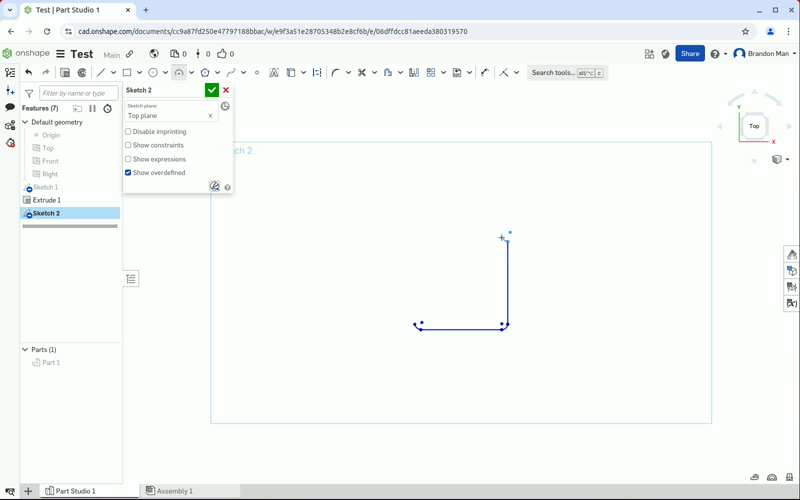
mouse_move(505, 238)
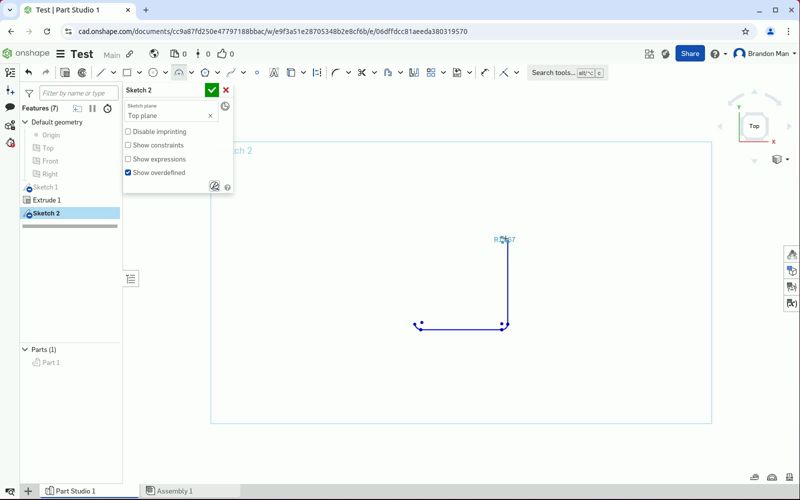
scroll(6)
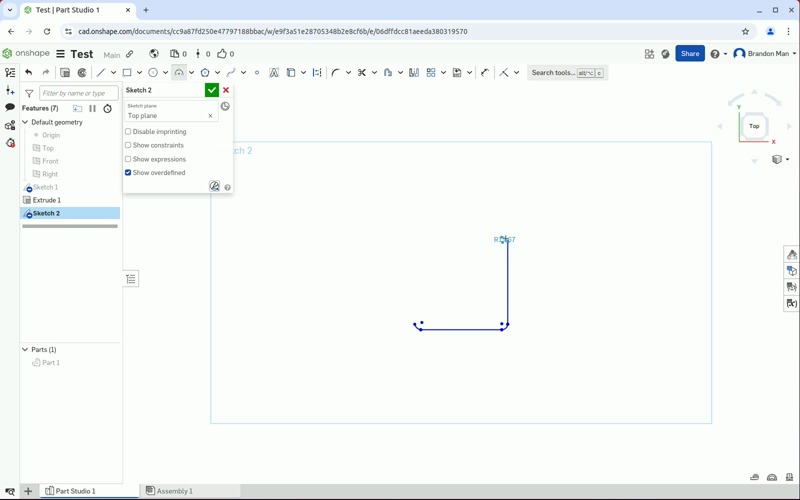
scroll(6)
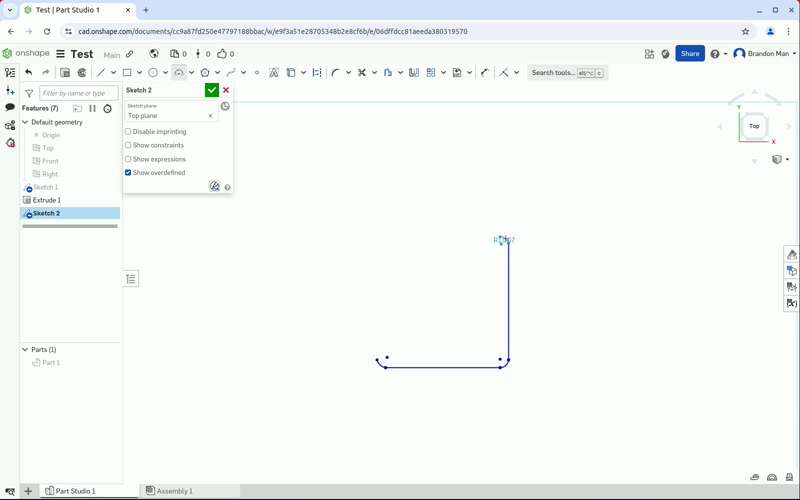
scroll(6)
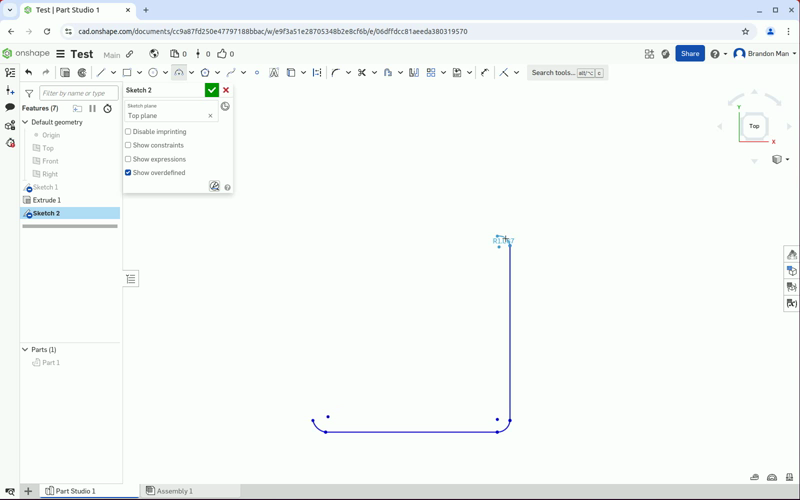
scroll(6)
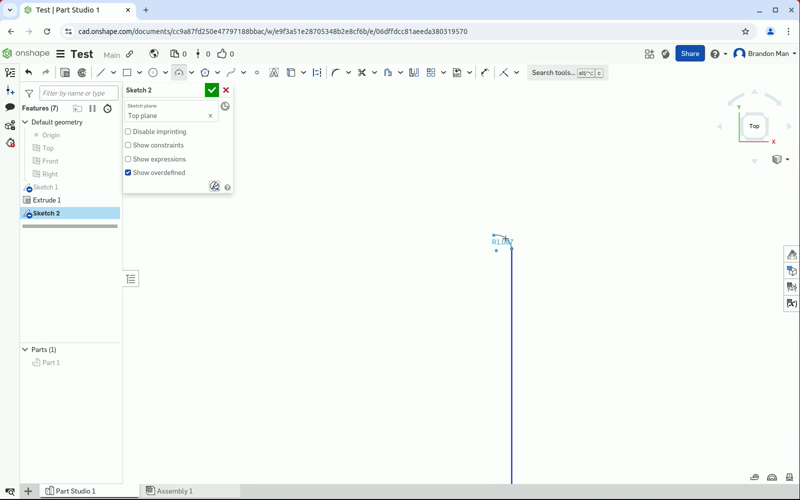
scroll(6)
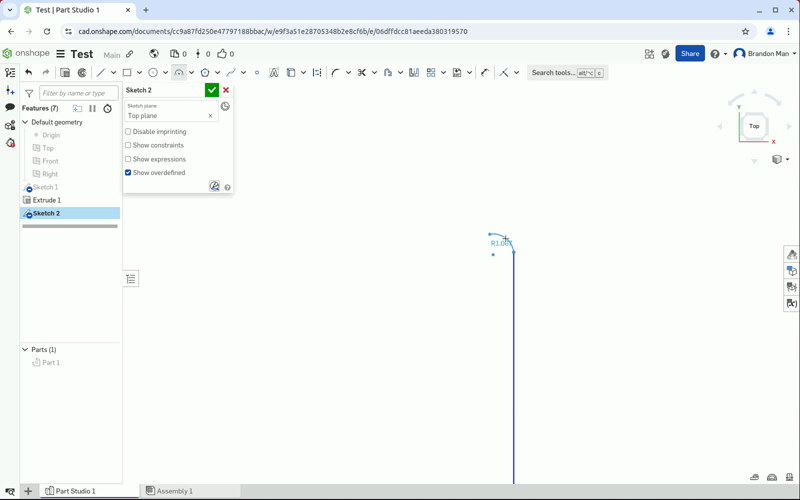
scroll(6)
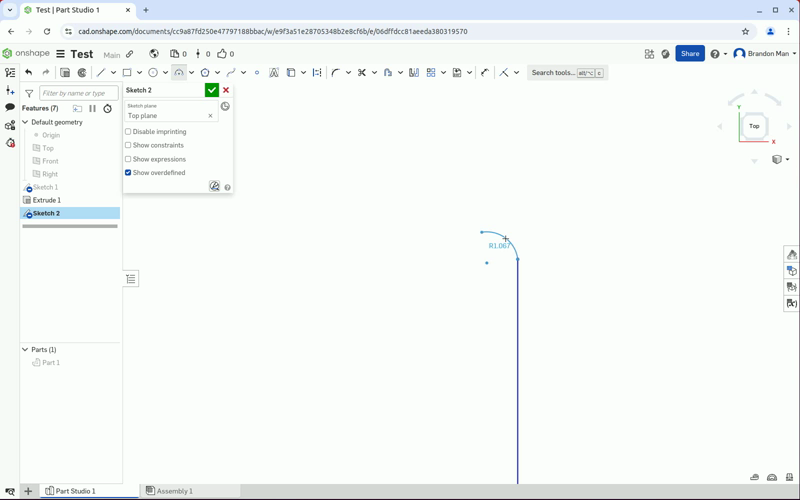
scroll(6)
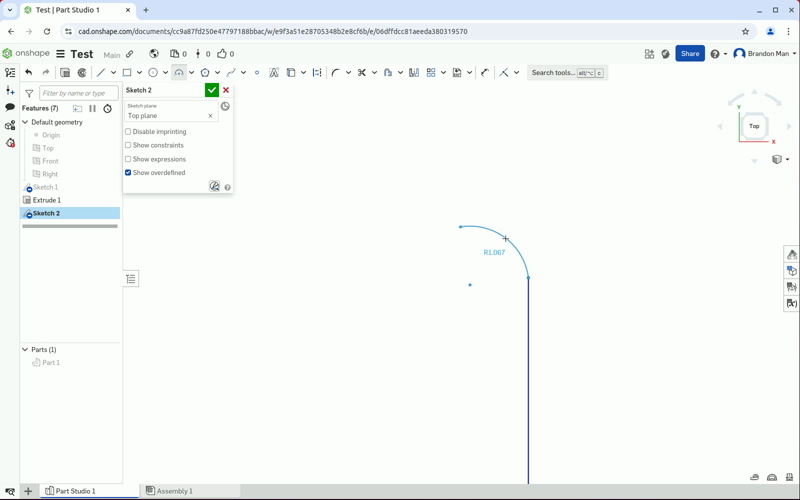
click(505, 238)
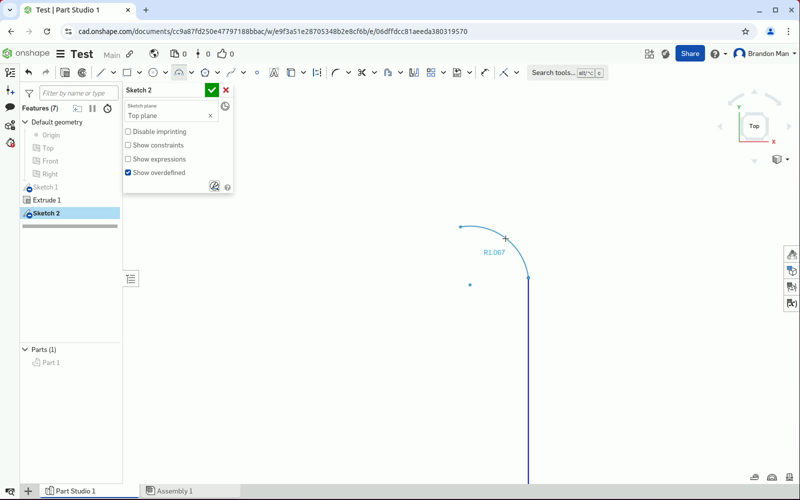
scroll(-6)
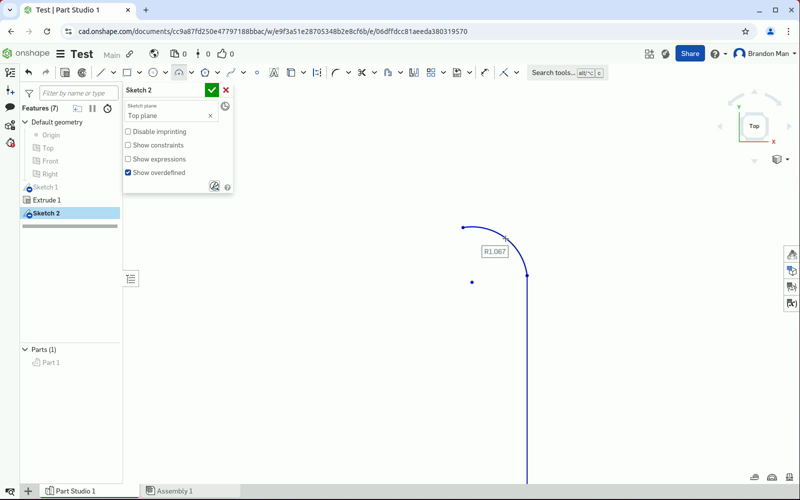
scroll(-6)
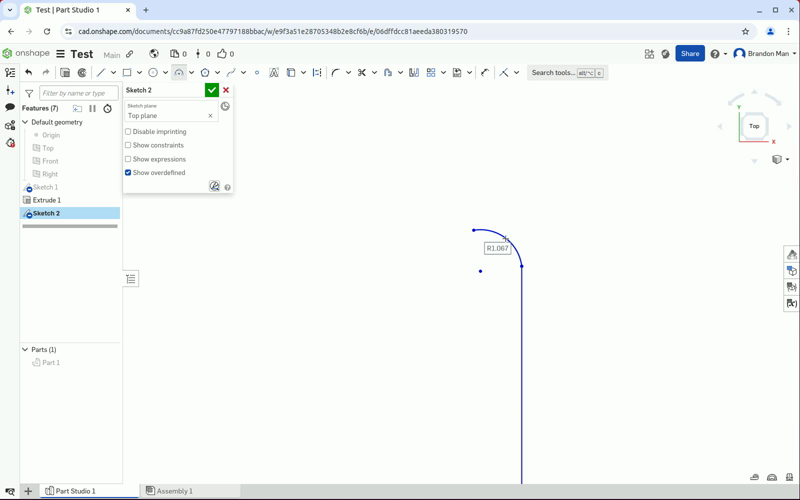
scroll(-6)
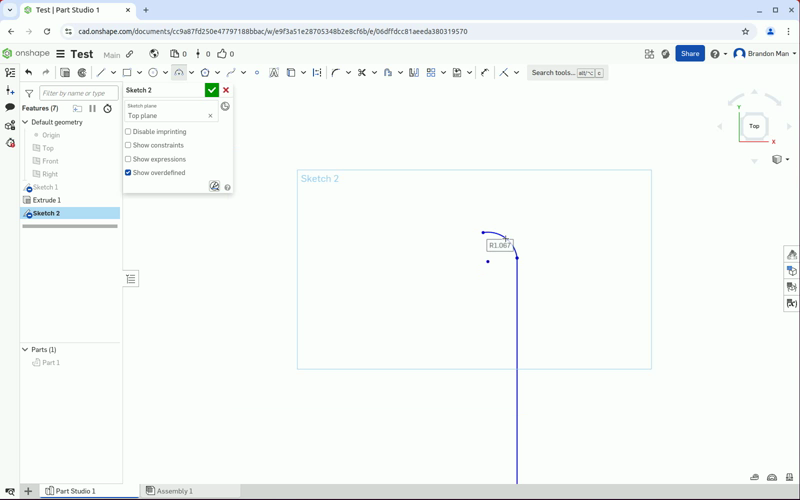
scroll(-6)
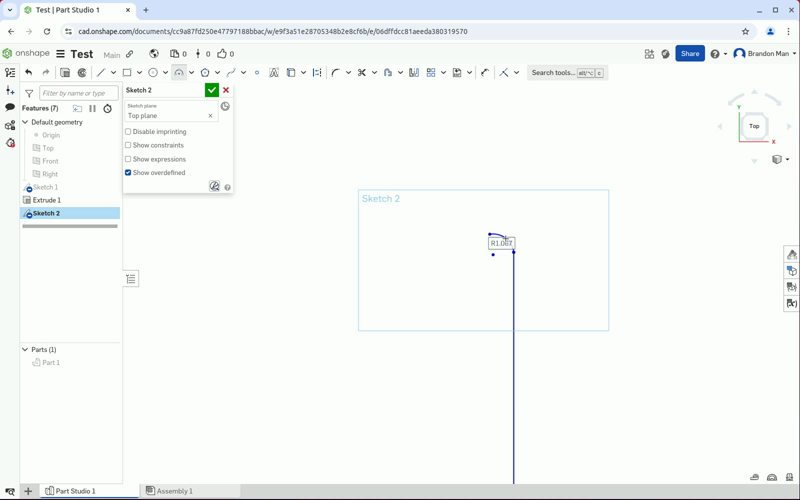
scroll(-6)
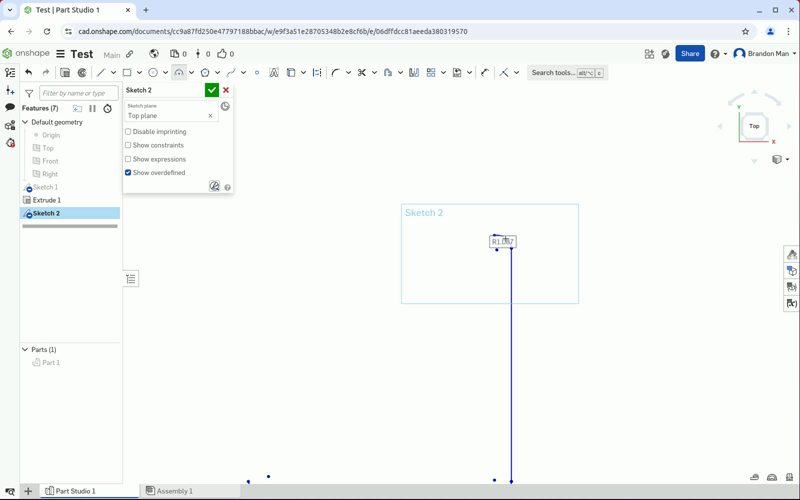
scroll(-6)
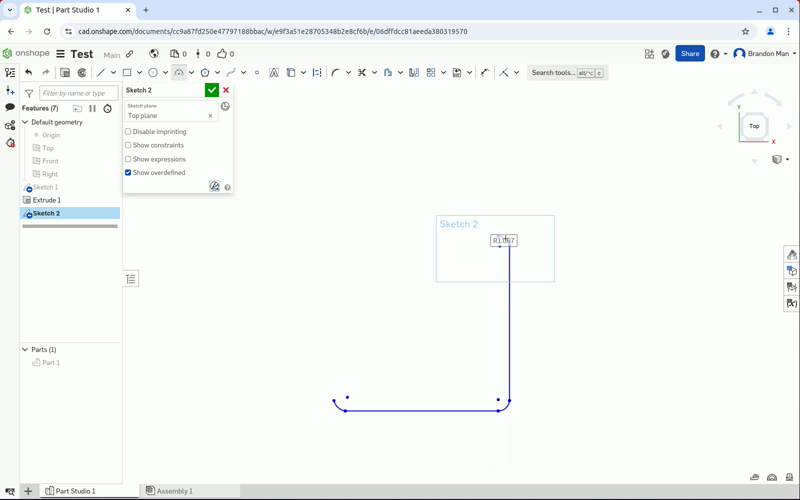
scroll(-6)
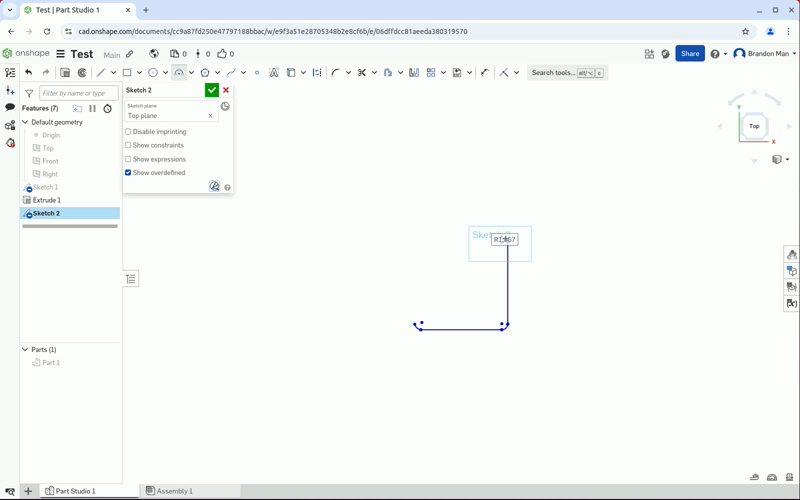
key_up(shift)
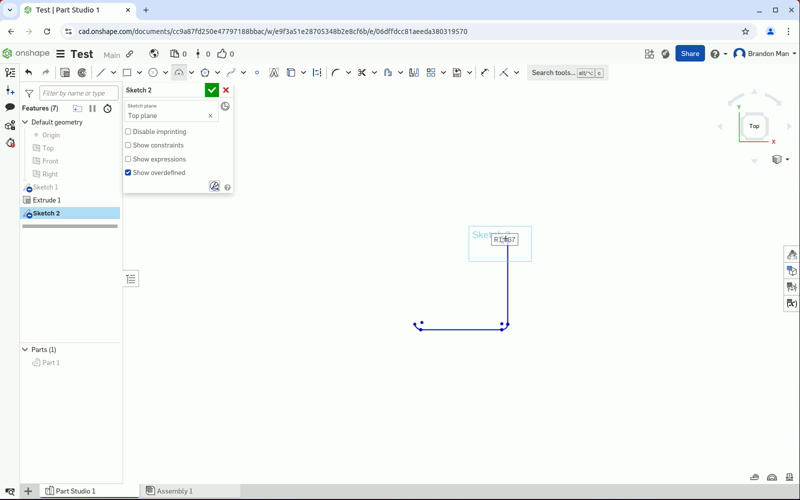
key(esc)
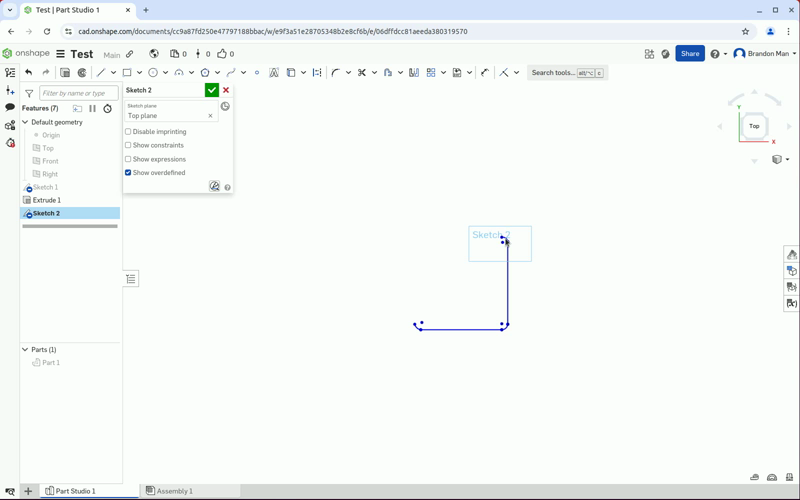
key(l)
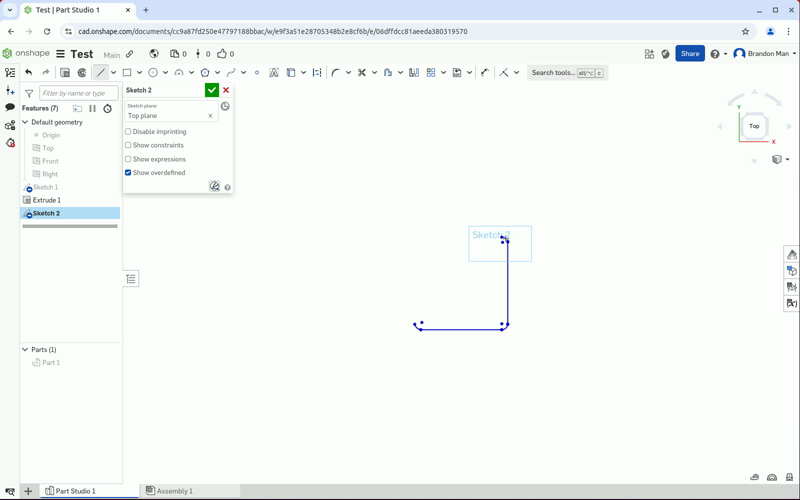
mouse_move(501, 237)
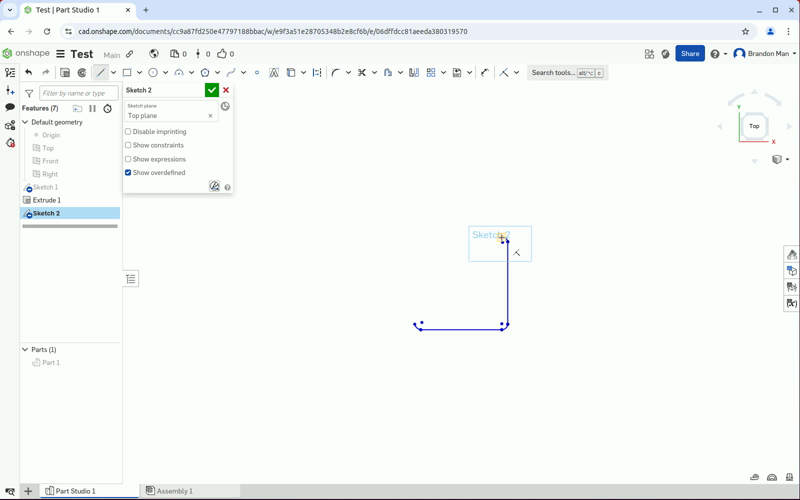
scroll(6)
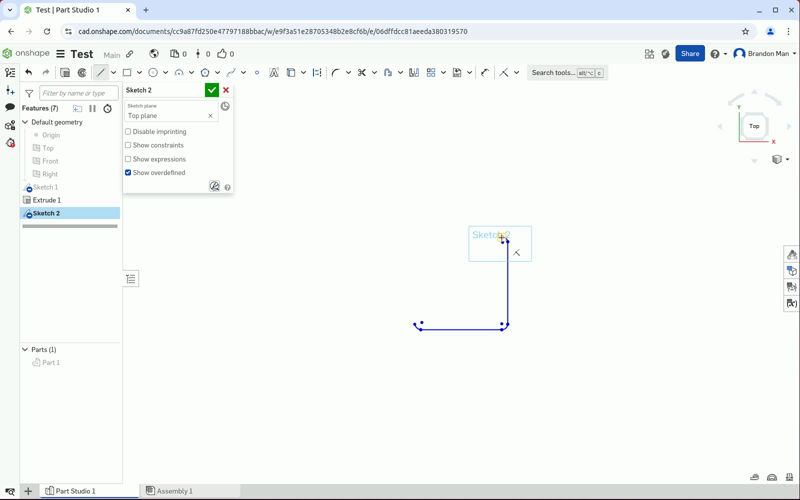
scroll(6)
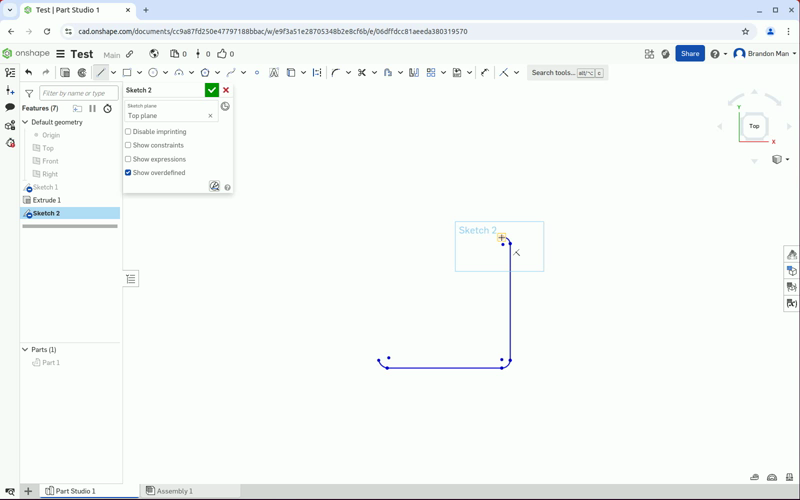
scroll(6)
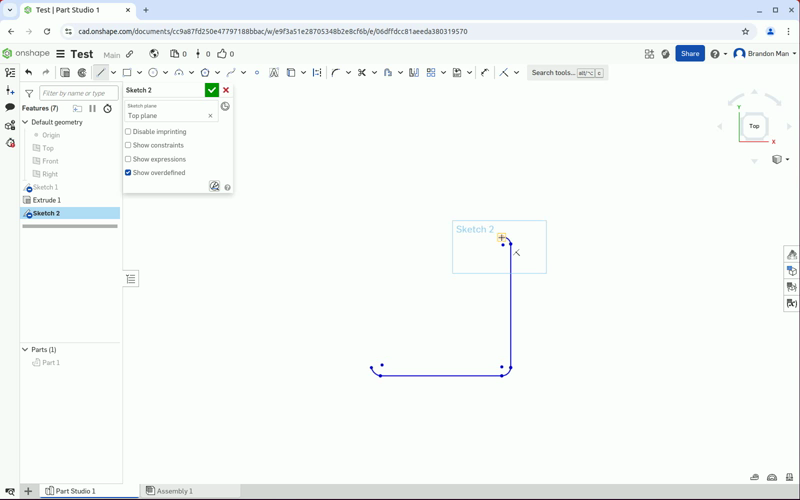
scroll(6)
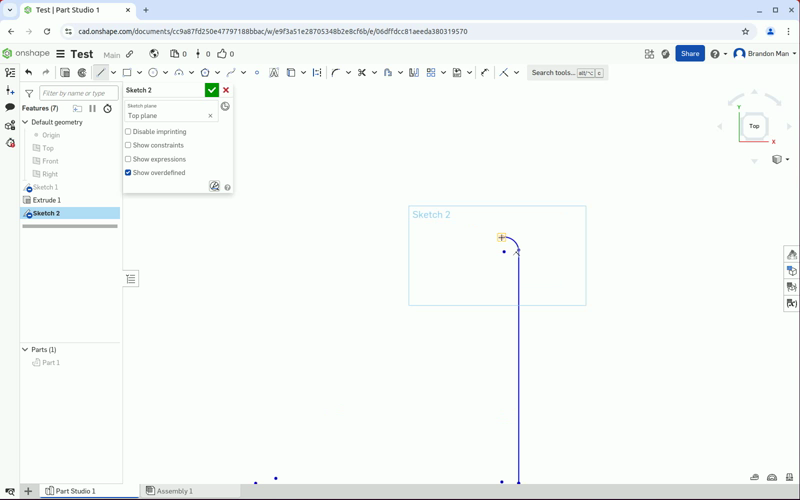
scroll(6)
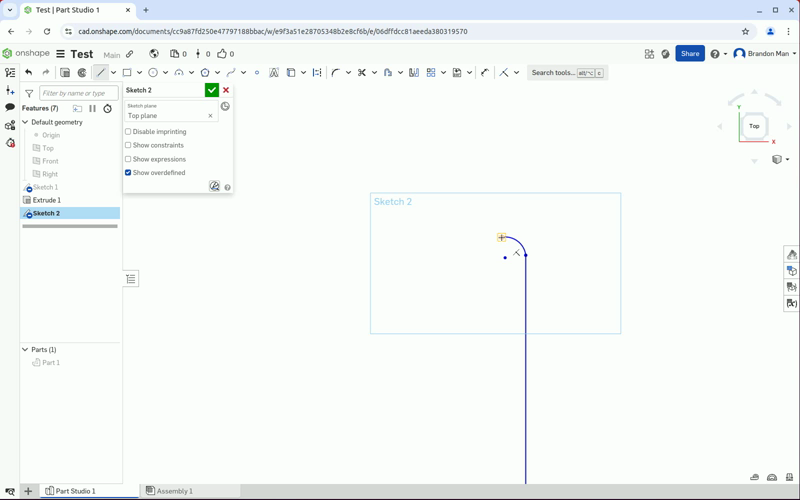
scroll(6)
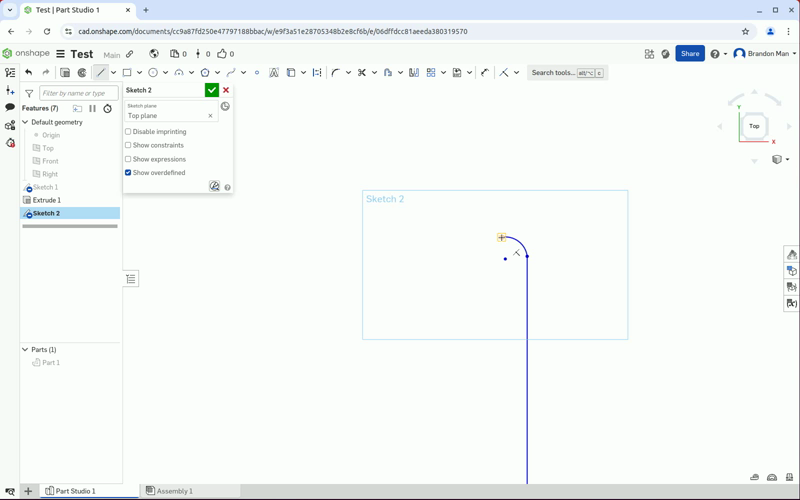
scroll(6)
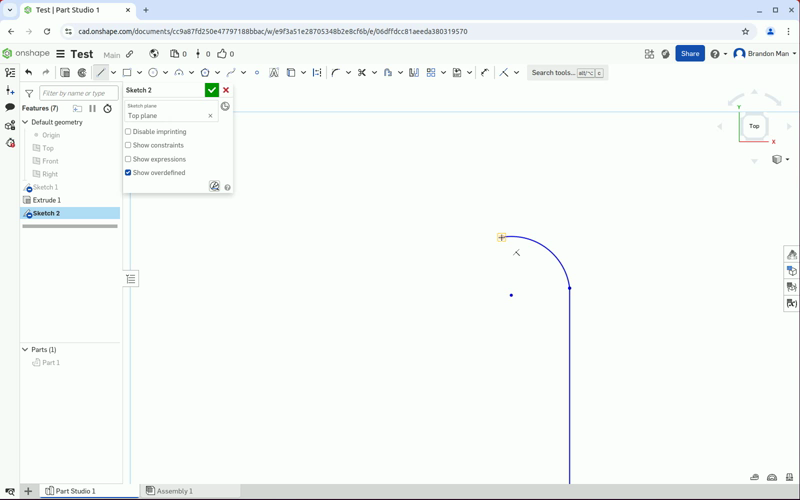
click(501, 237)
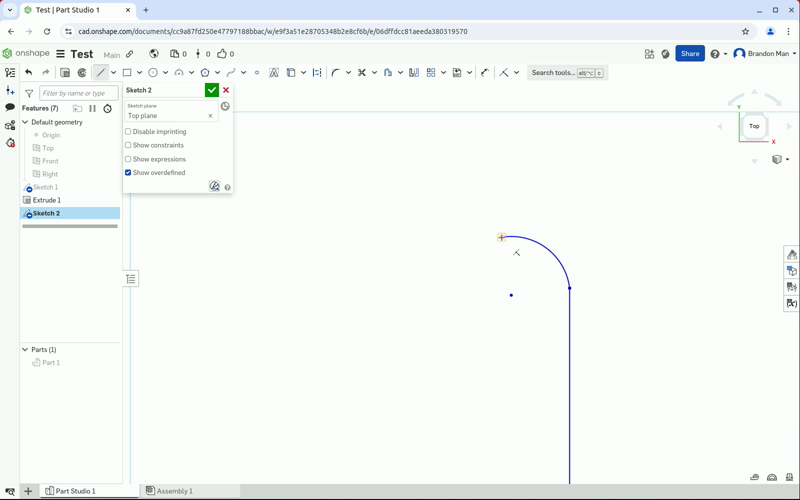
scroll(-6)
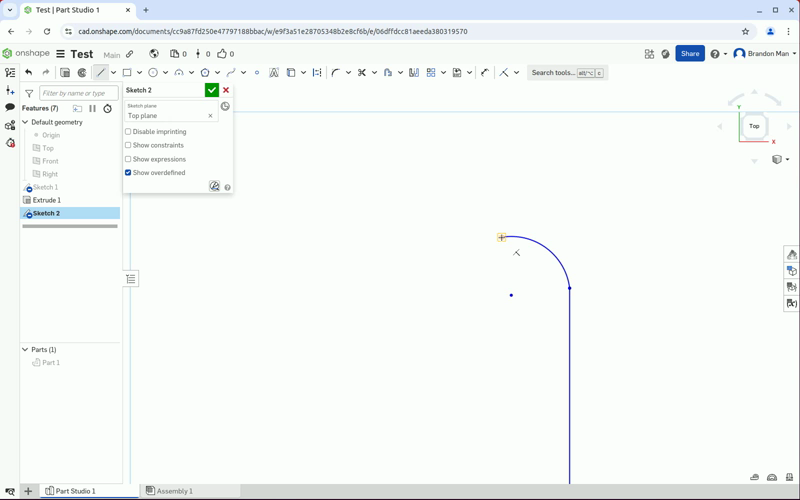
scroll(-6)
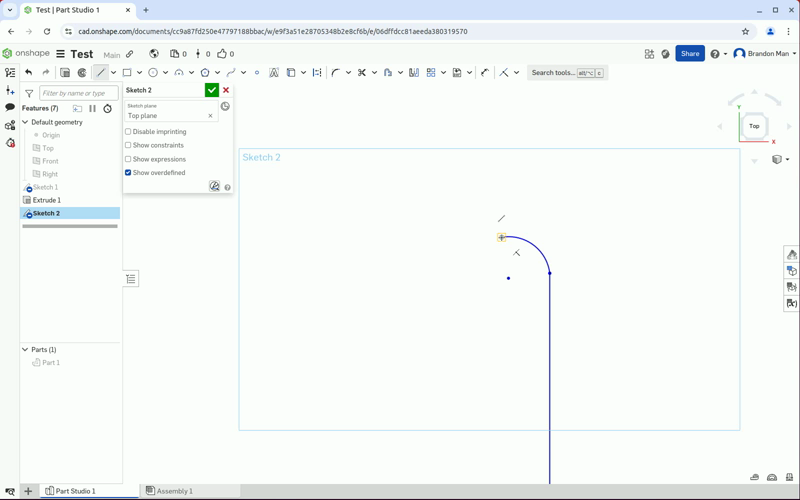
scroll(-6)
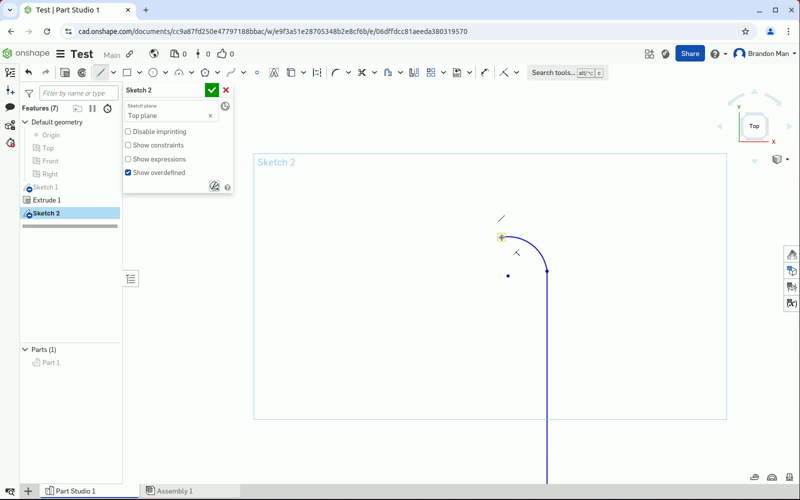
scroll(-6)
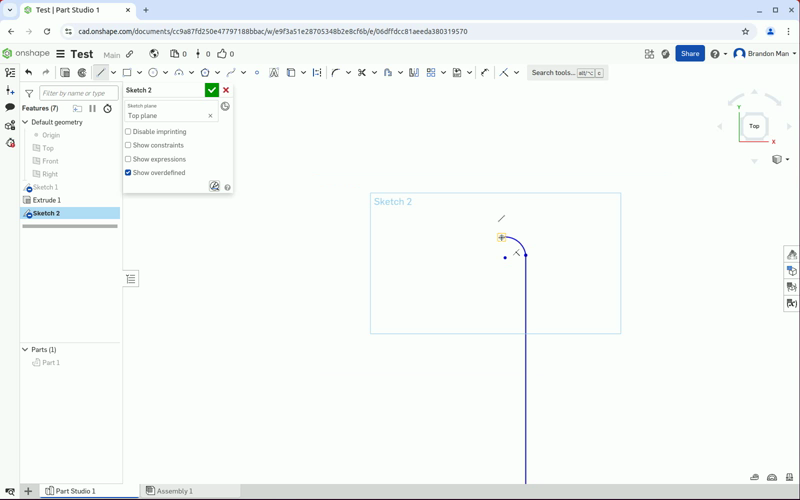
scroll(-6)
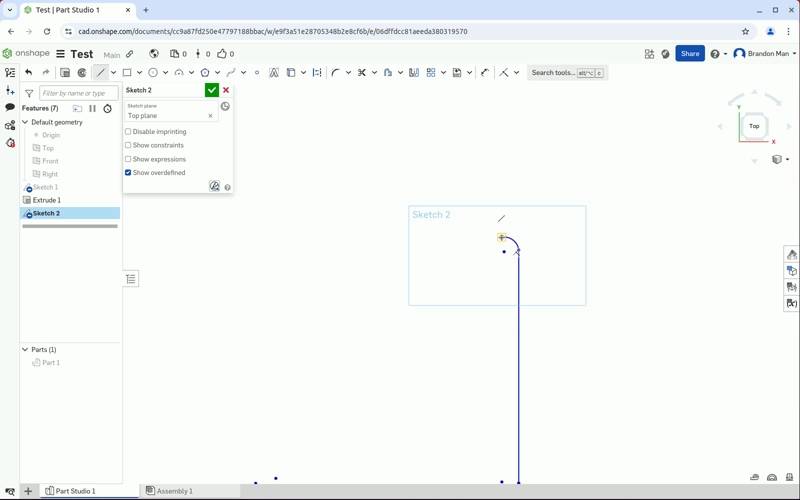
scroll(-6)
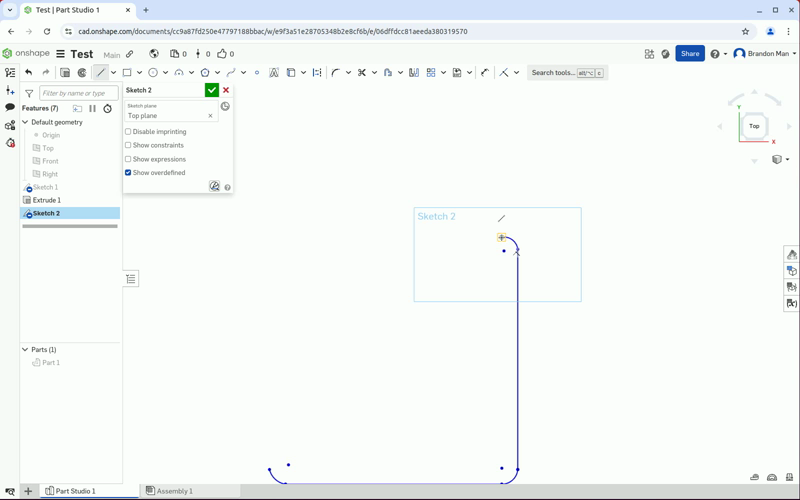
scroll(-6)
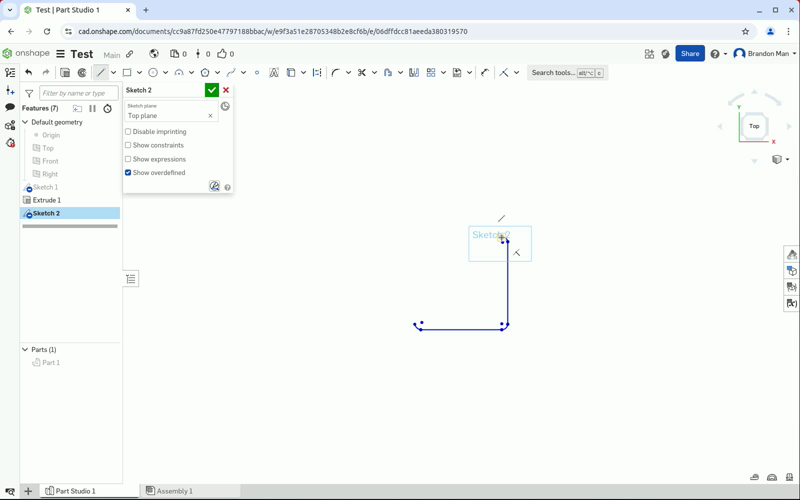
key_down(shift)
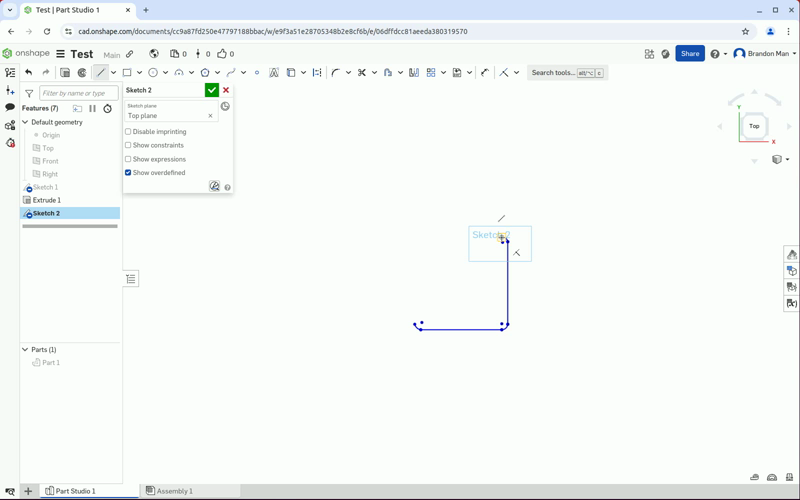
mouse_move(420, 237)
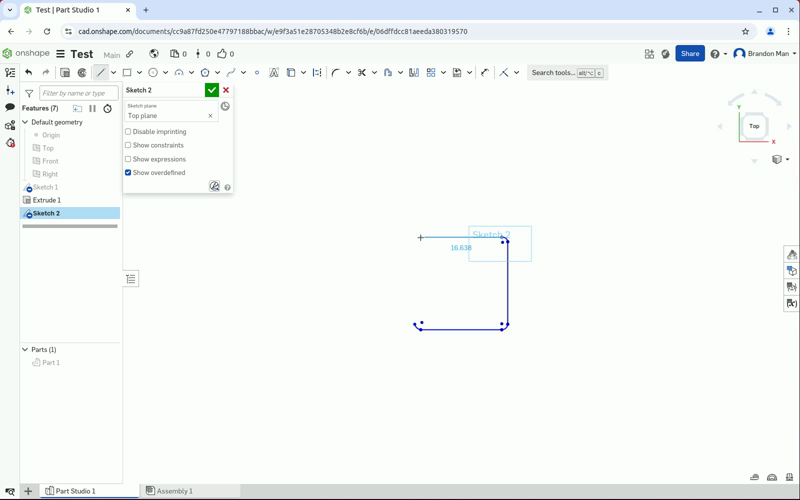
click(420, 237)
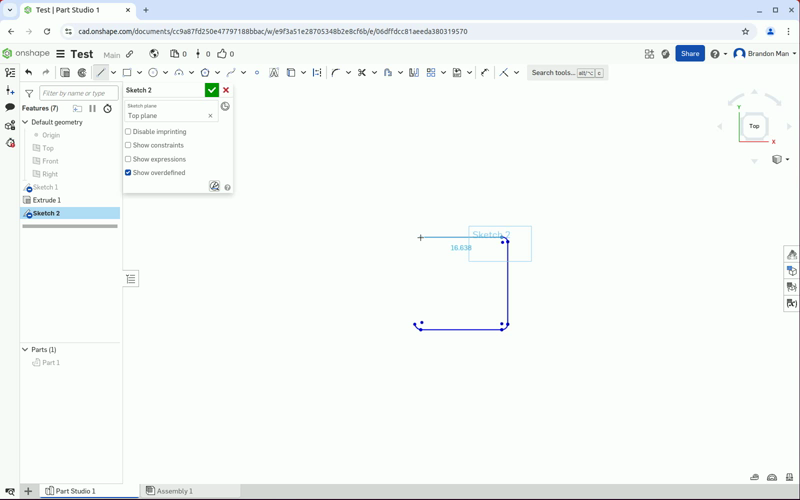
key_up(shift)
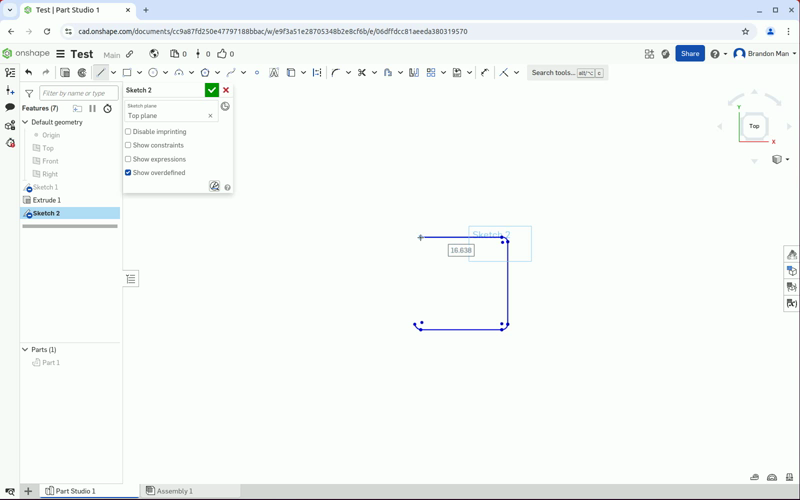
key(esc)
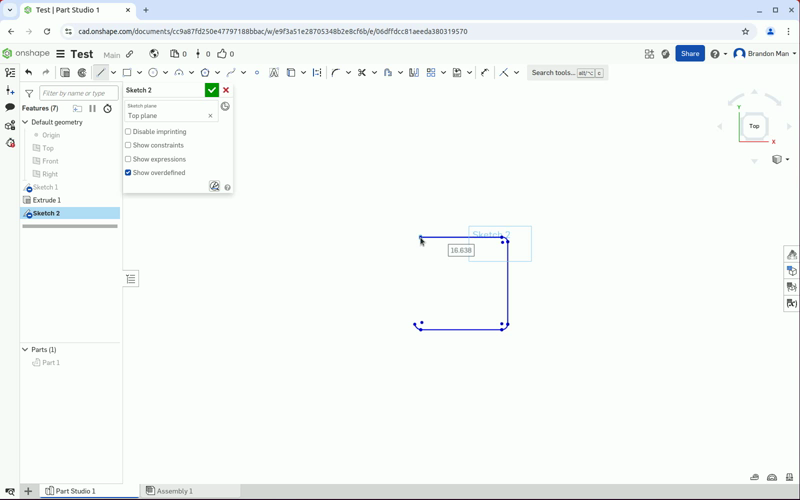
key(a)
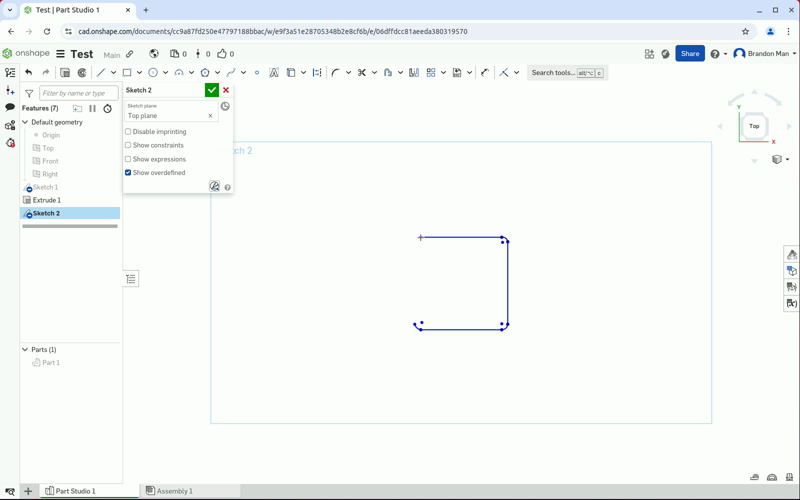
mouse_move(420, 237)
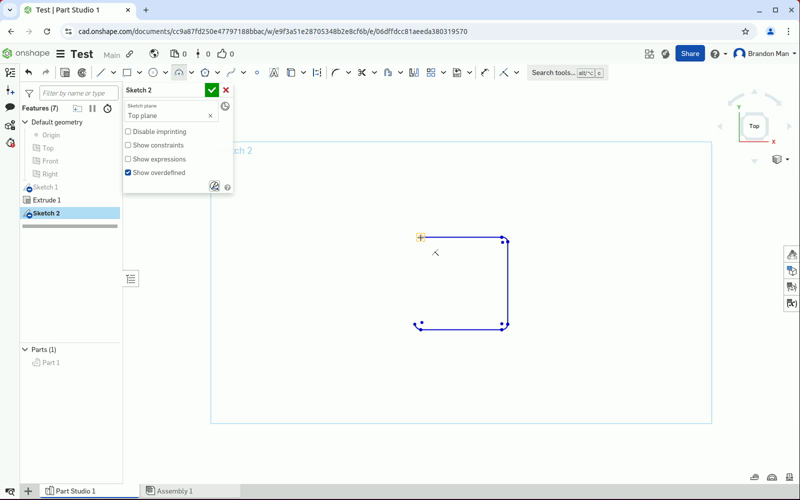
click(420, 237)
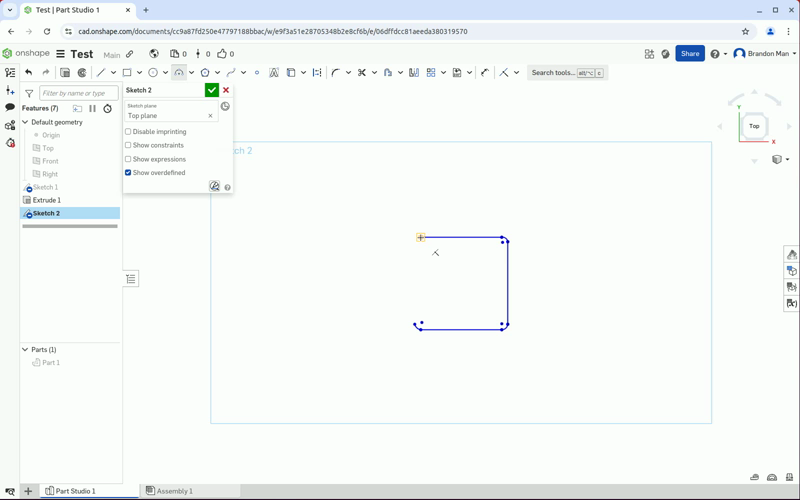
key_down(shift)
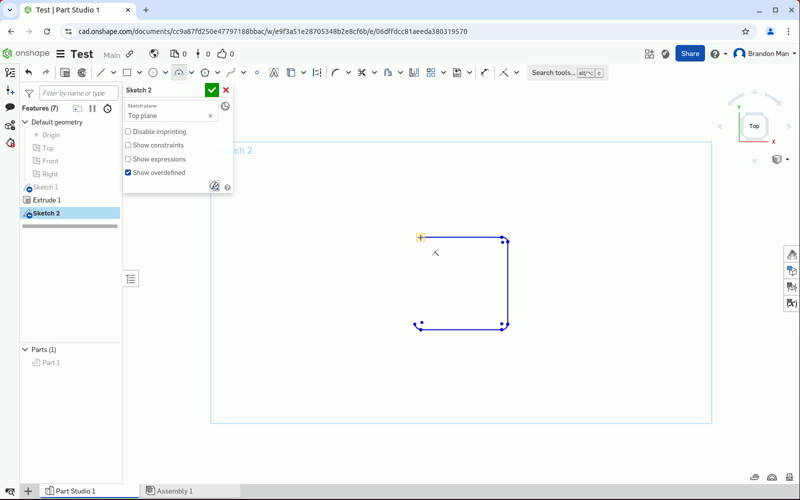
mouse_move(414, 241)
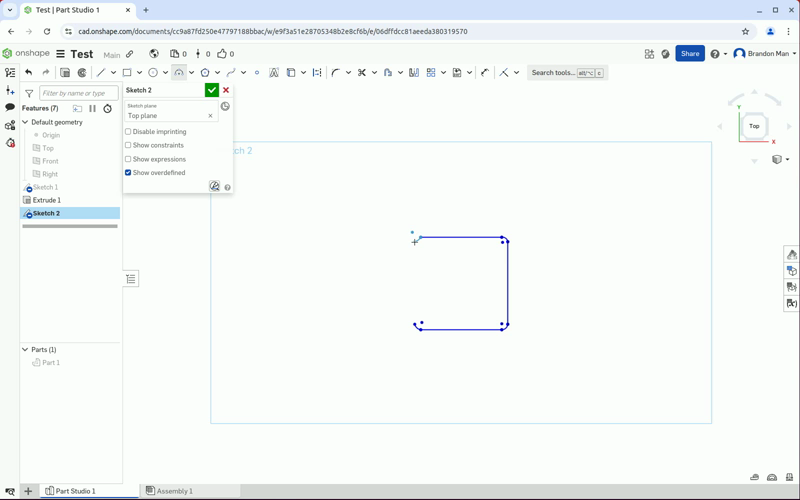
click(414, 241)
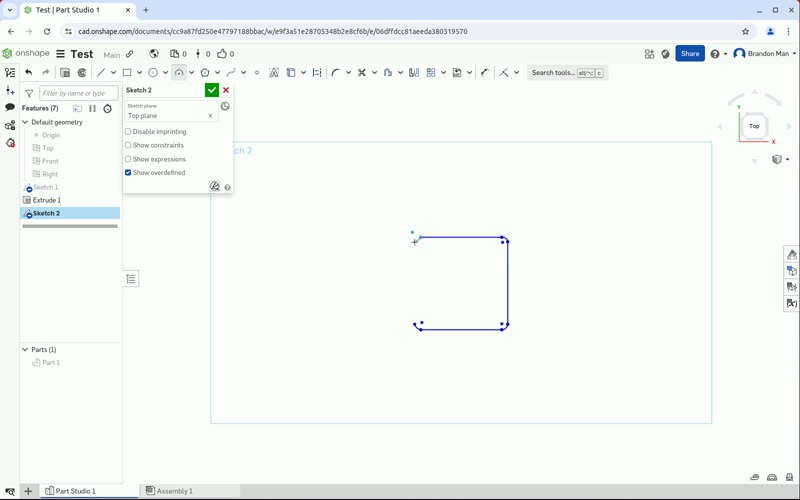
mouse_move(416, 238)
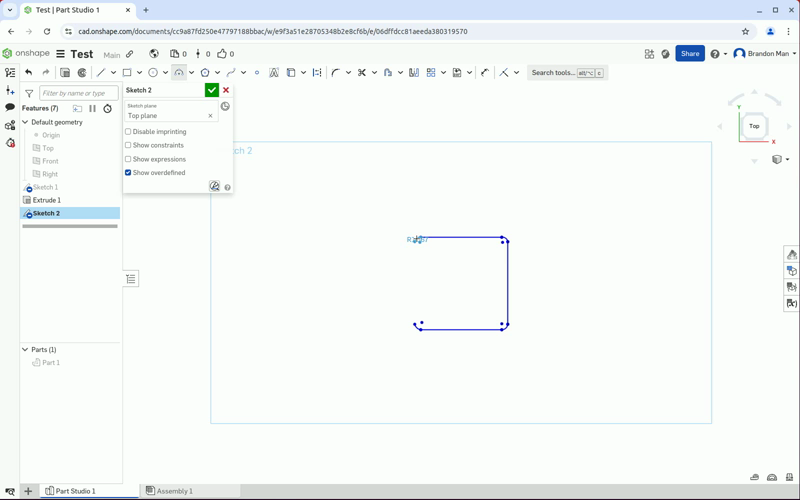
scroll(6)
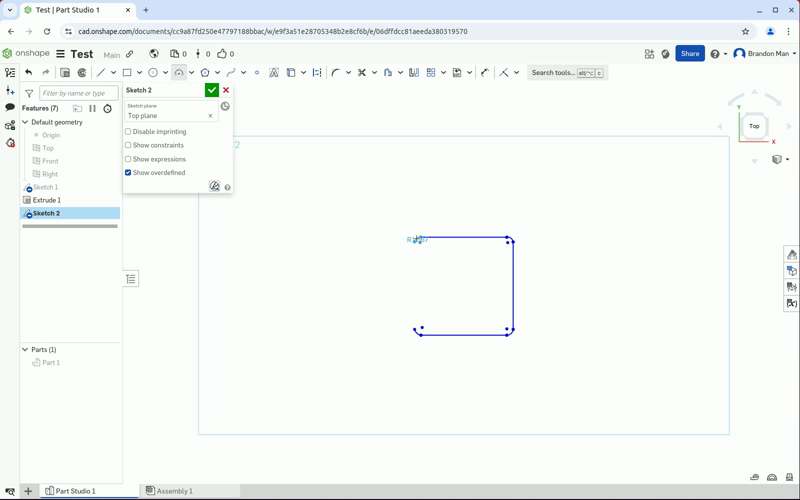
scroll(6)
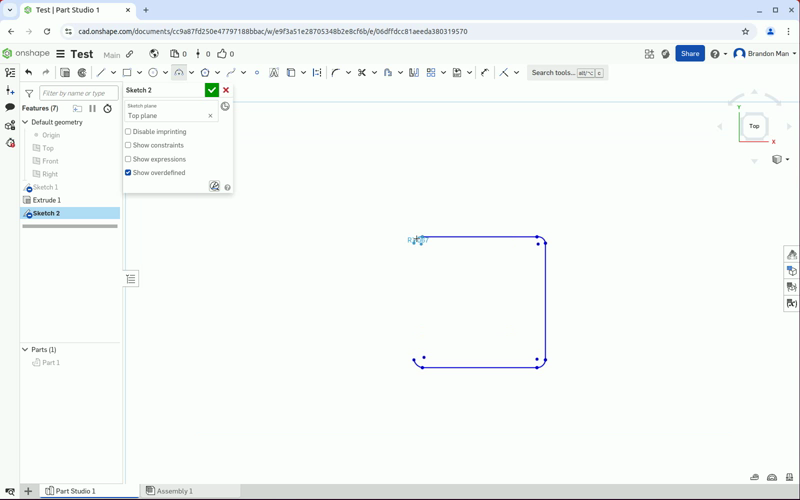
scroll(6)
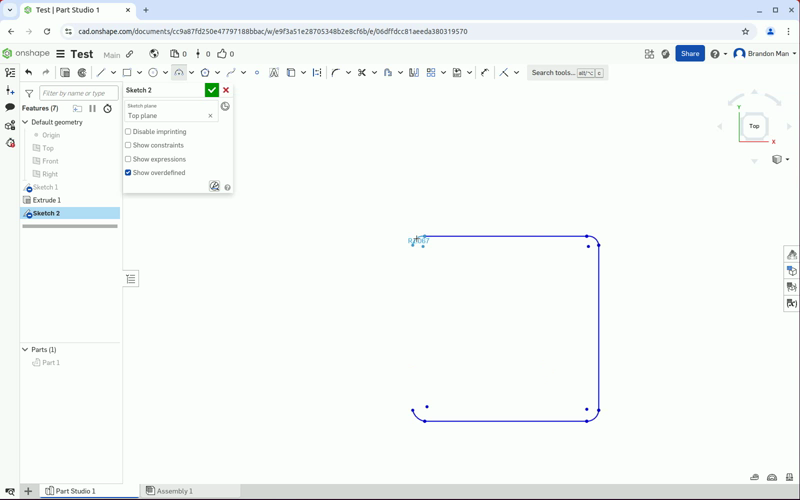
scroll(6)
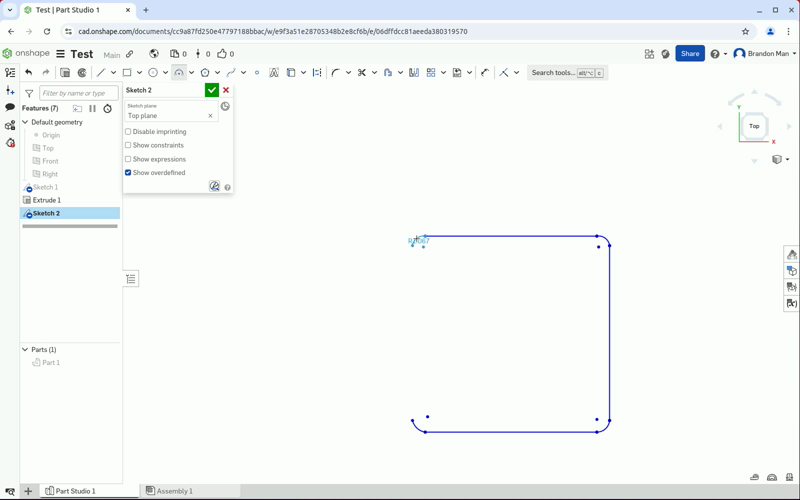
scroll(6)
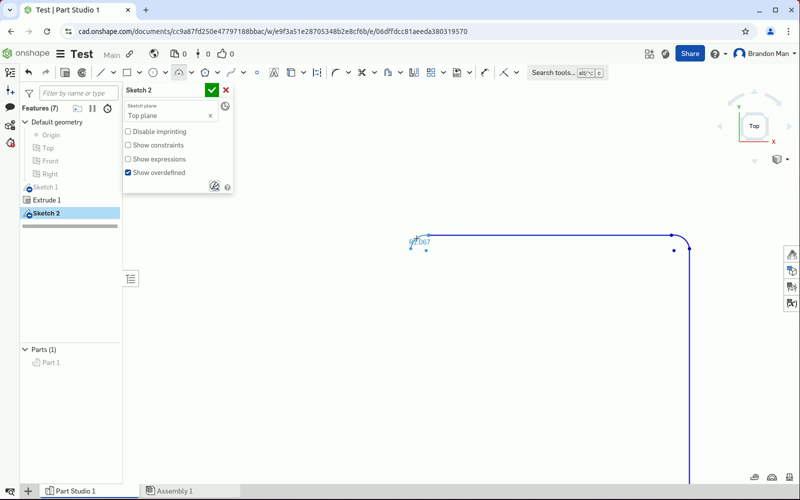
scroll(6)
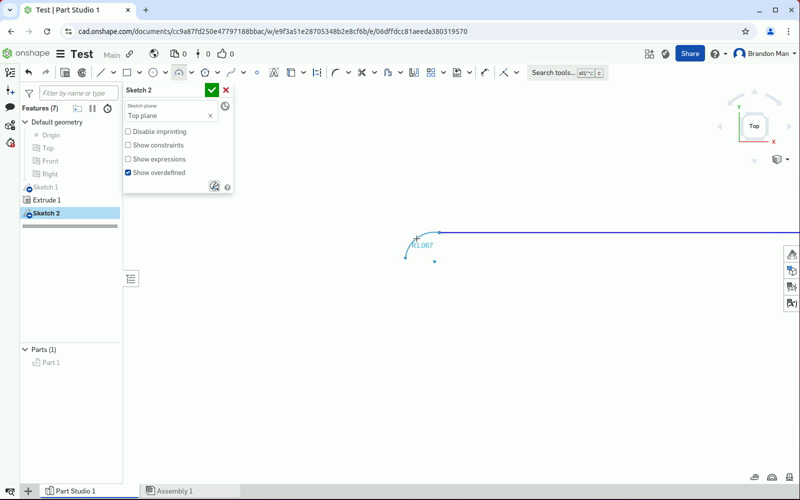
scroll(6)
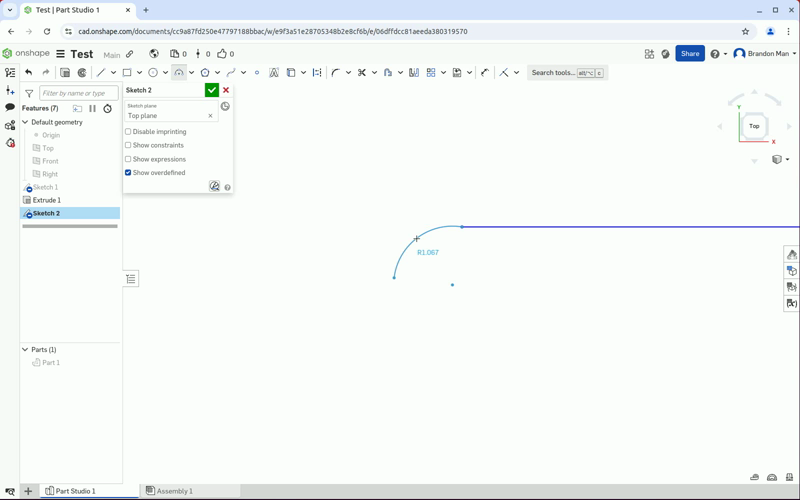
click(416, 238)
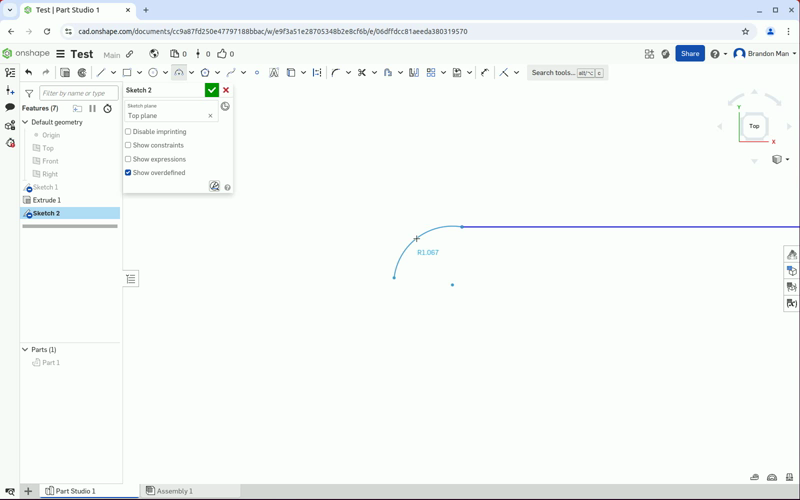
scroll(-6)
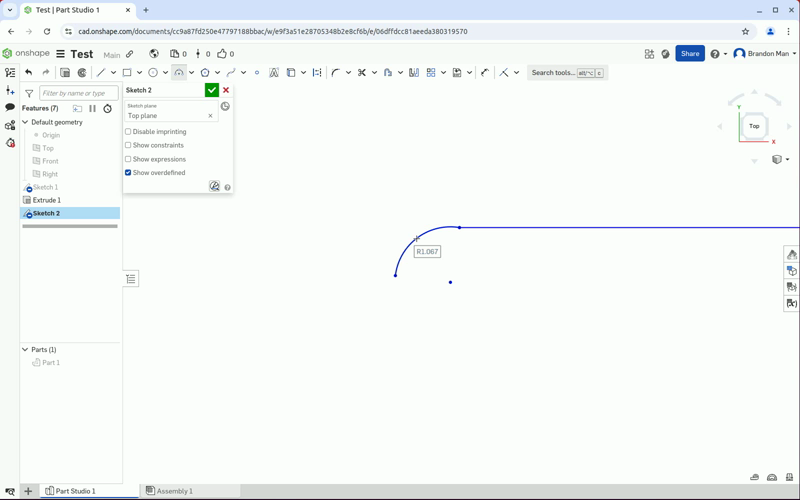
scroll(-6)
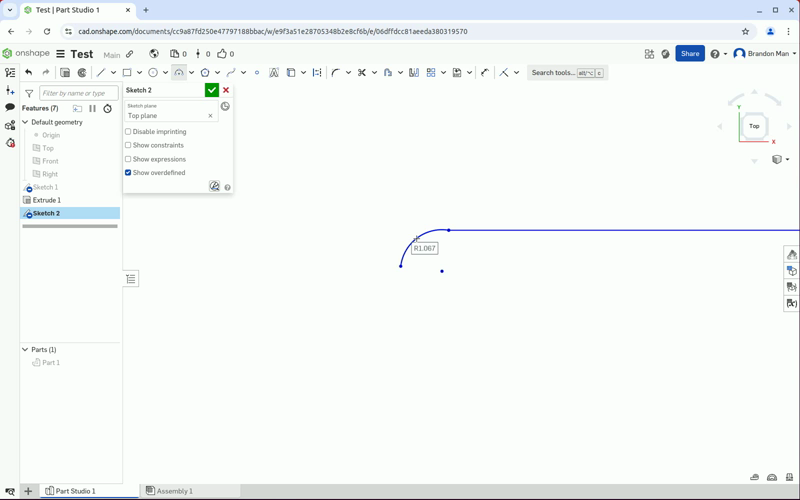
scroll(-6)
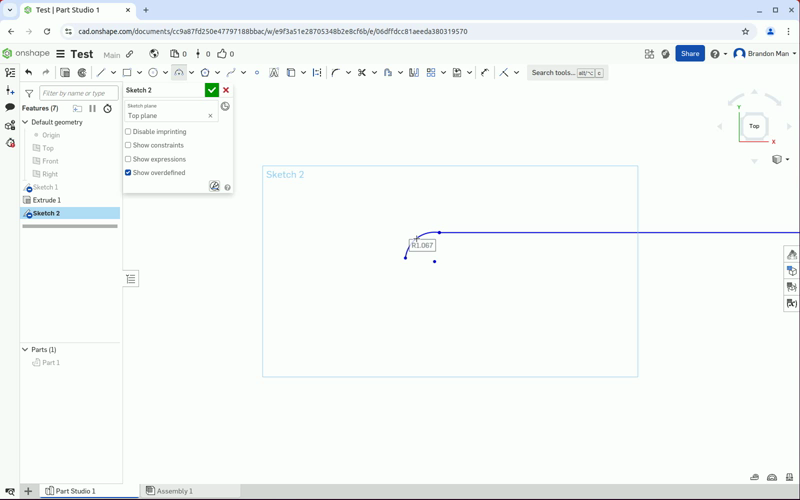
scroll(-6)
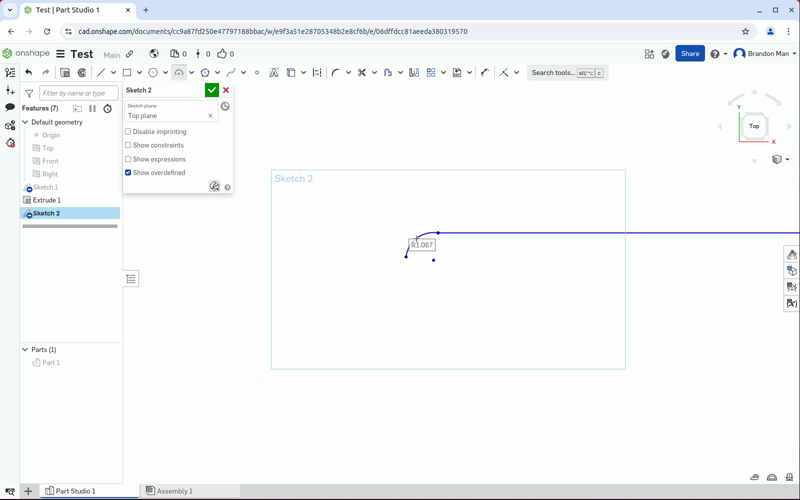
scroll(-6)
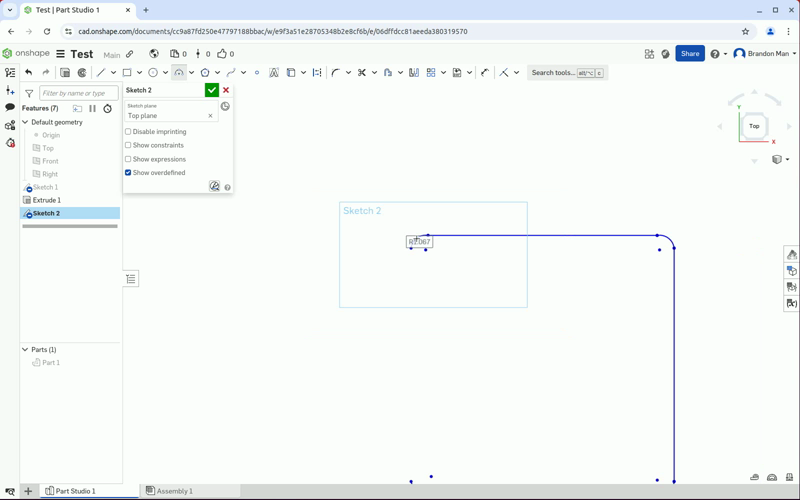
scroll(-6)
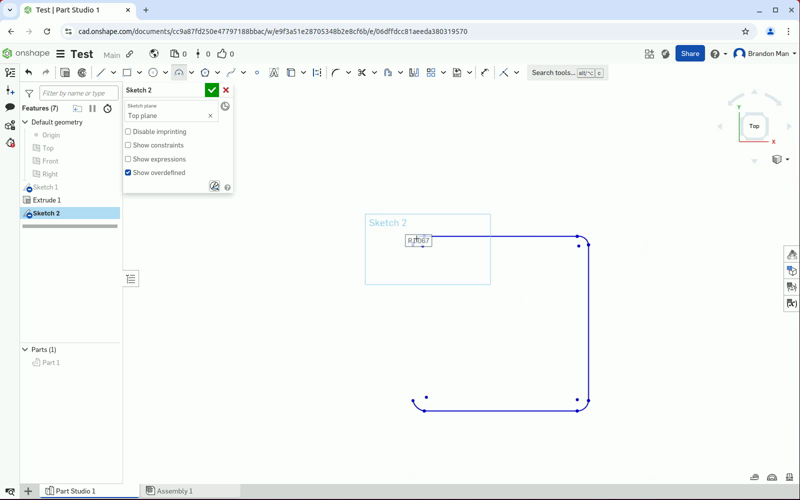
scroll(-6)
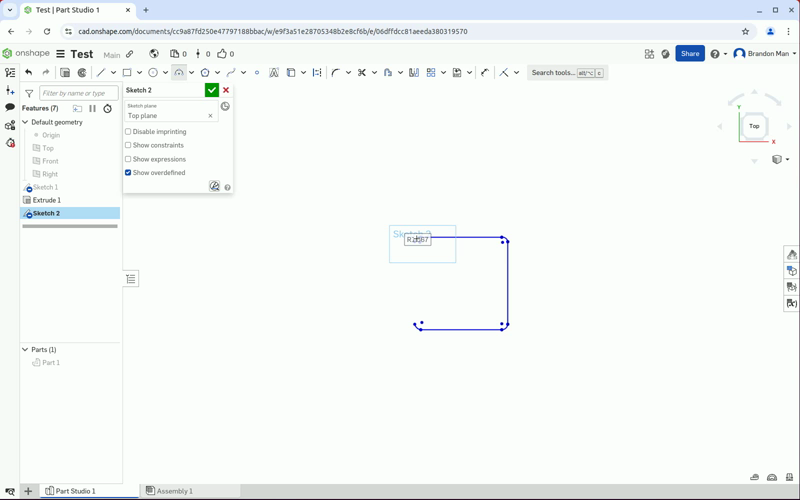
key_up(shift)
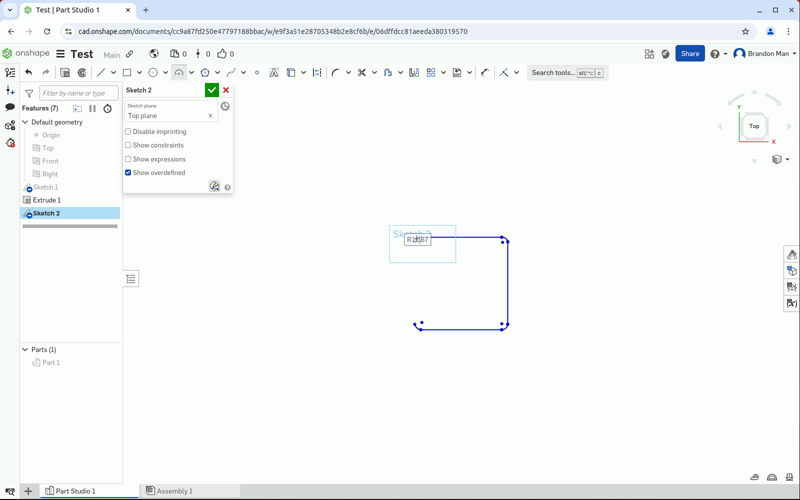
key(esc)
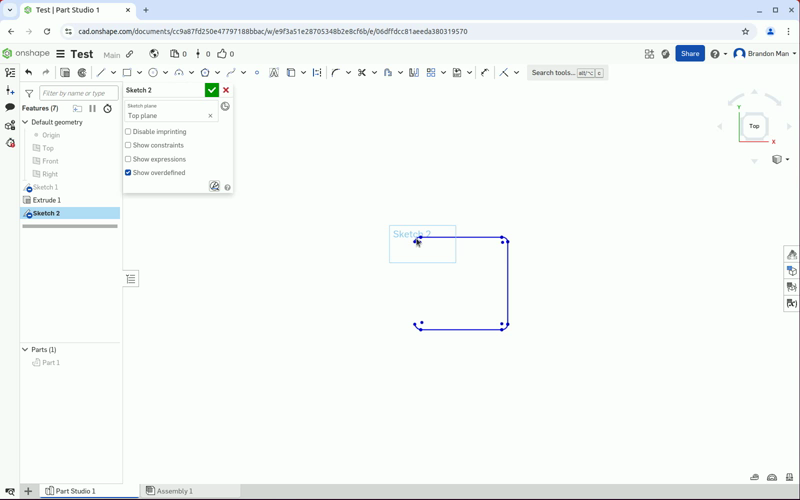
key(l)
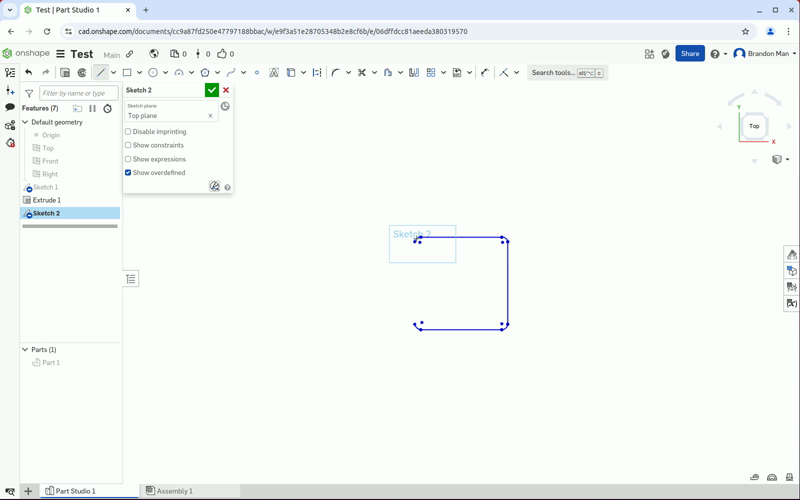
mouse_move(414, 241)
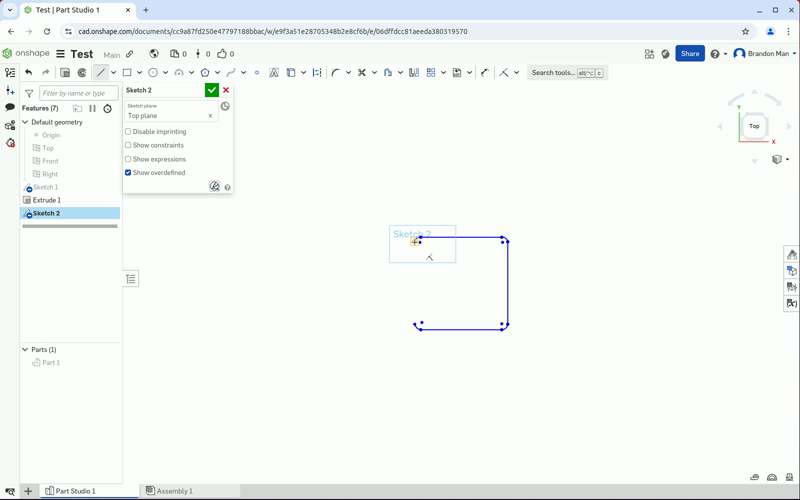
scroll(6)
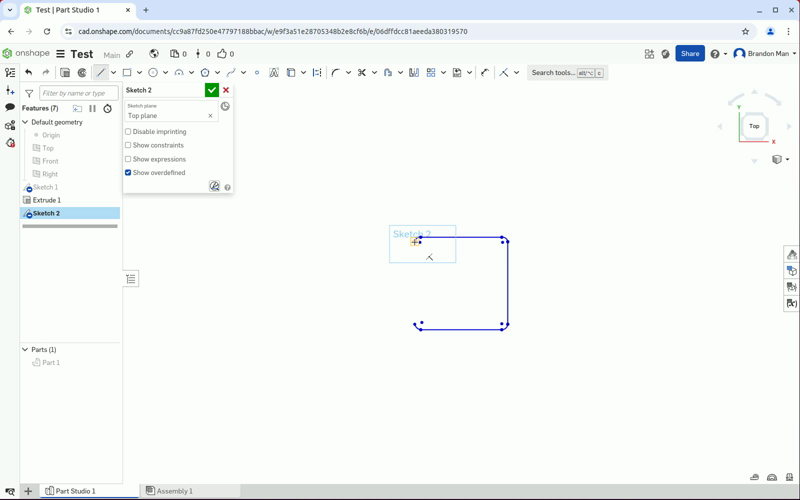
scroll(6)
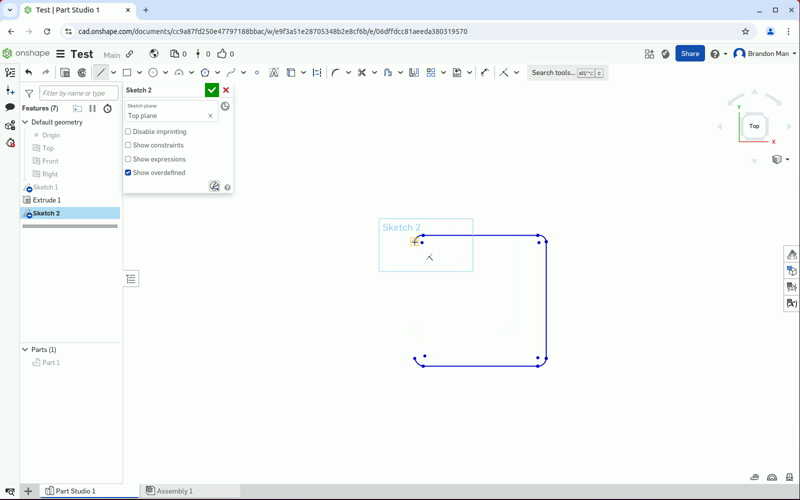
scroll(6)
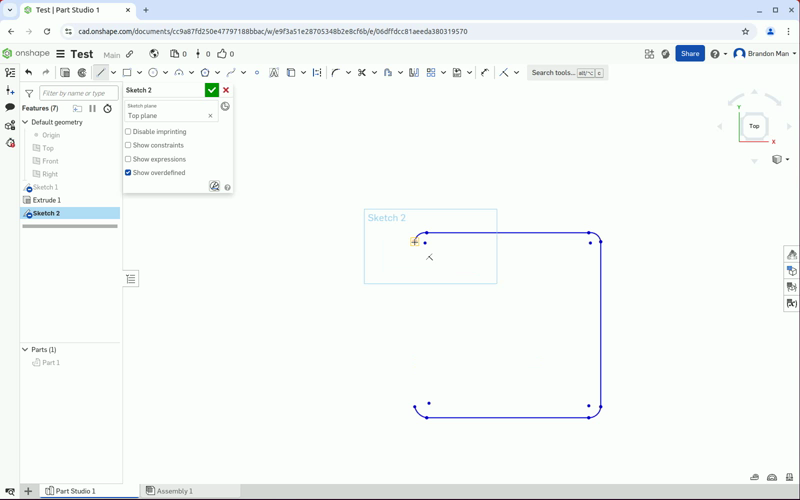
scroll(6)
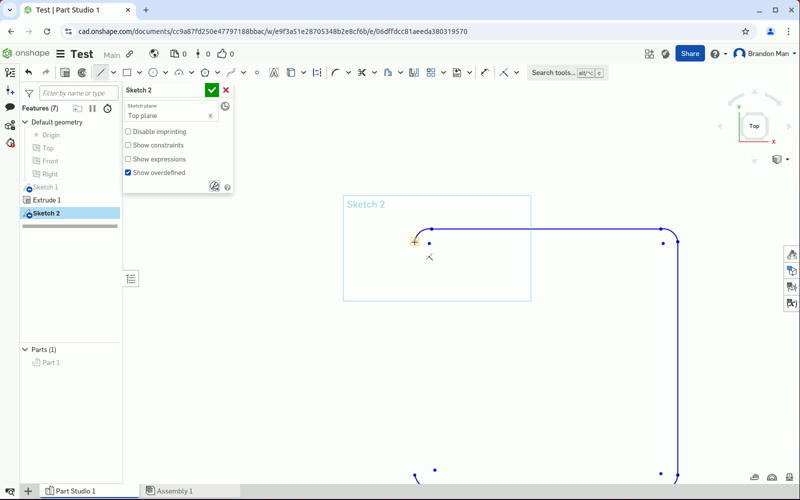
scroll(6)
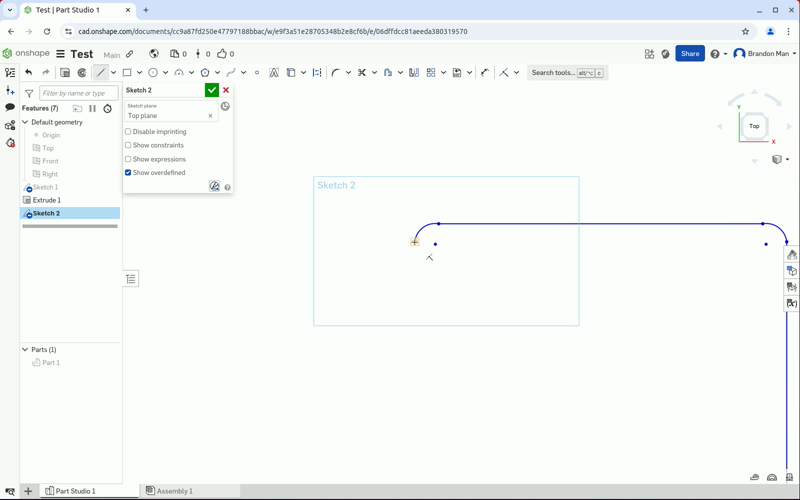
scroll(6)
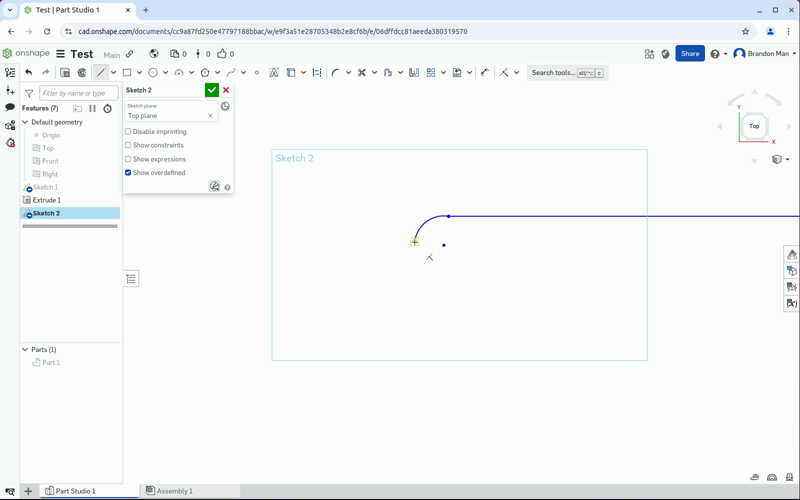
scroll(6)
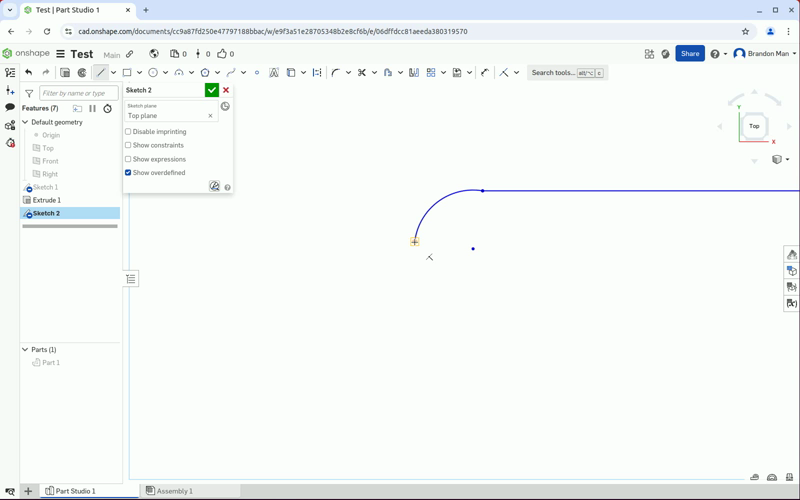
click(414, 241)
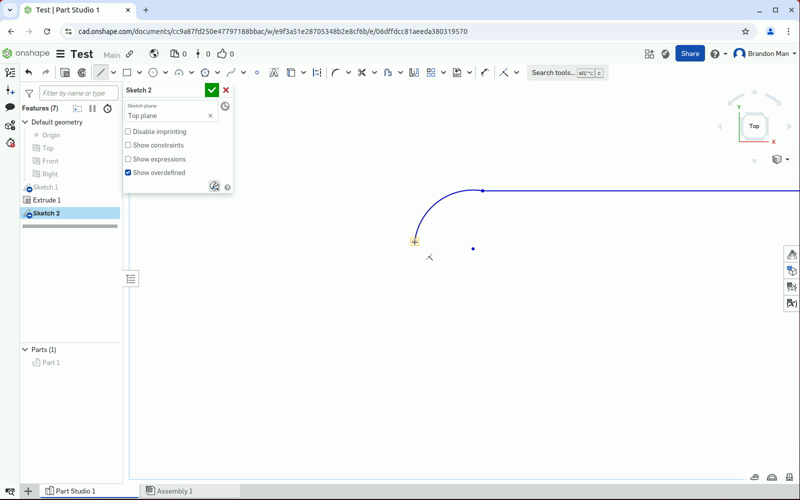
scroll(-6)
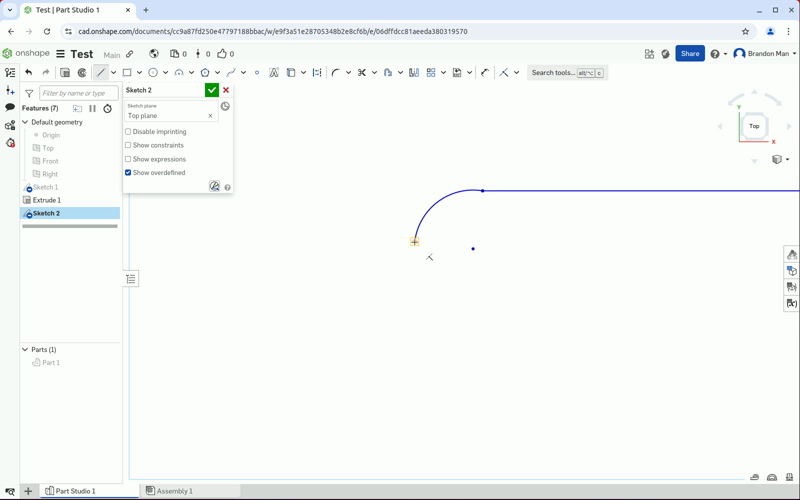
scroll(-6)
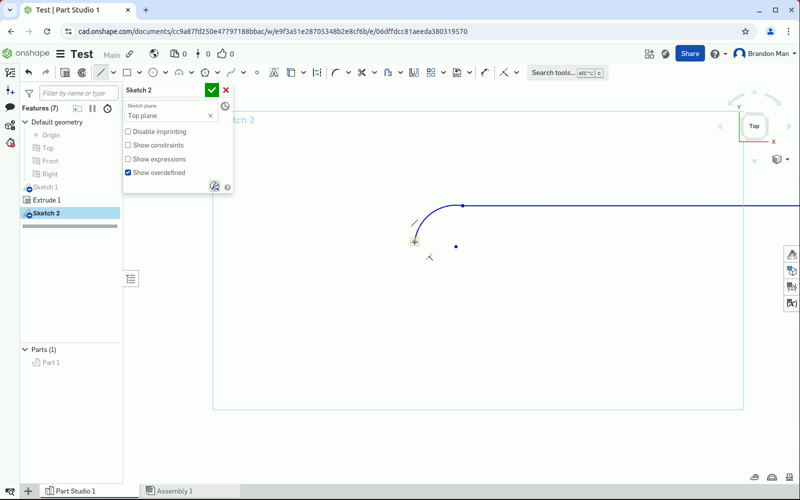
scroll(-6)
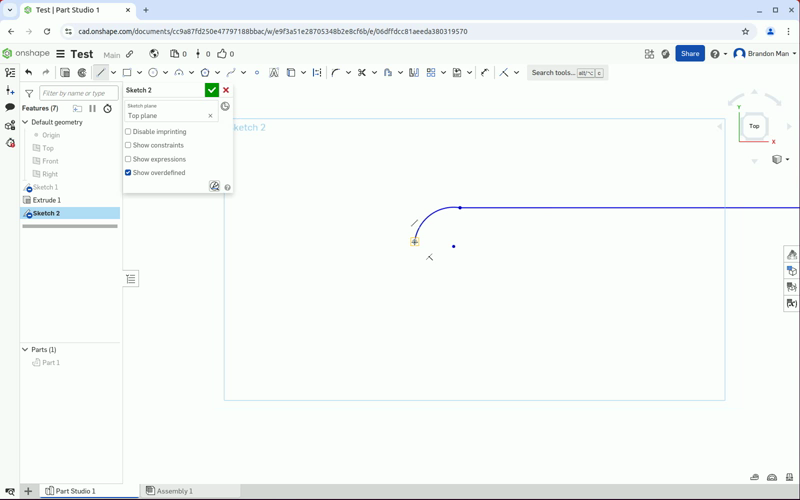
scroll(-6)
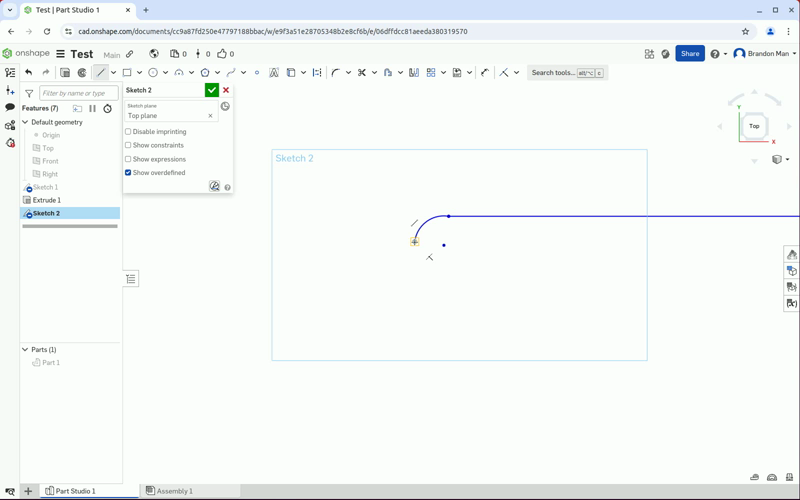
scroll(-6)
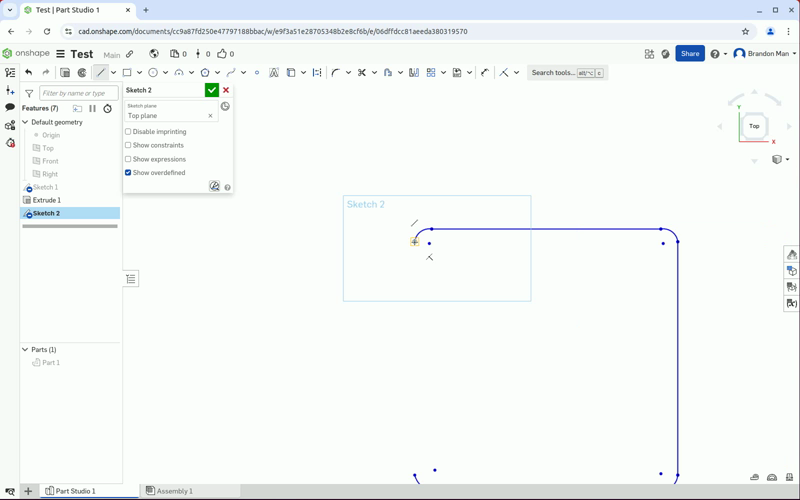
scroll(-6)
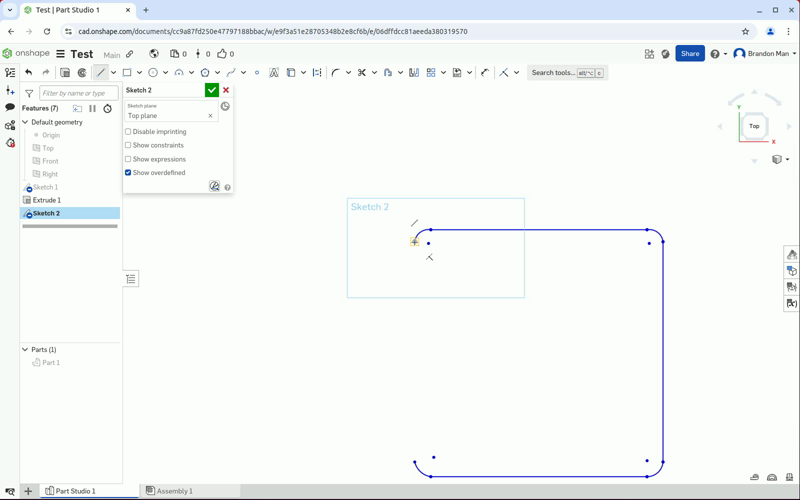
scroll(-6)
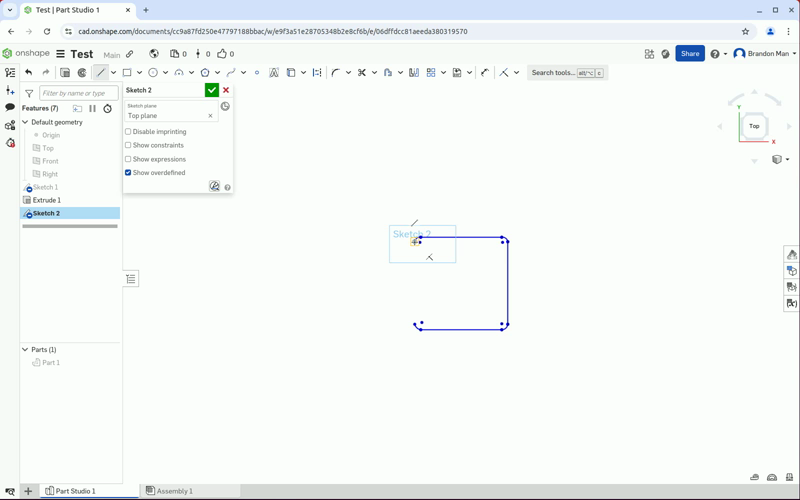
key_down(shift)
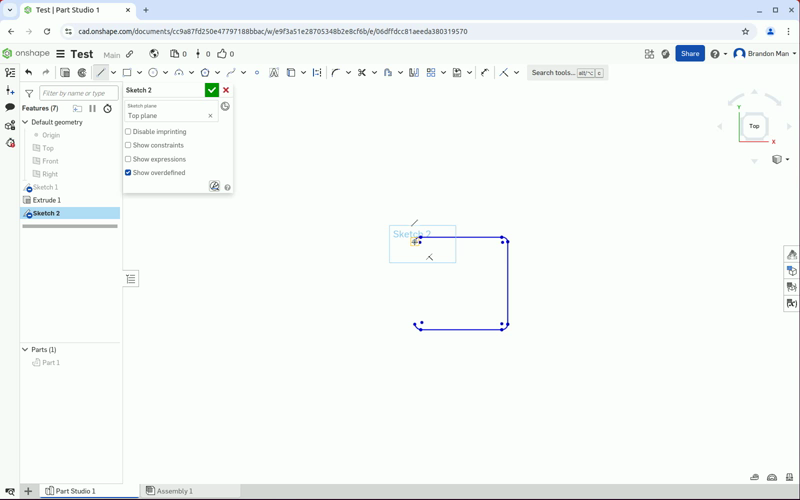
mouse_move(414, 324)
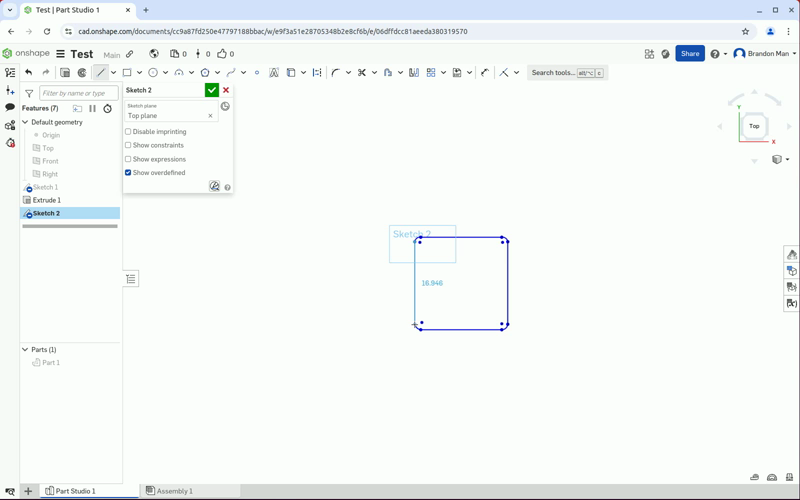
scroll(6)
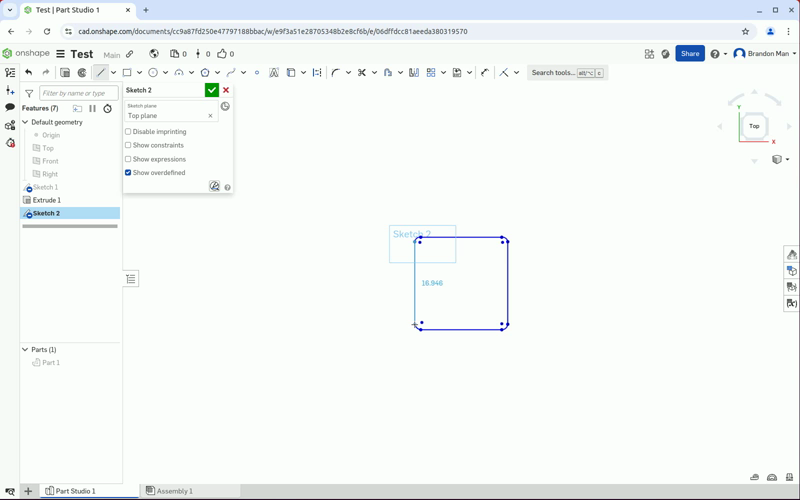
scroll(6)
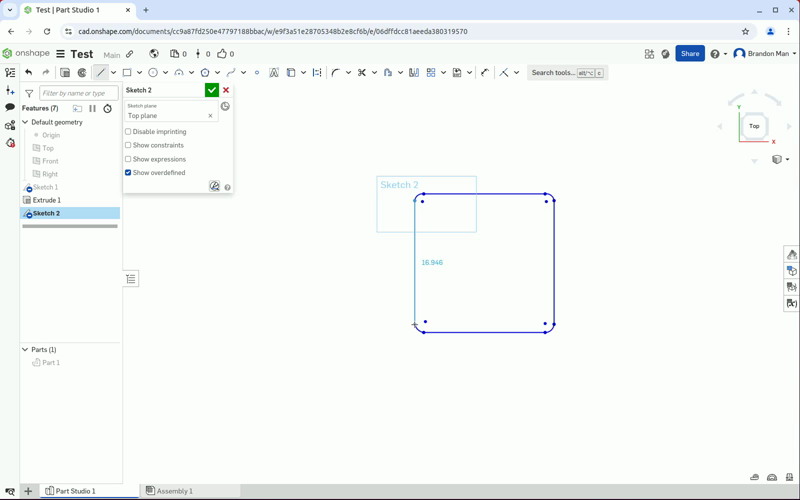
scroll(6)
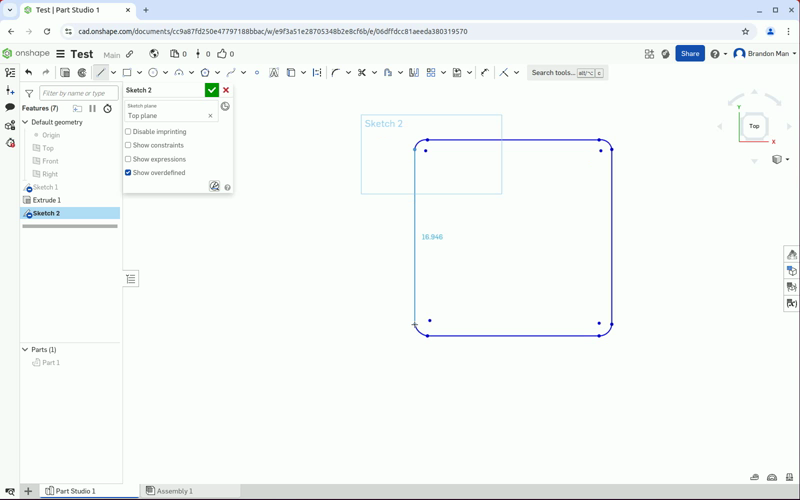
scroll(6)
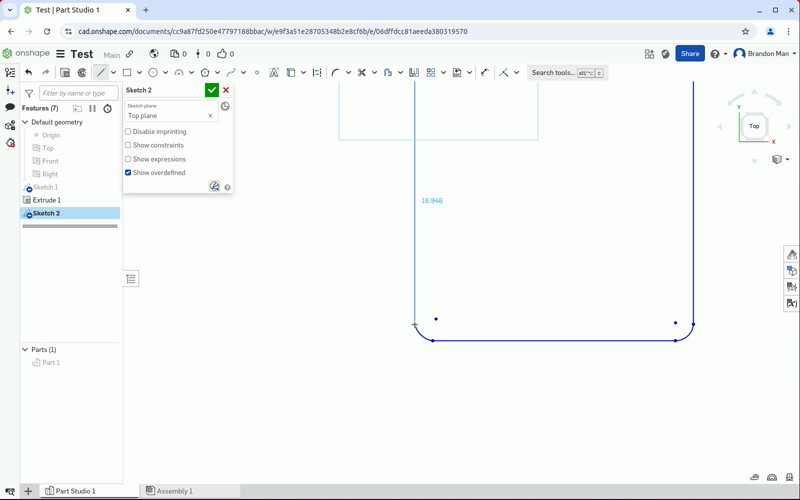
scroll(6)
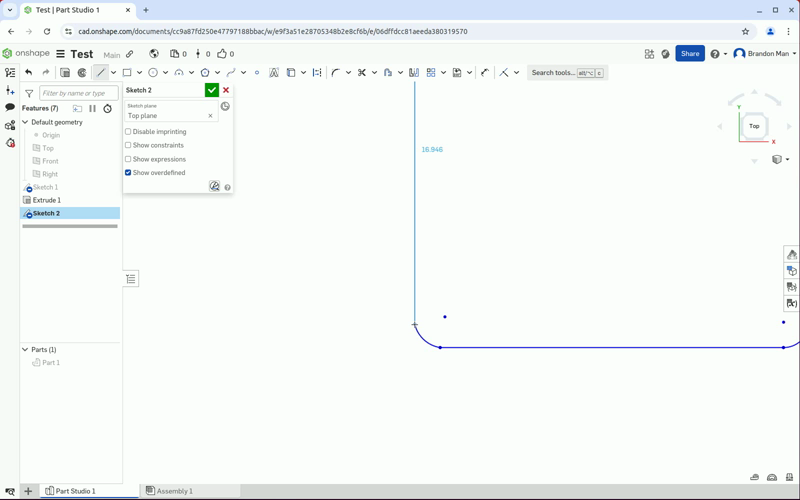
scroll(6)
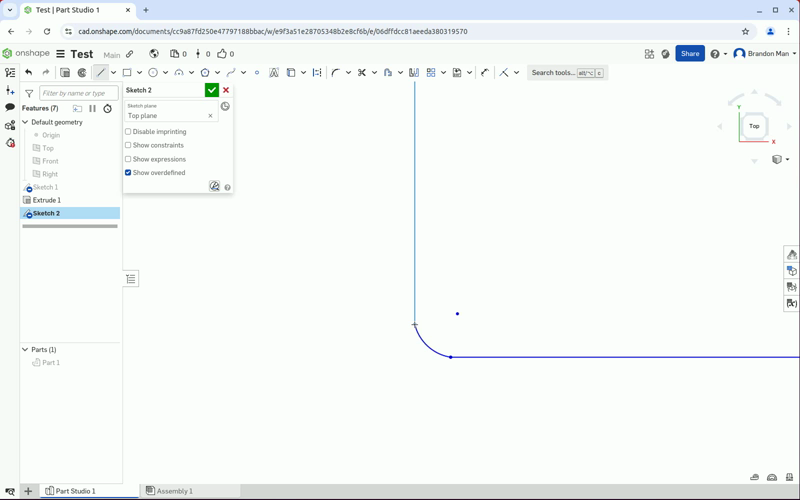
scroll(6)
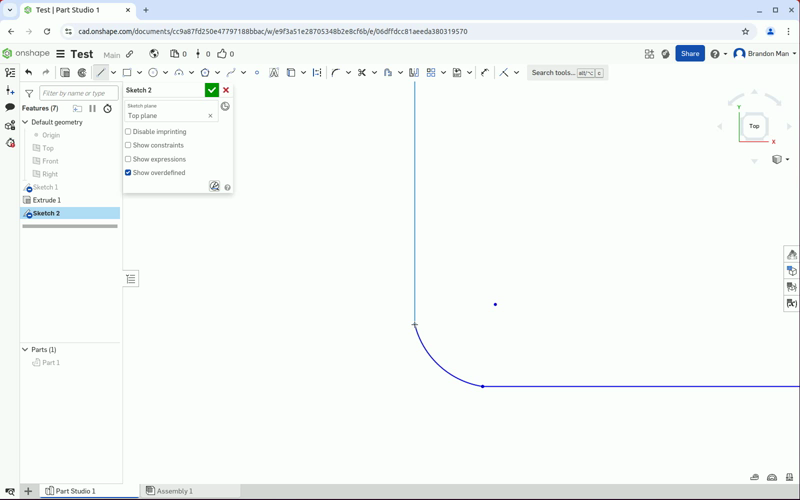
key_up(shift)
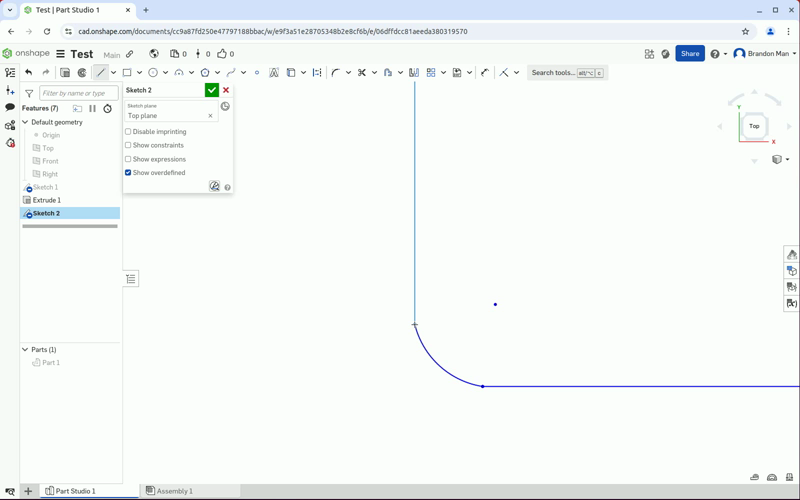
click(414, 324)
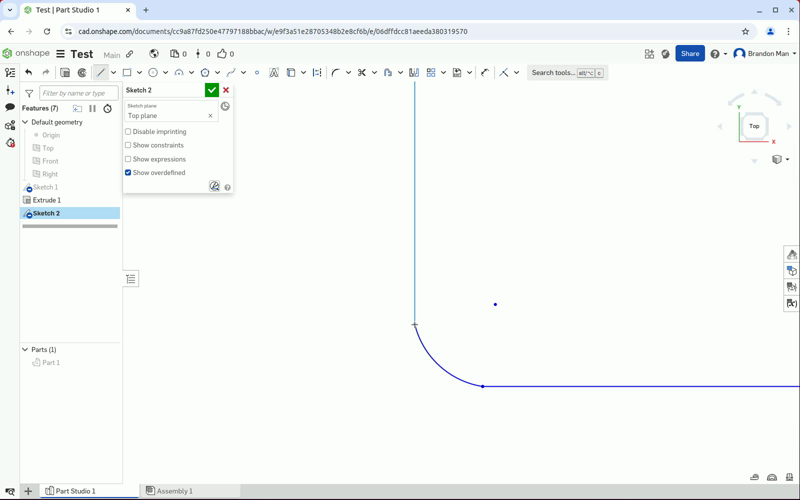
scroll(-6)
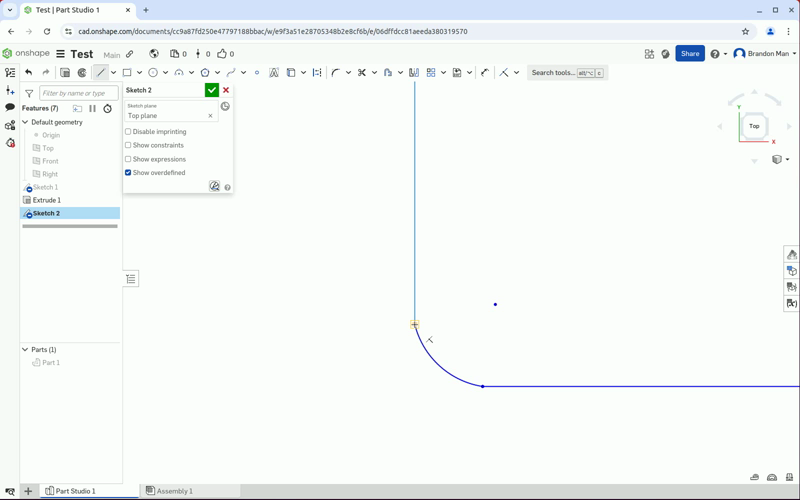
scroll(-6)
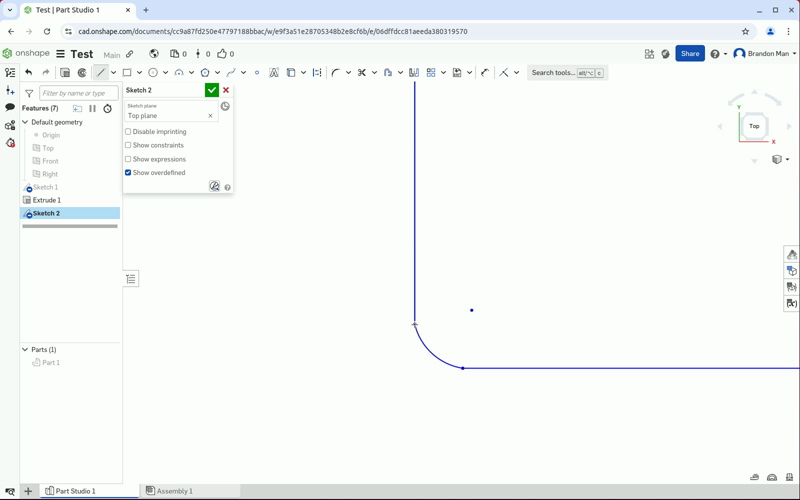
scroll(-6)
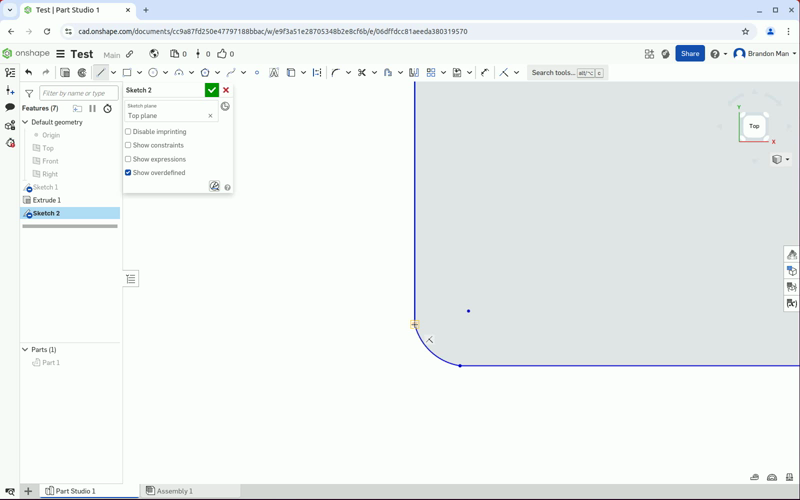
scroll(-6)
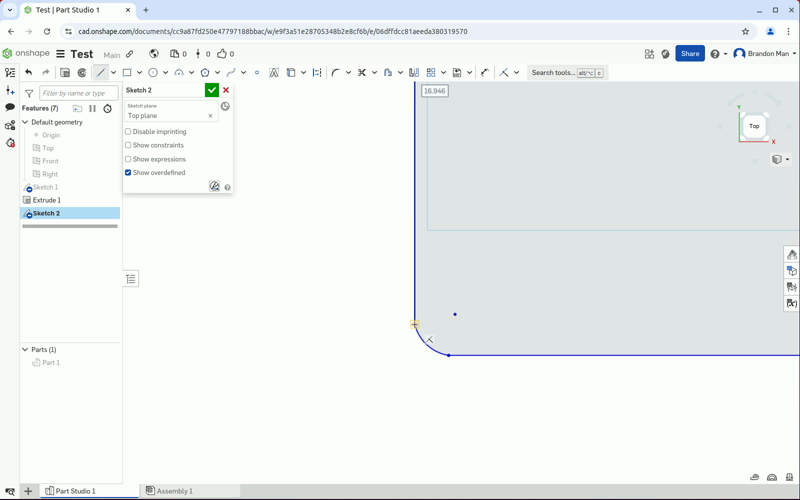
scroll(-6)
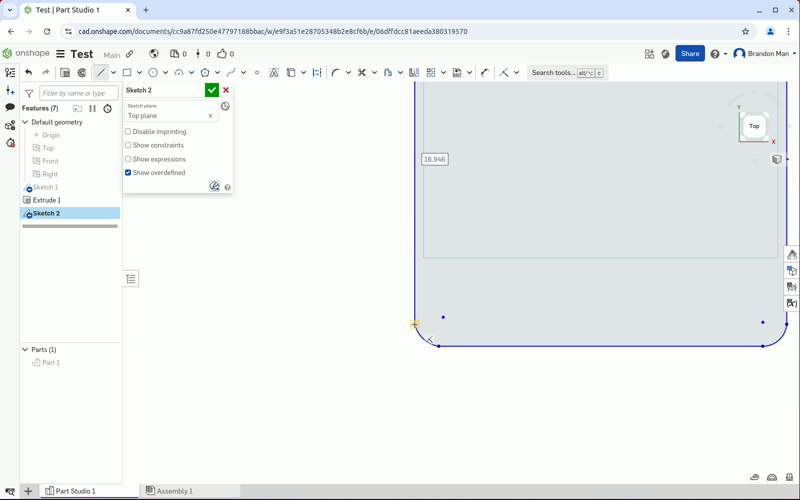
scroll(-6)
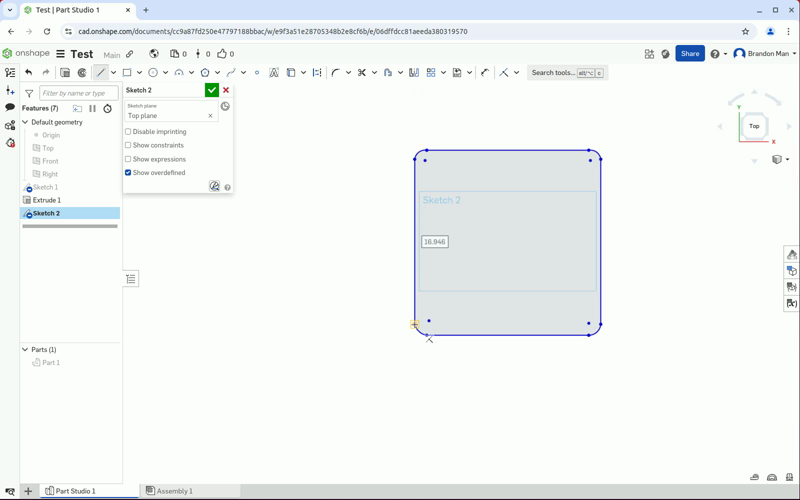
scroll(-6)
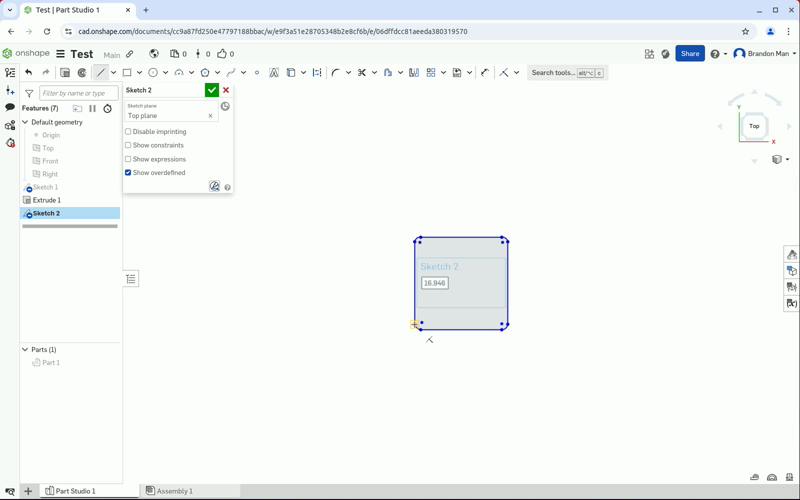
key(esc)
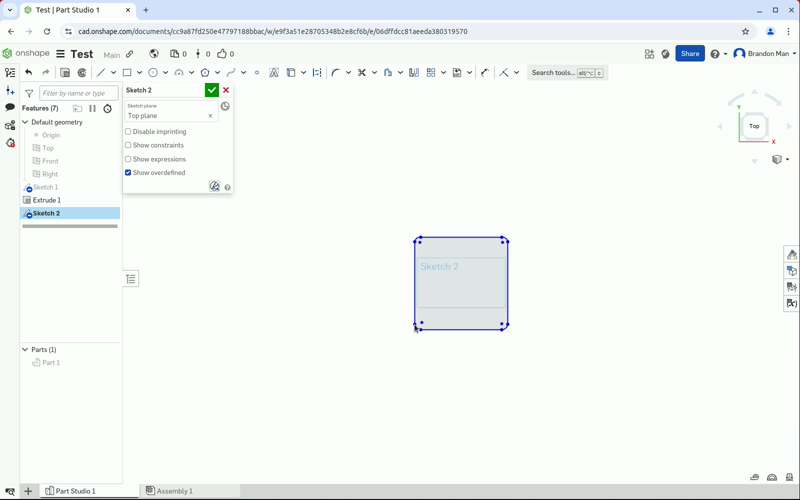
mouse_move(429, 290)
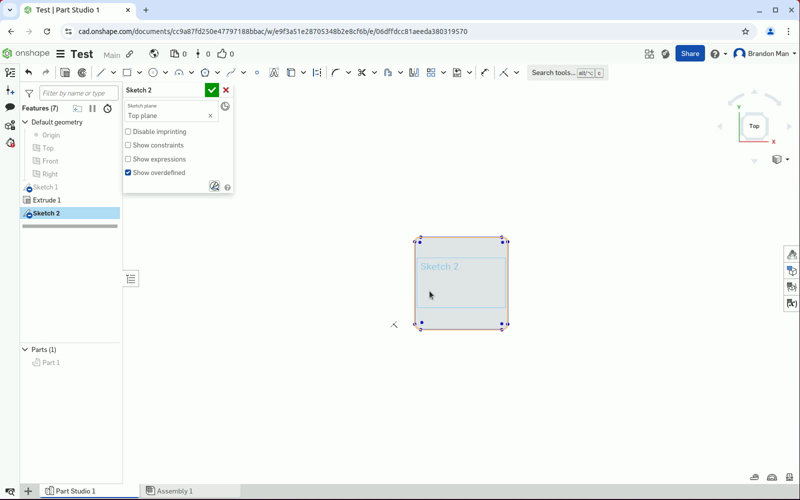
click(429, 290)
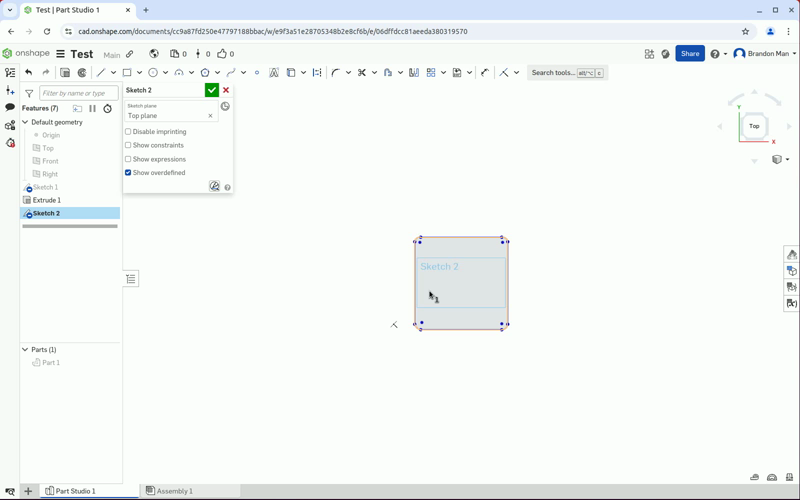
mouse_move(73, 352)
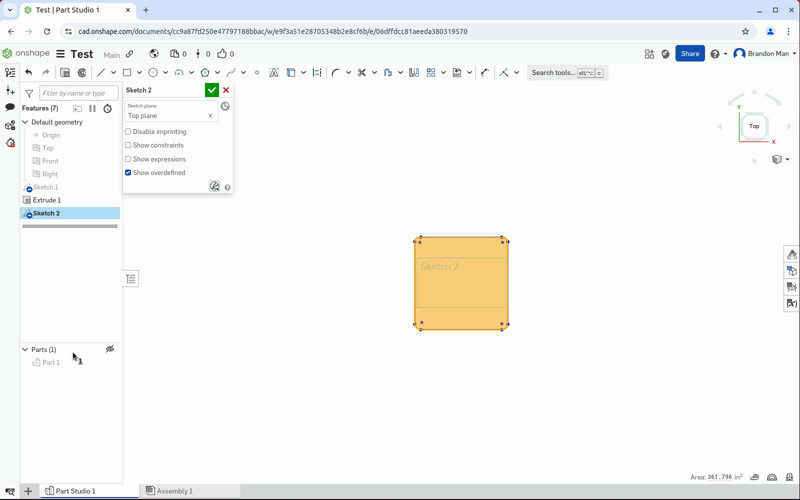
key(shift+y)
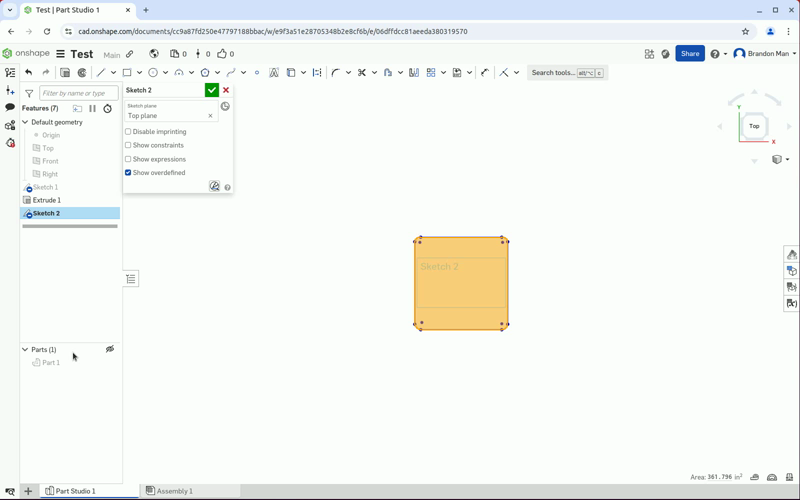
key(shift+e)
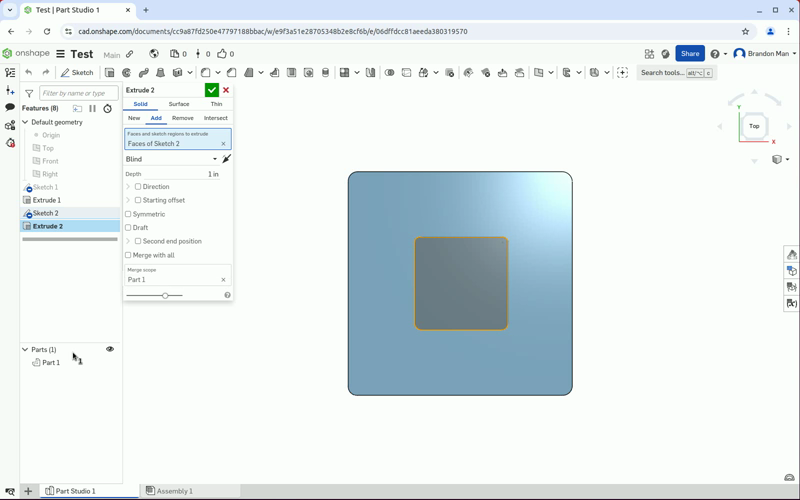
mouse_move(143, 106)
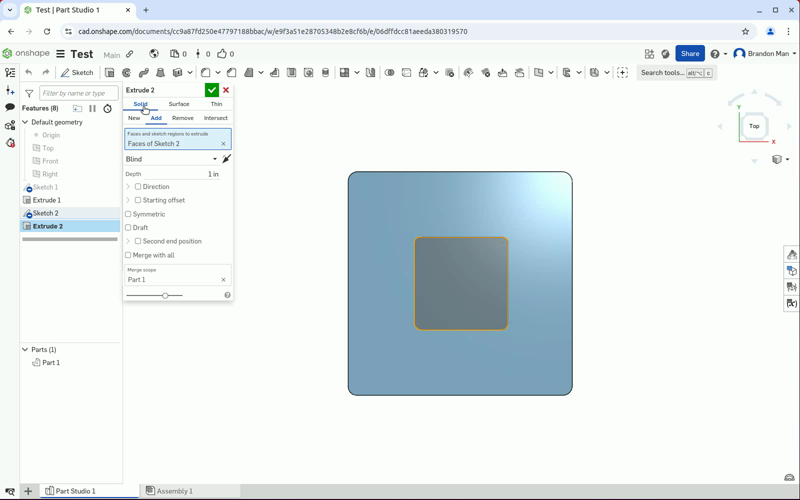
click(143, 106)
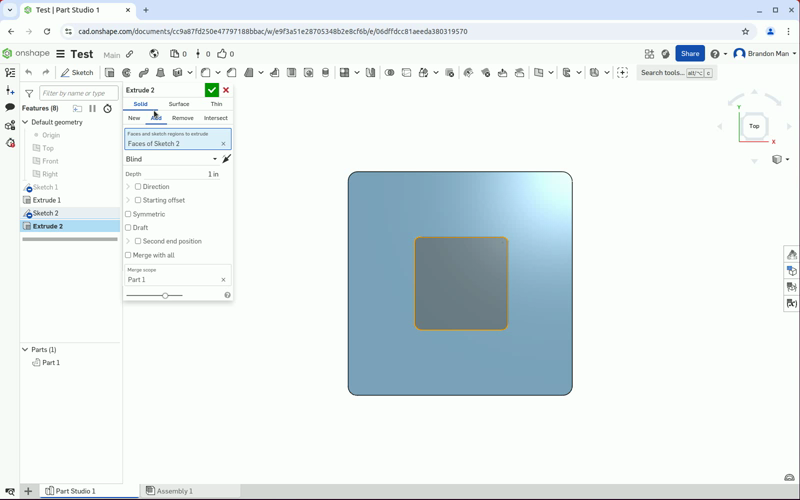
mouse_move(186, 120)
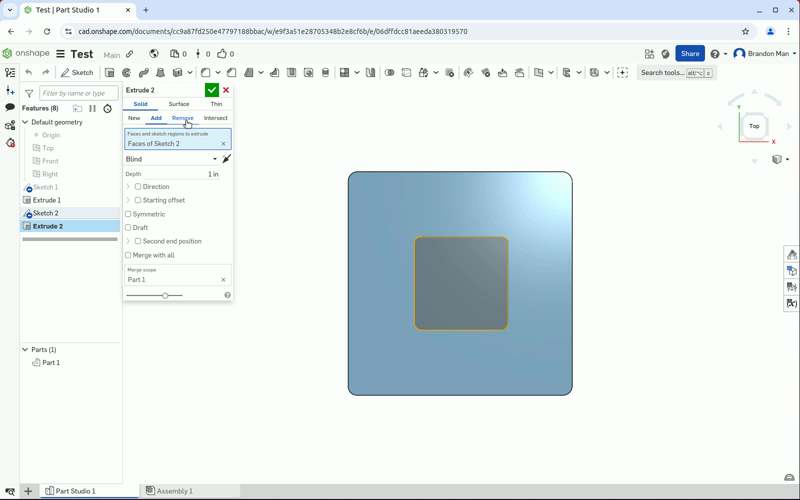
click(186, 120)
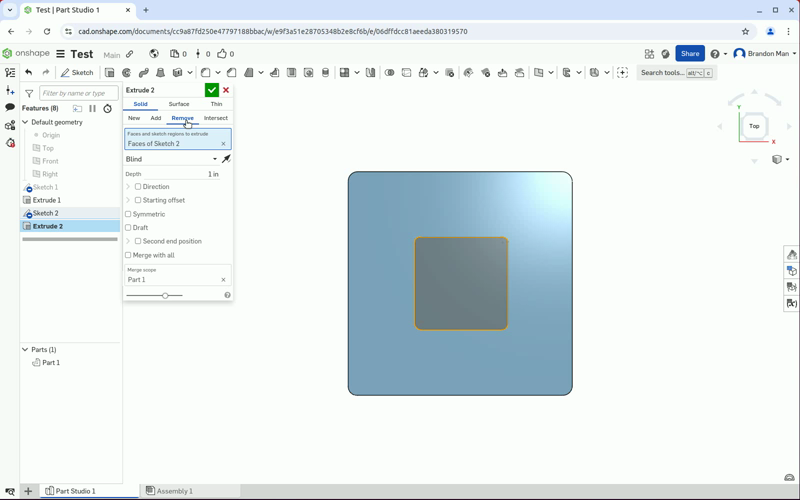
key(tab, 4)
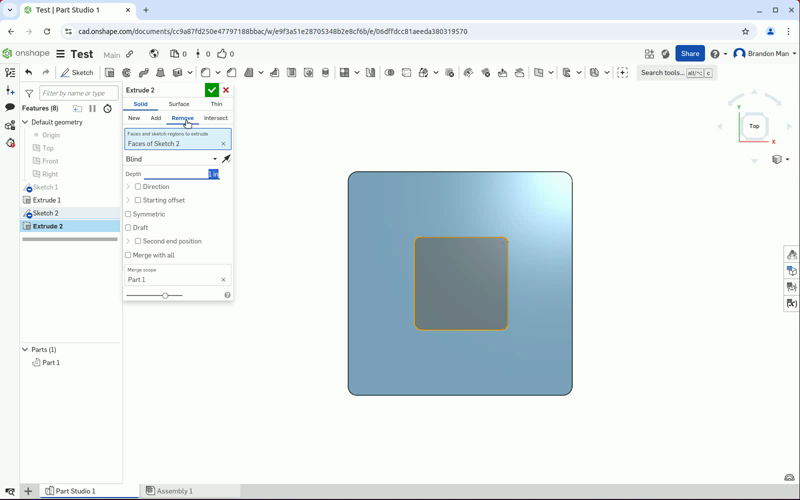
text(3.851)
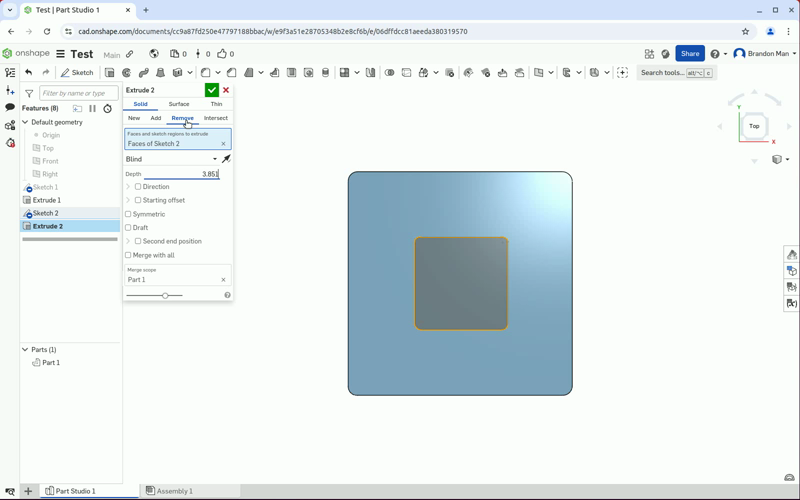
key(tab, 6)
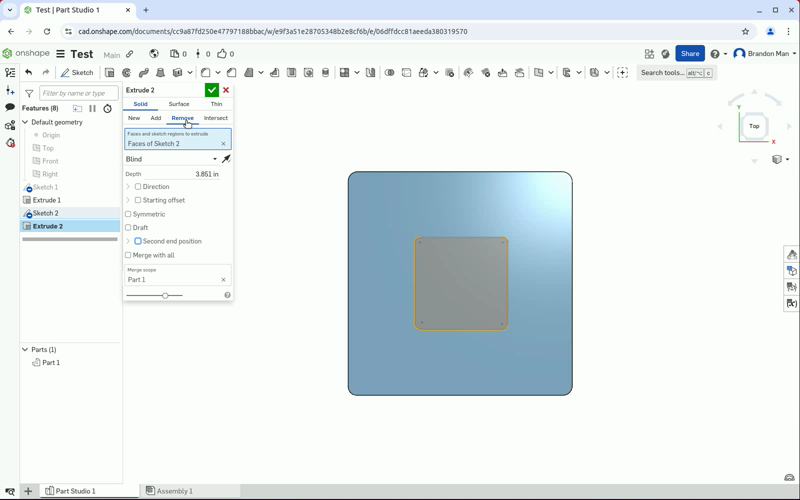
key(space)
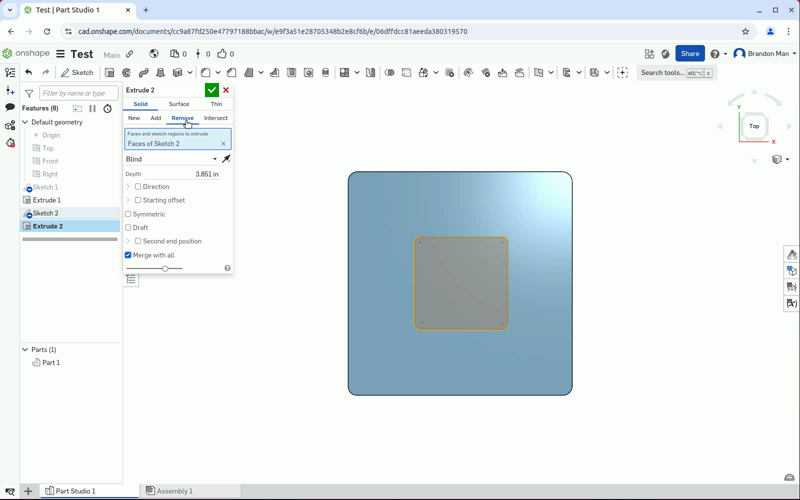
key(enter)
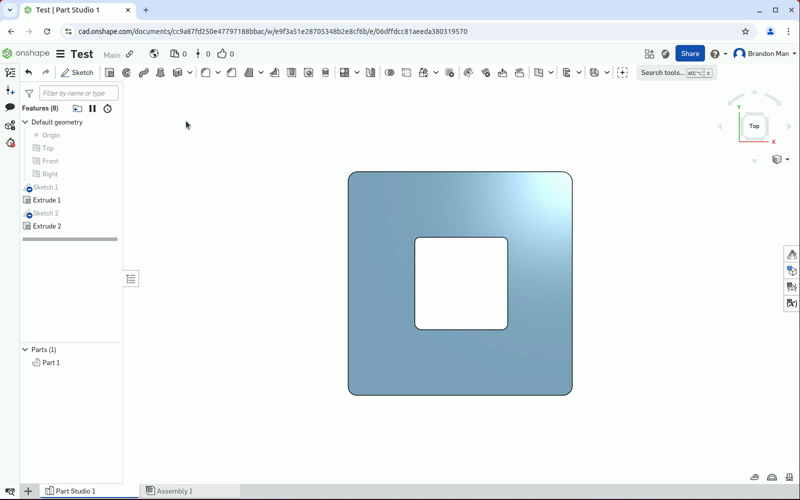
key(shift+h)
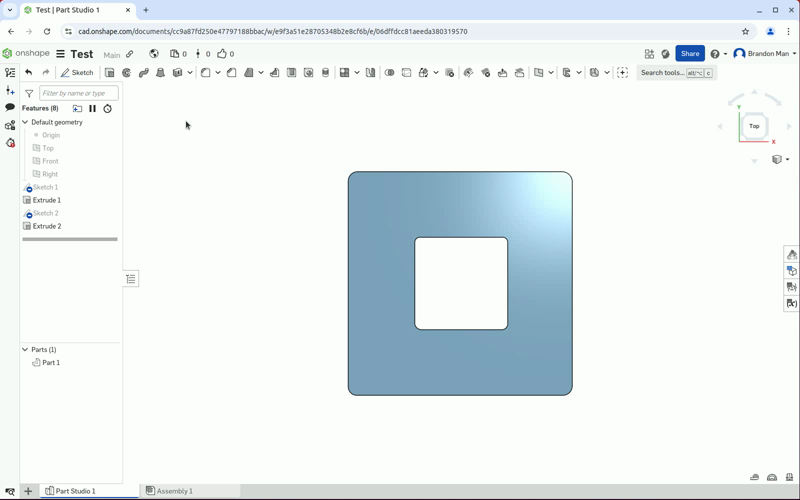
key(shift+h)
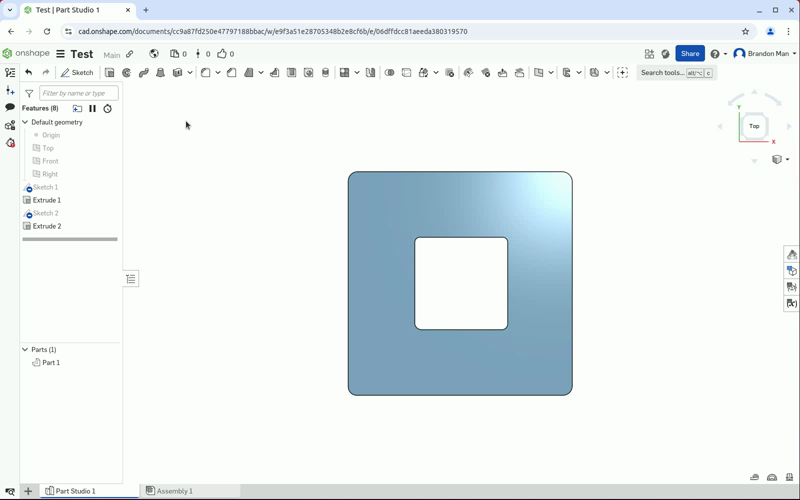
key(shift+7)
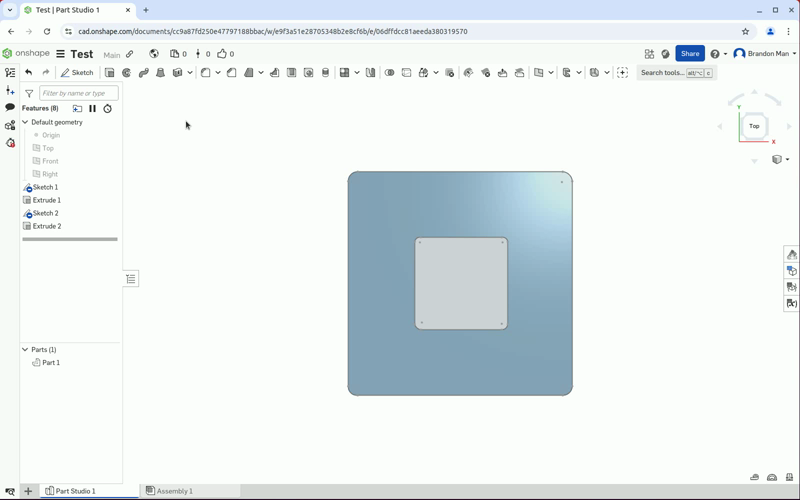
key(up, 3)
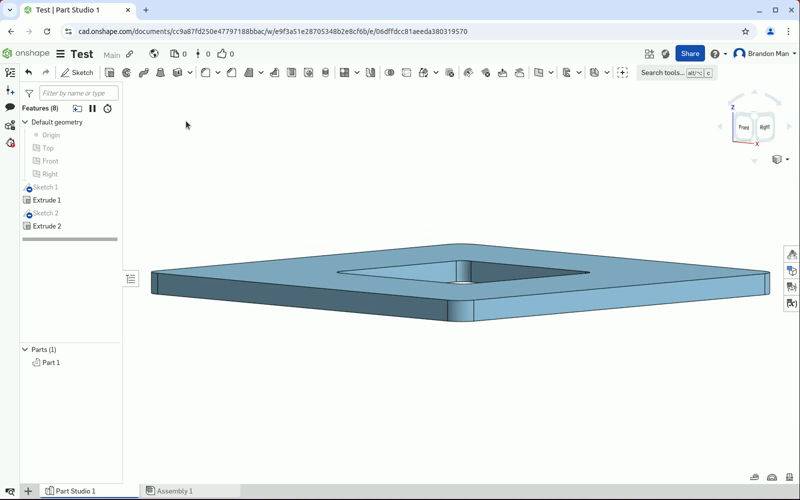
key(left, 3)
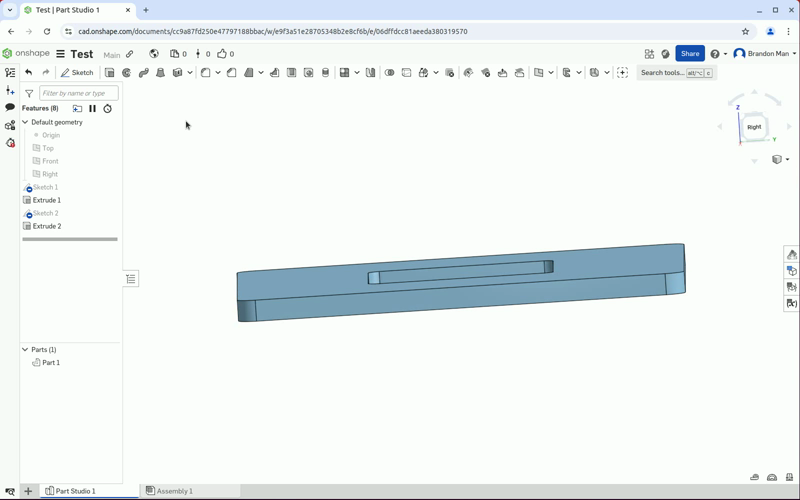
key(right, 3)
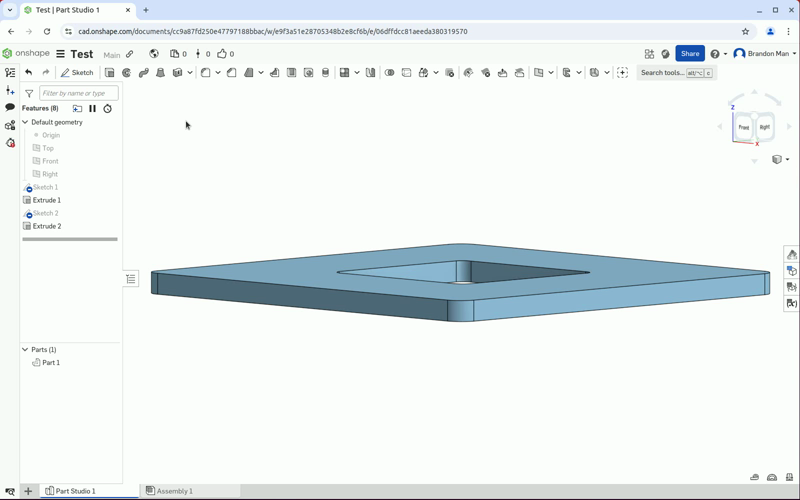
key(down, 3)
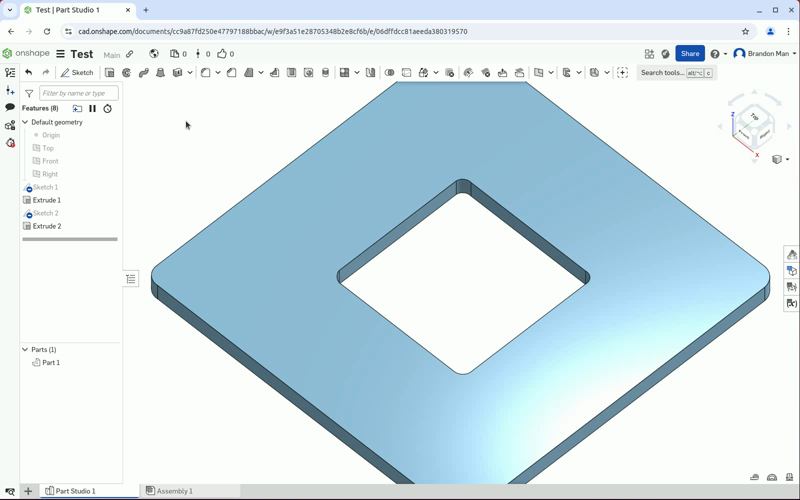
mouse_move(73, 189)
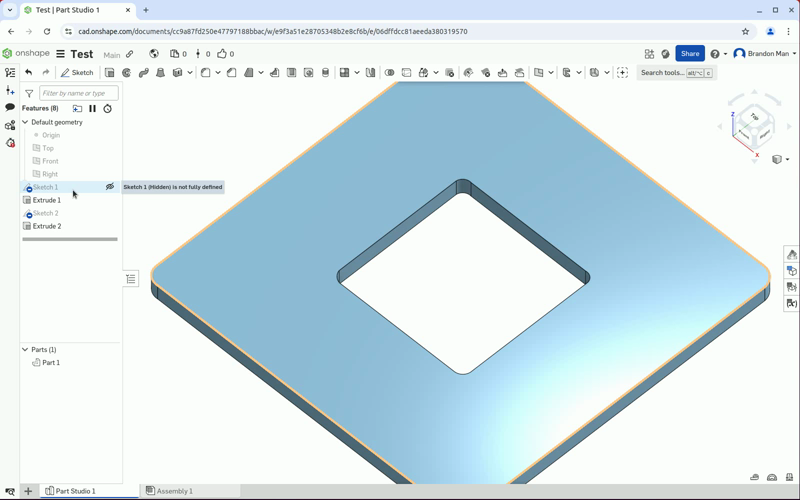
click(73, 189)